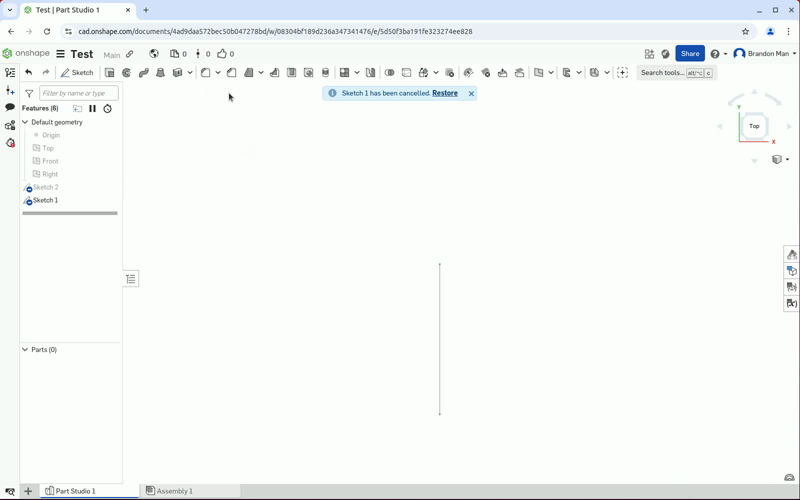
key(shift+h)
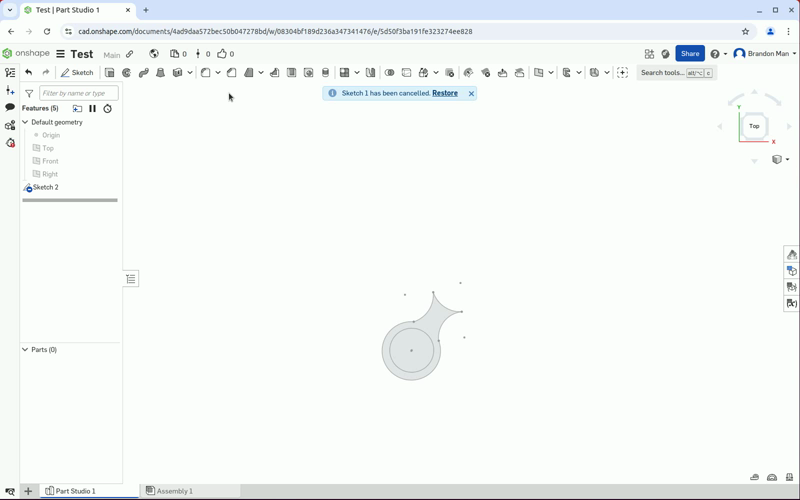
mouse_move(73, 352)
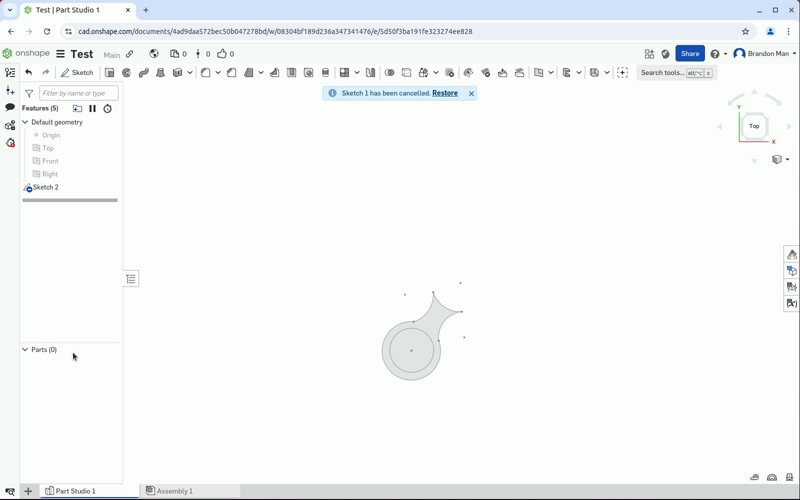
key(y)
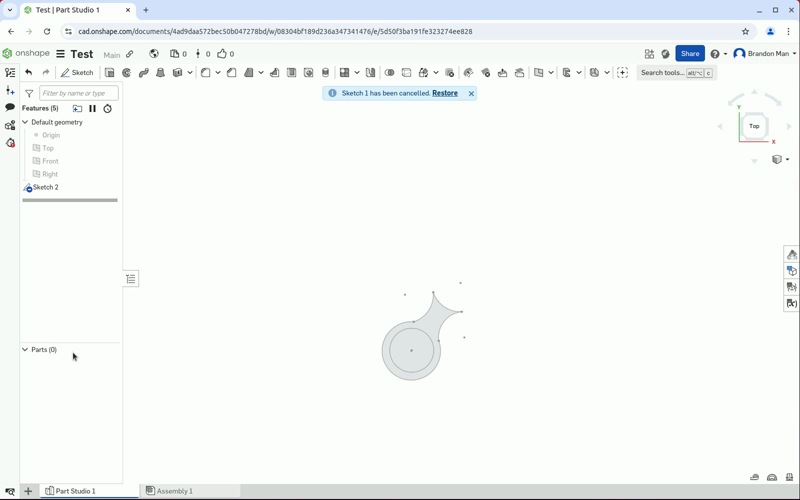
key(shift+p)
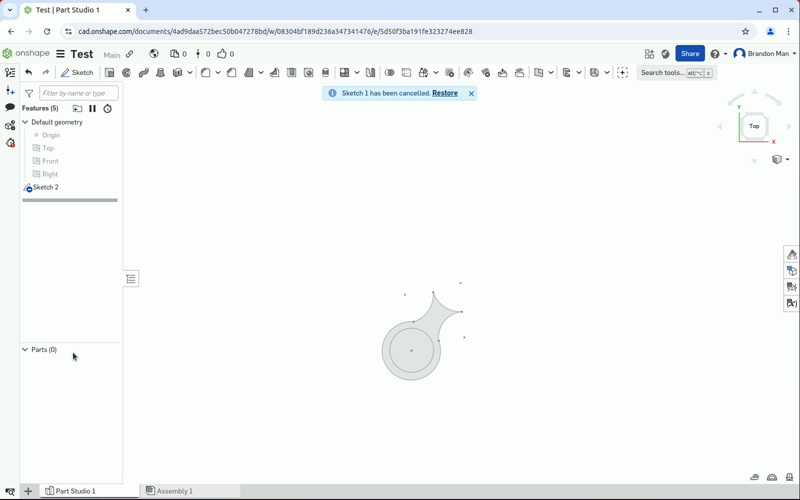
key(space)
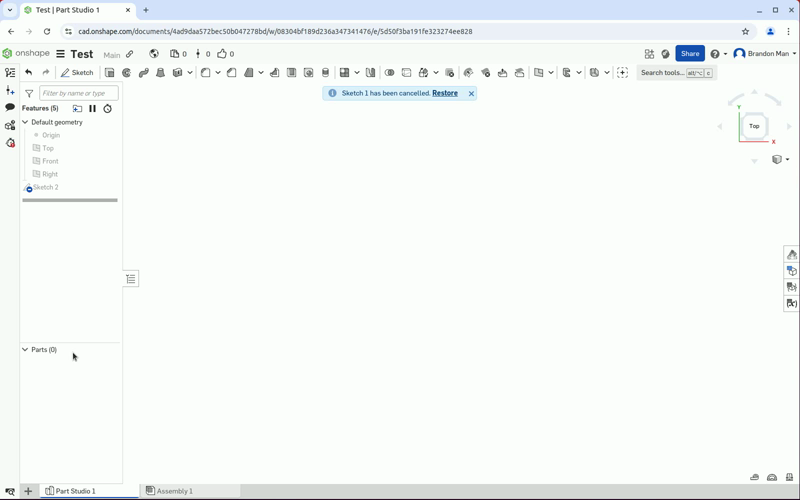
key_down(shift)
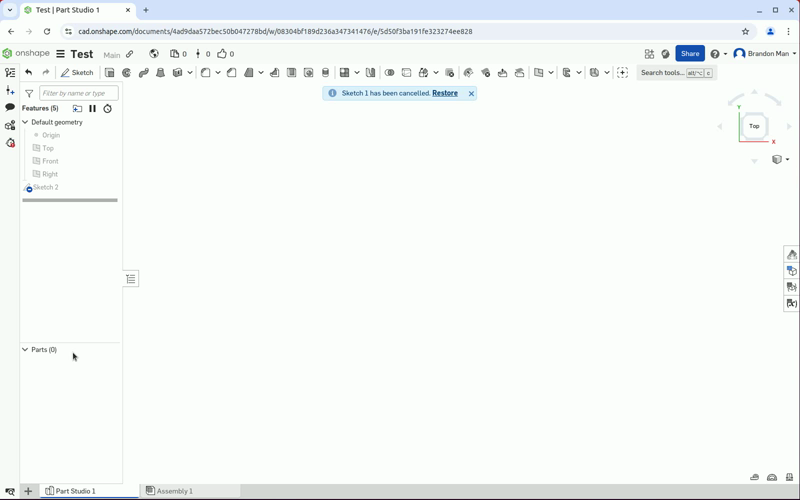
key(up)
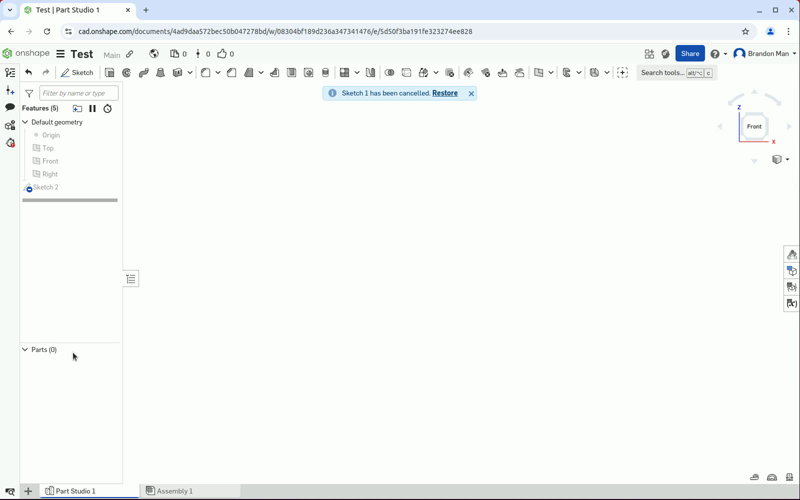
key_up(shift)
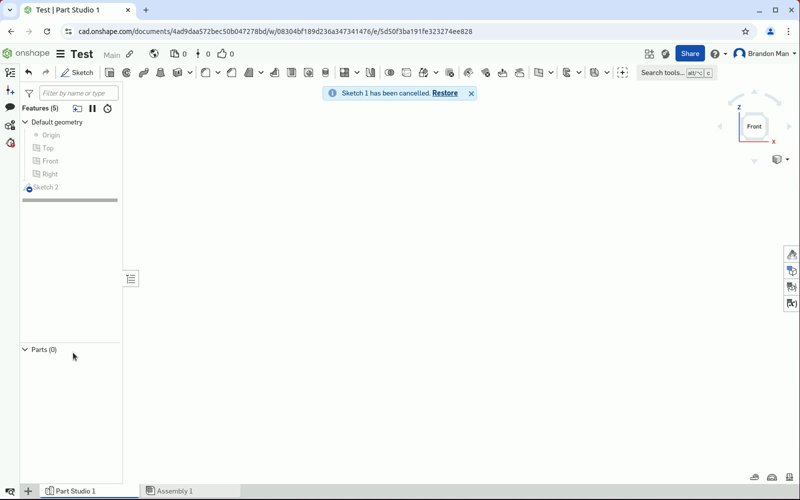
mouse_move(73, 352)
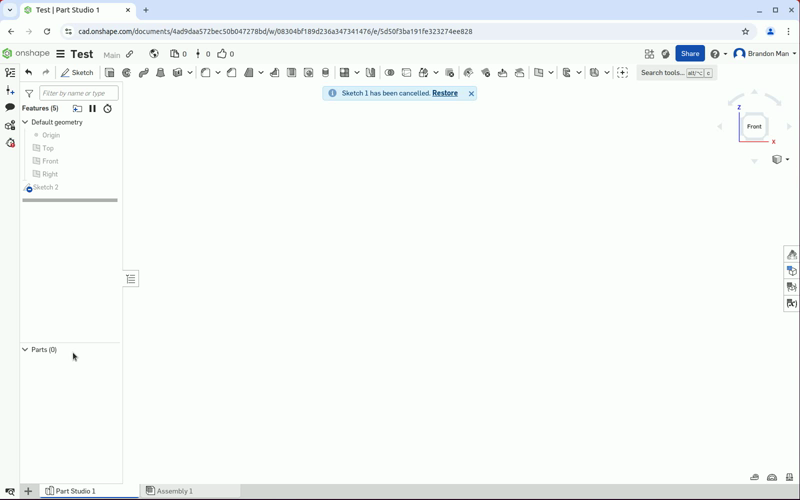
key(shift+y)
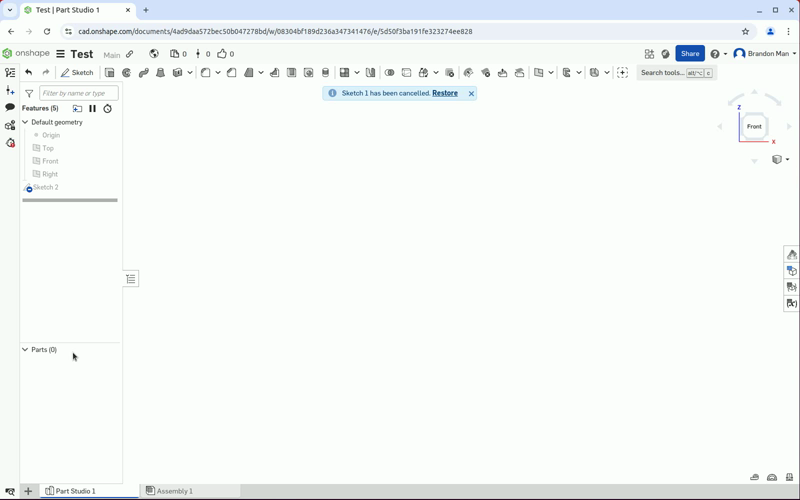
key(shift+s)
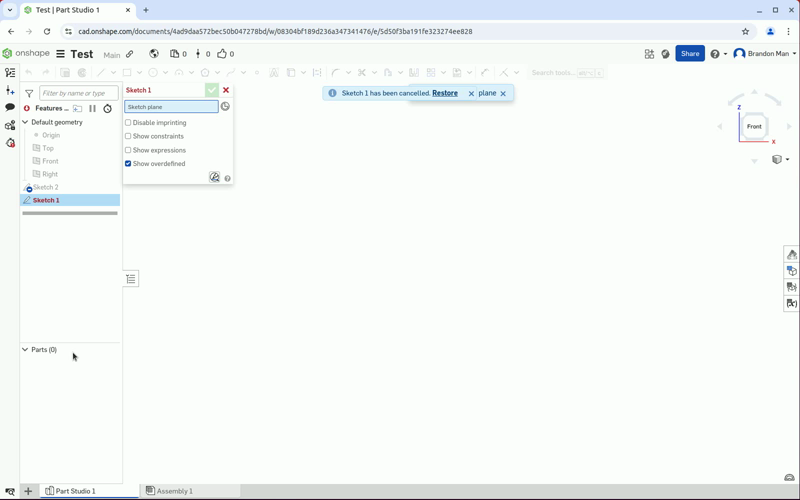
mouse_move(73, 163)
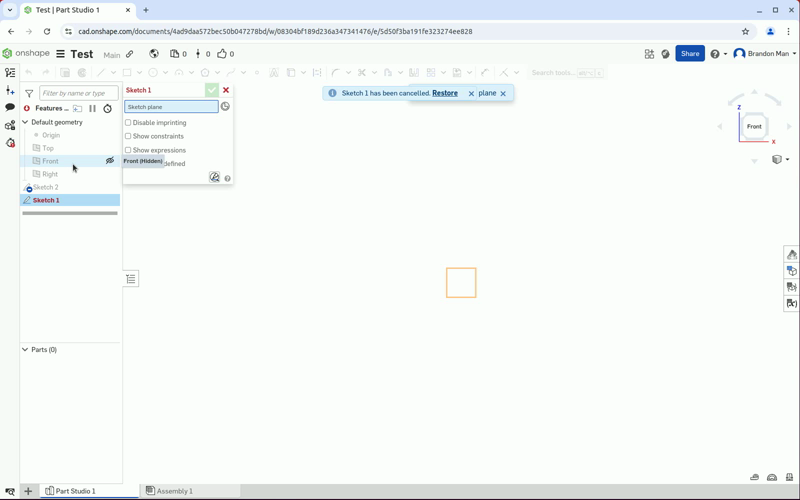
click(73, 163)
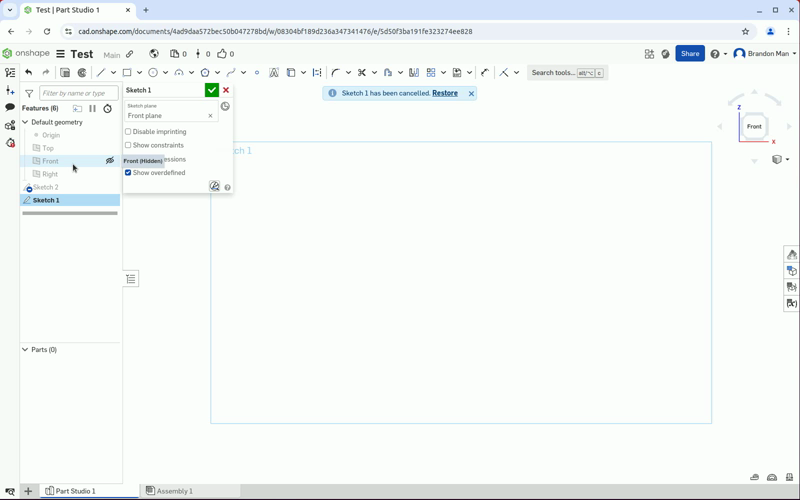
mouse_move(73, 352)
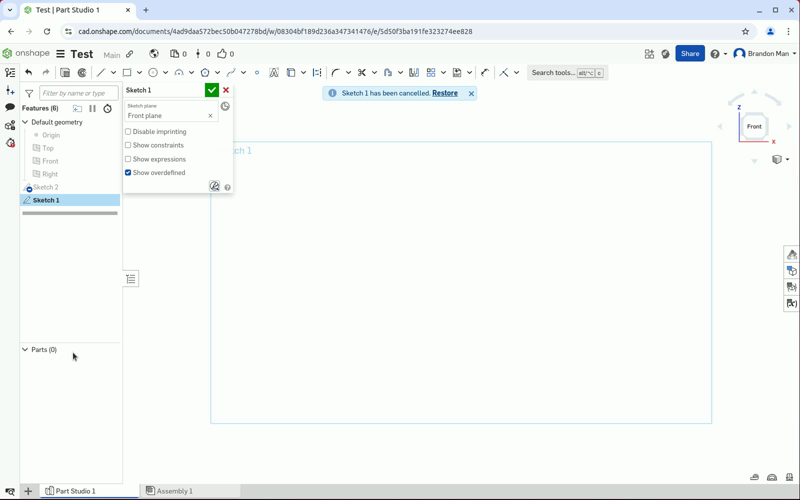
key(y)
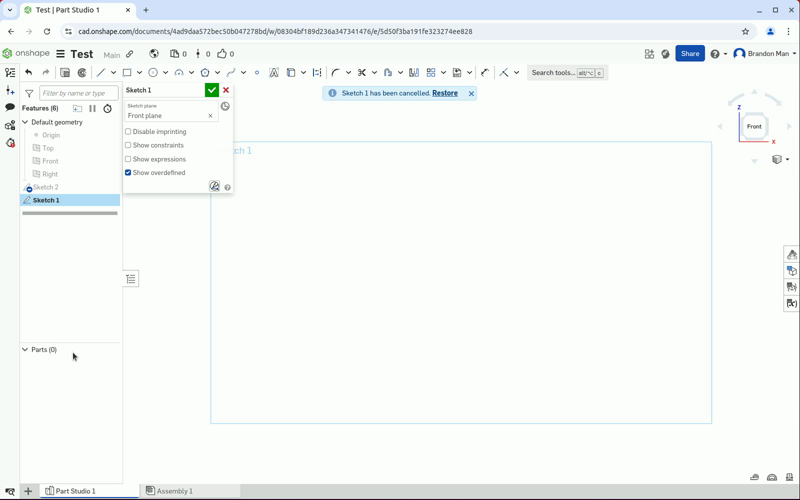
key(l)
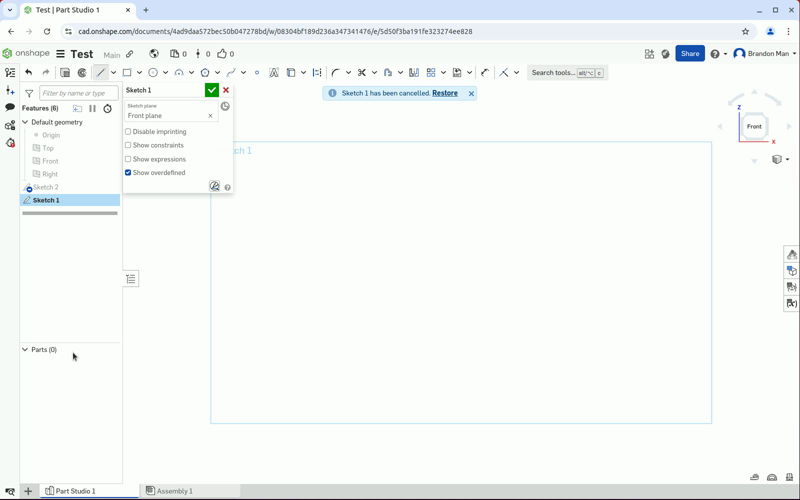
key_down(shift)
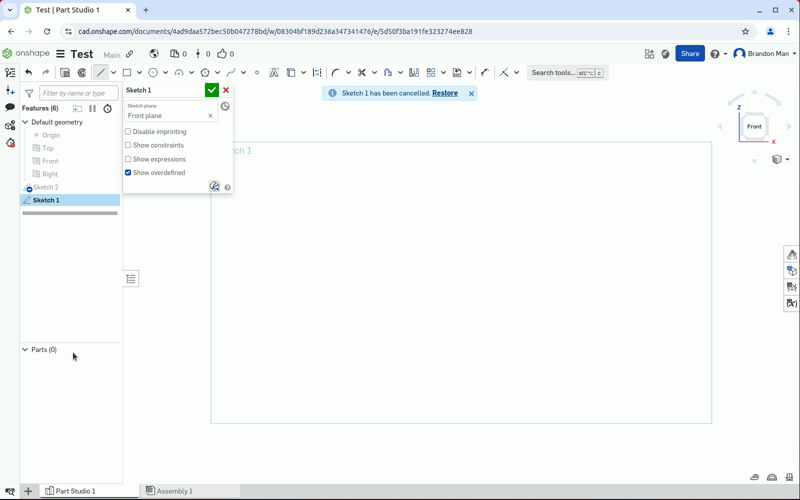
mouse_move(348, 282)
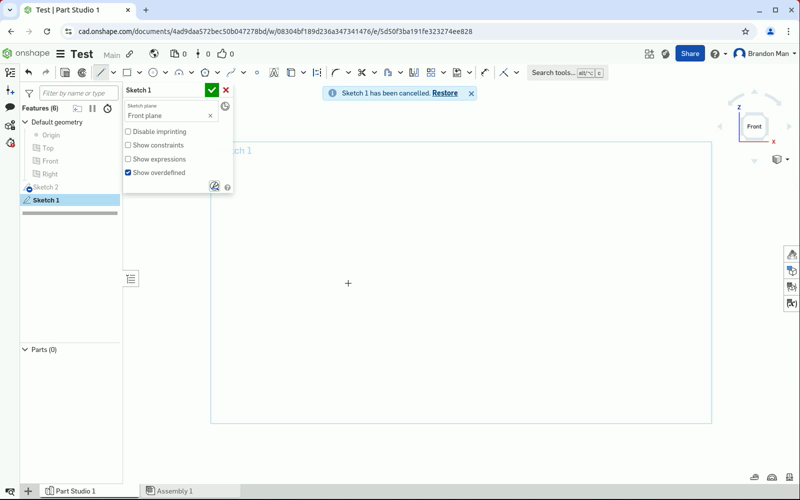
click(348, 282)
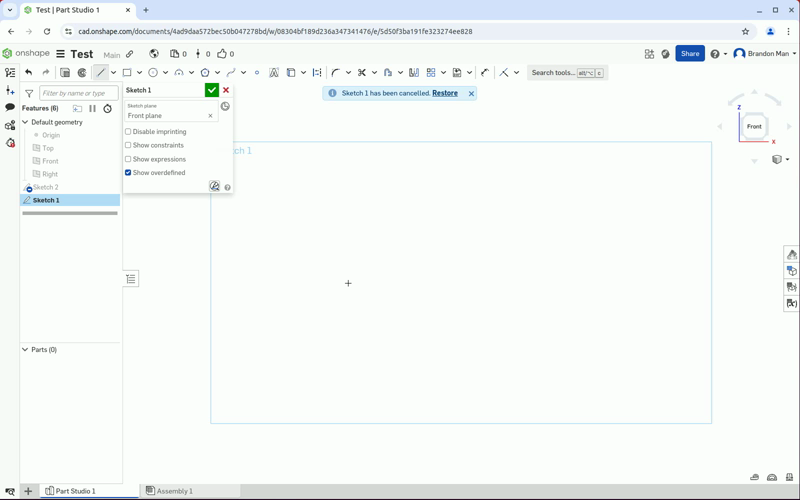
key_up(shift)
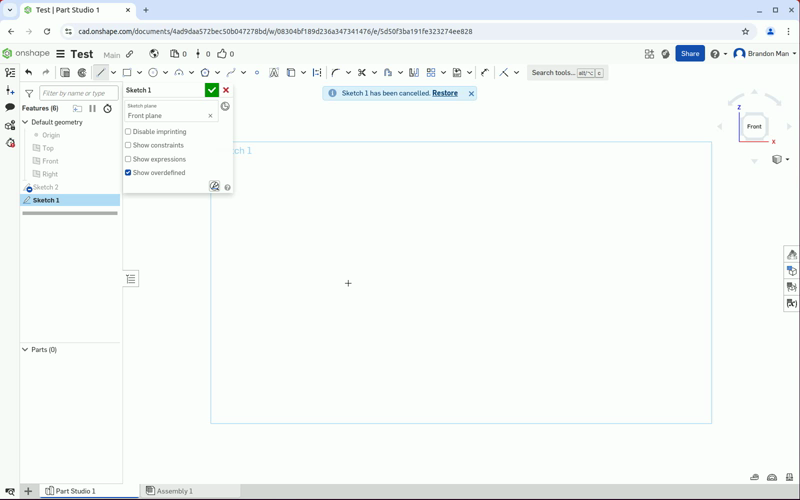
key_down(shift)
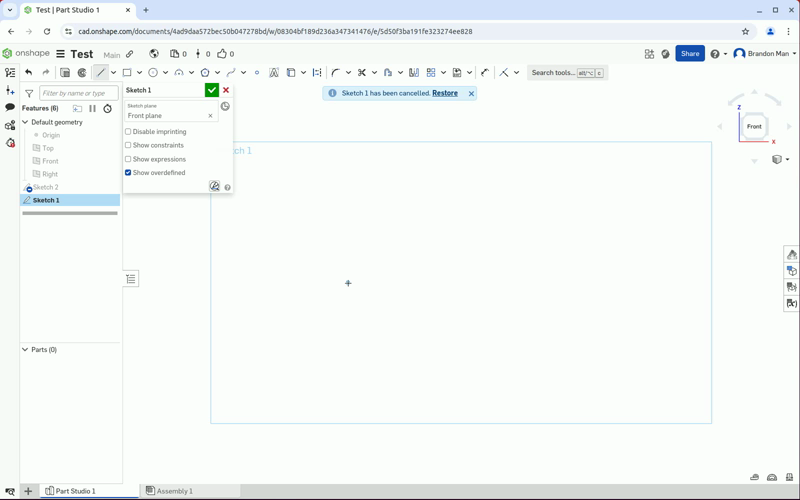
mouse_move(442, 282)
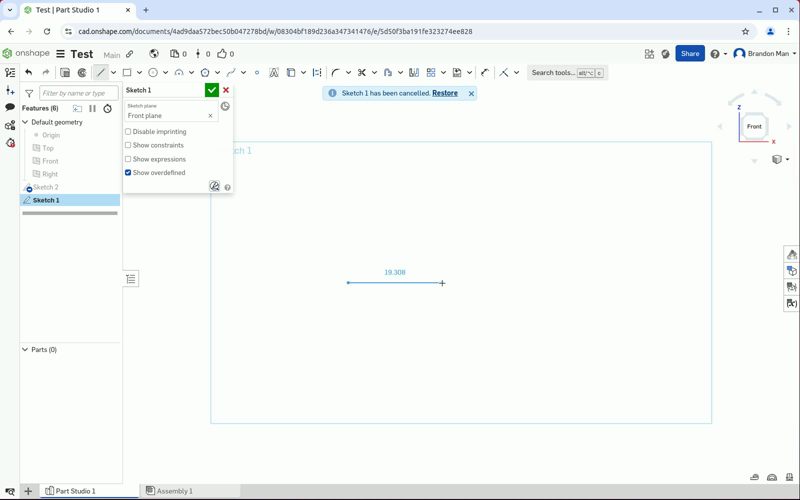
click(442, 282)
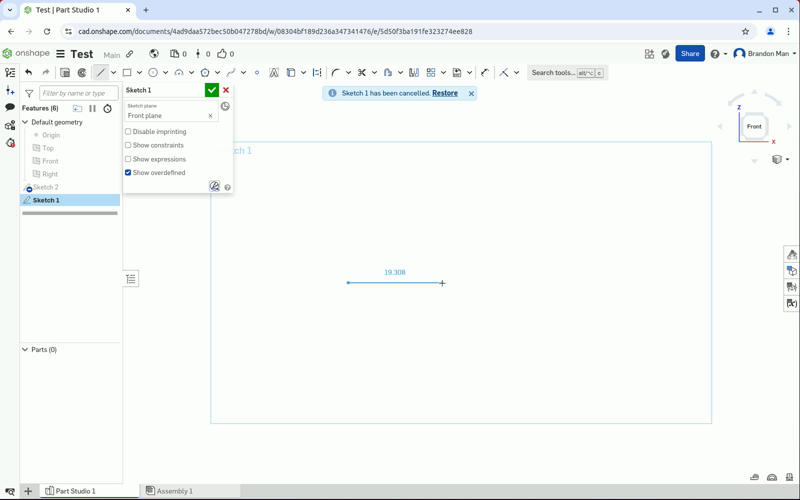
key_up(shift)
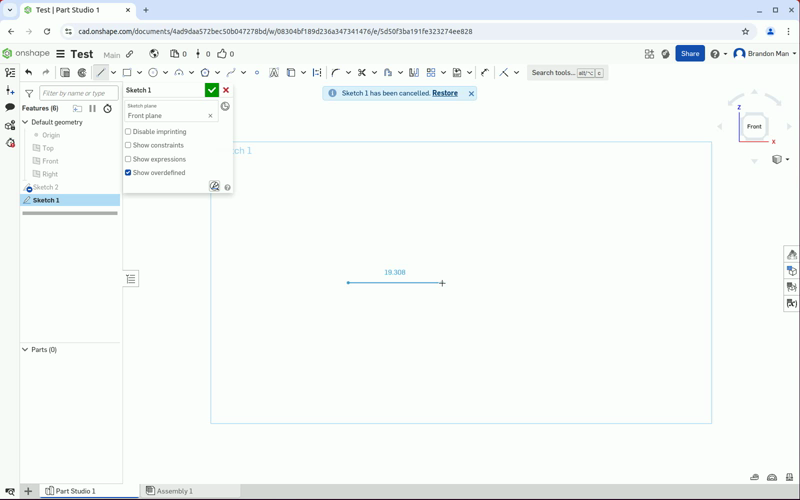
key_down(shift)
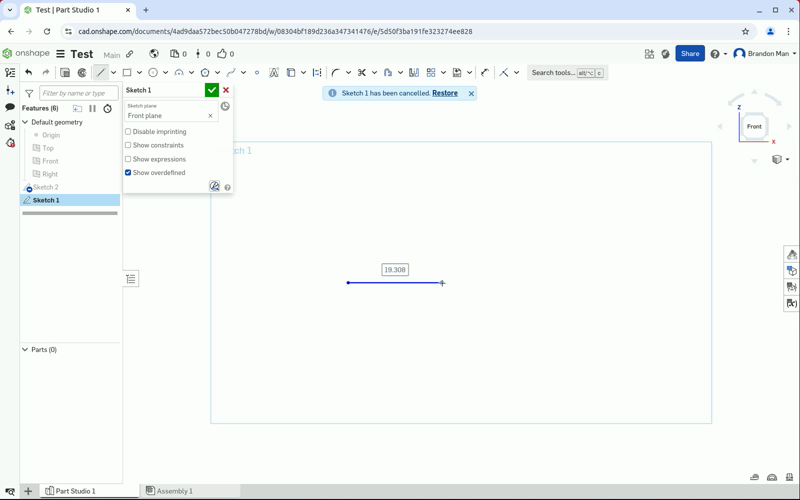
mouse_move(472, 282)
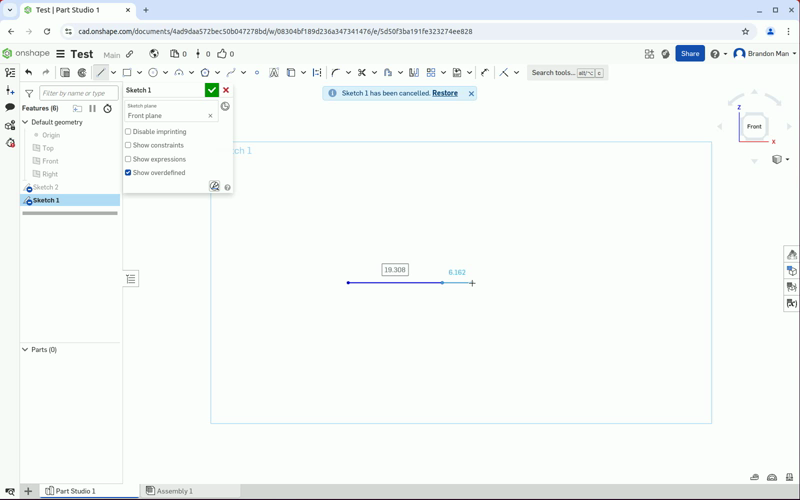
mouse_move(442, 280)
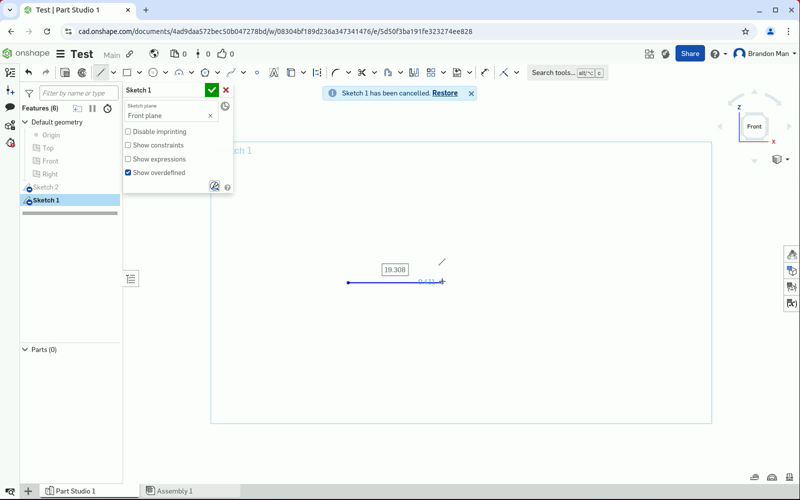
scroll(6)
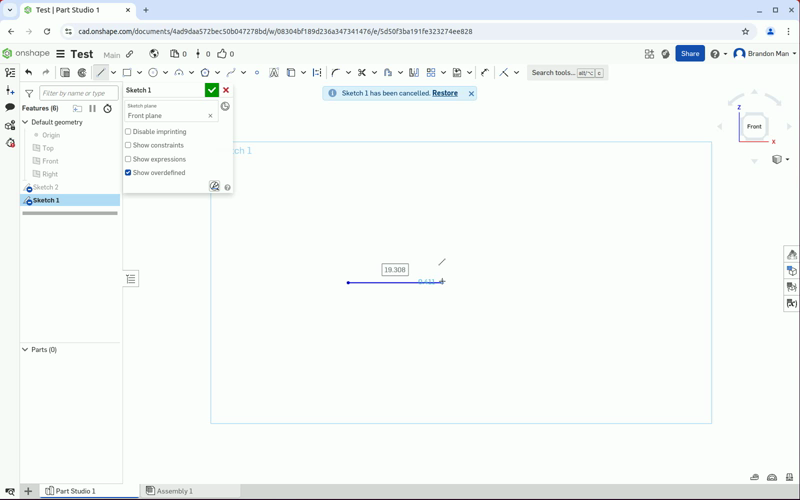
scroll(6)
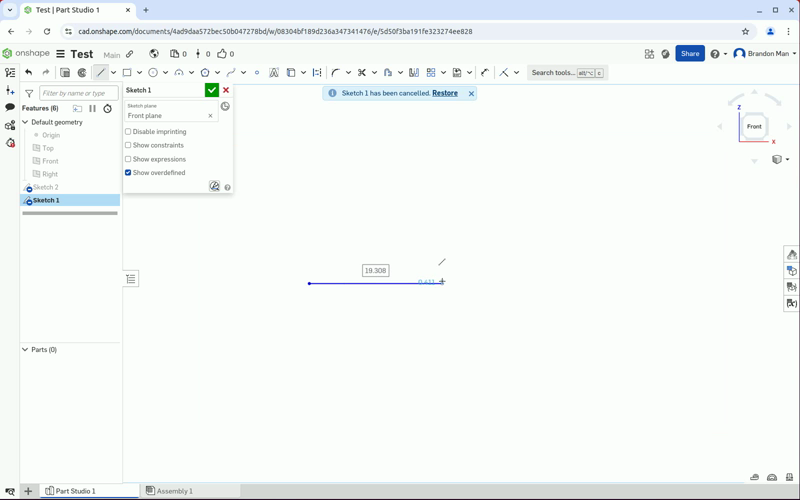
scroll(6)
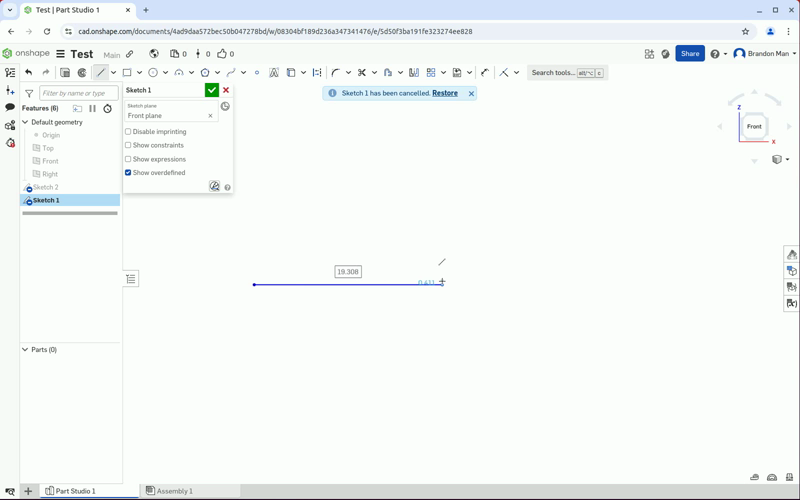
scroll(6)
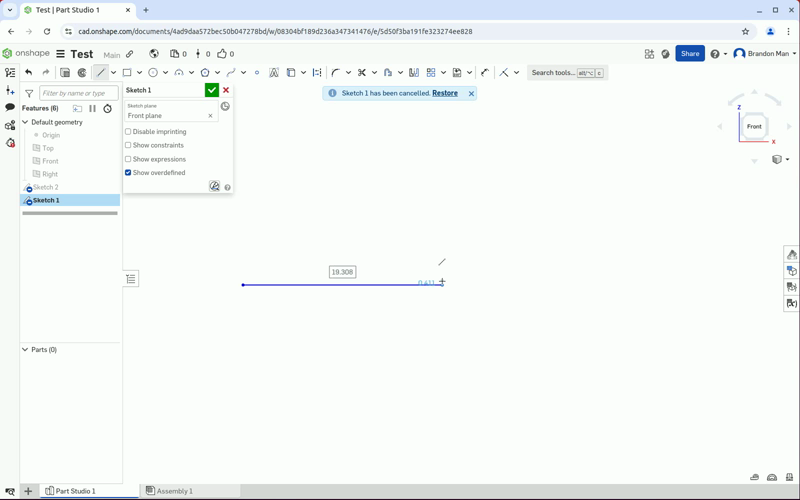
scroll(6)
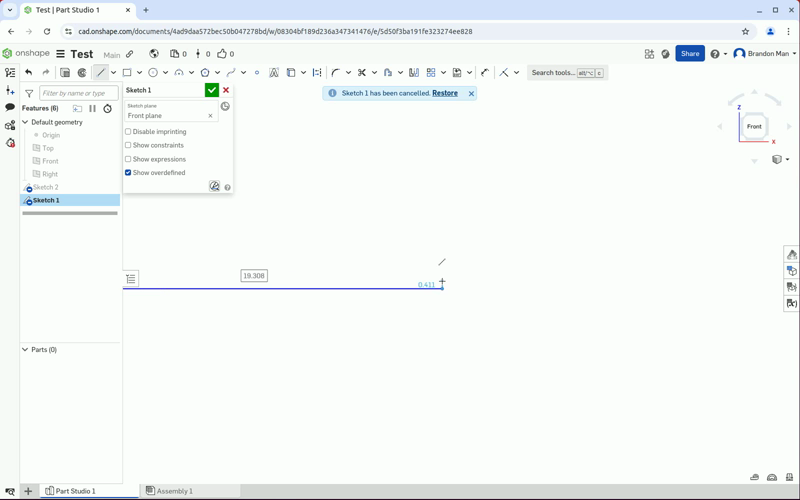
scroll(6)
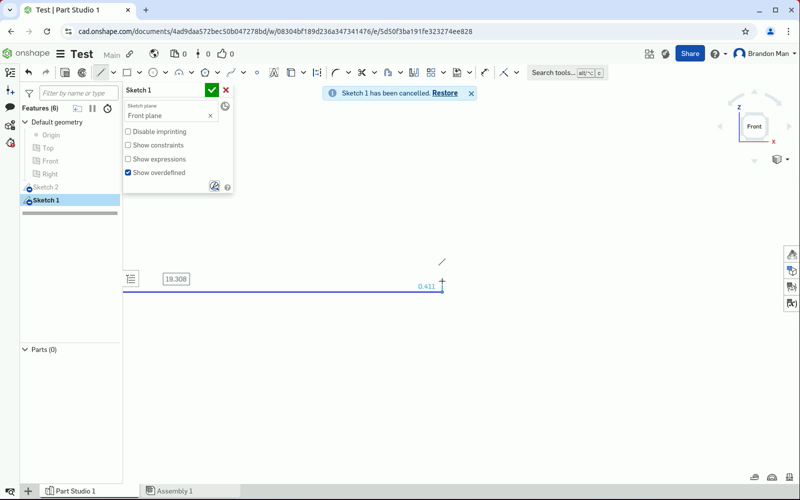
scroll(6)
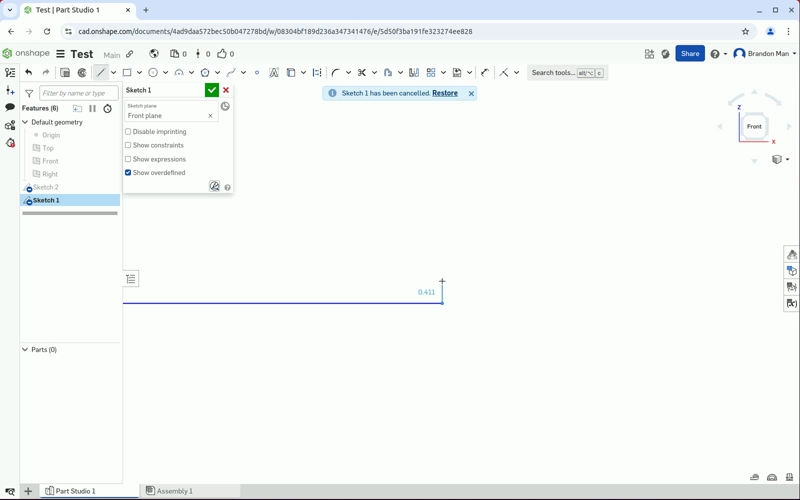
click(442, 280)
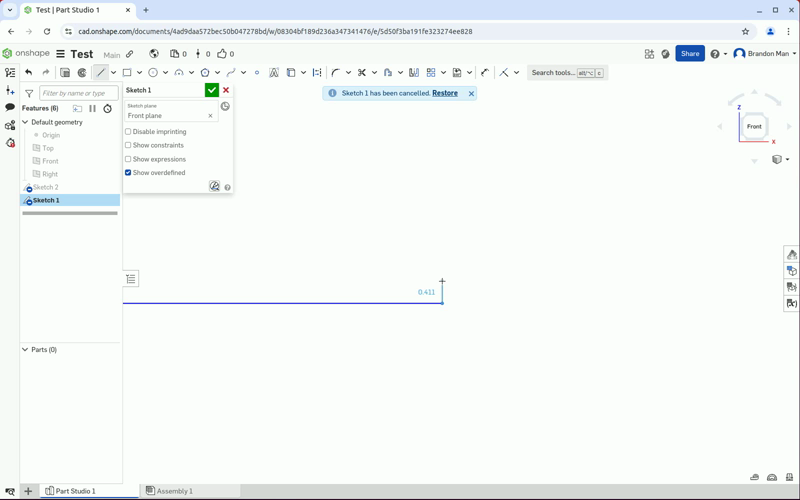
scroll(-6)
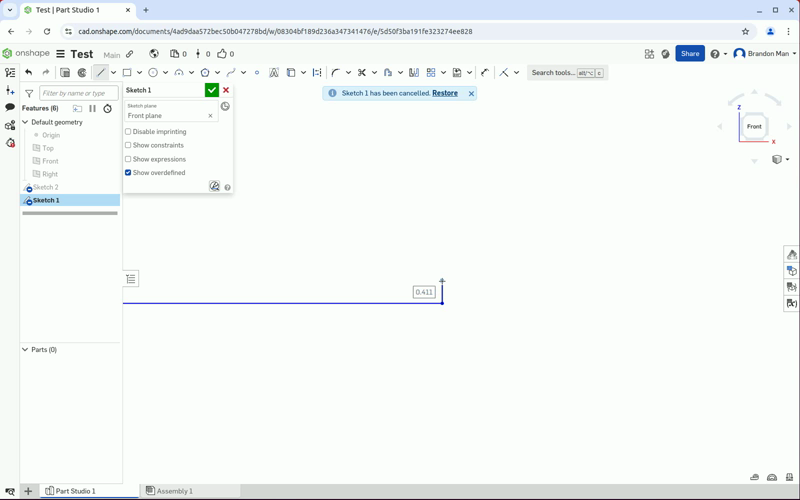
scroll(-6)
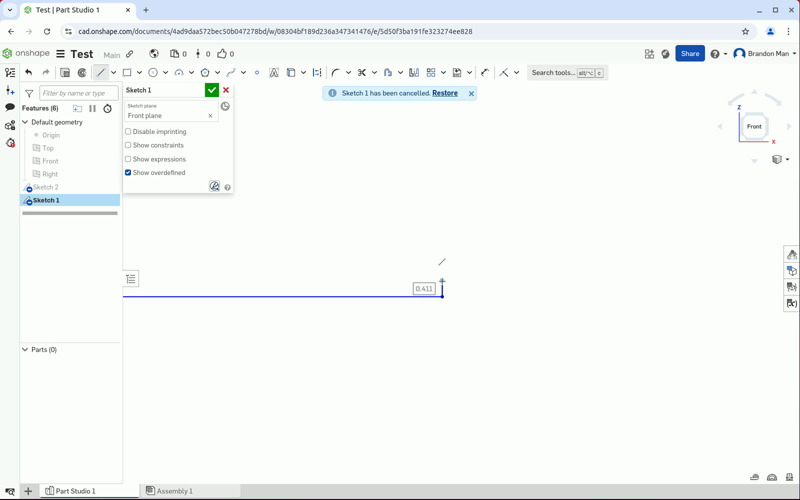
scroll(-6)
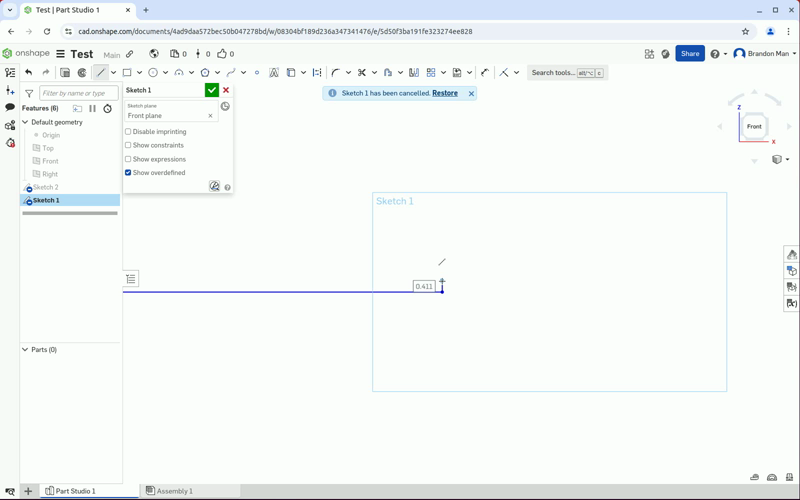
scroll(-6)
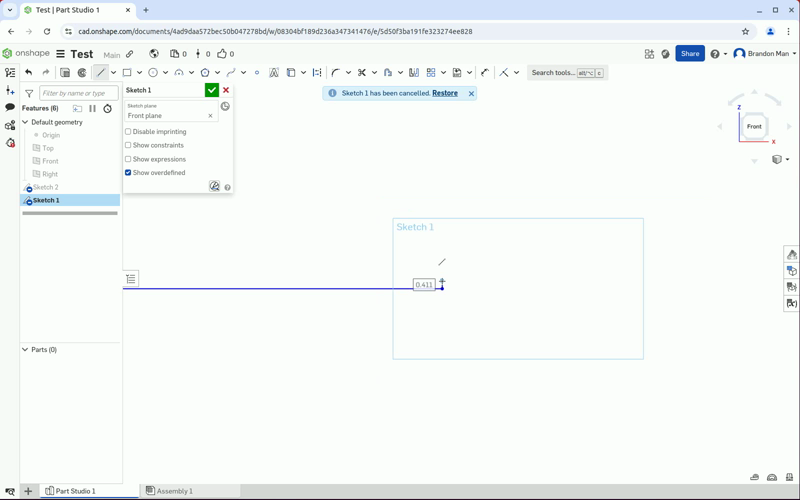
scroll(-6)
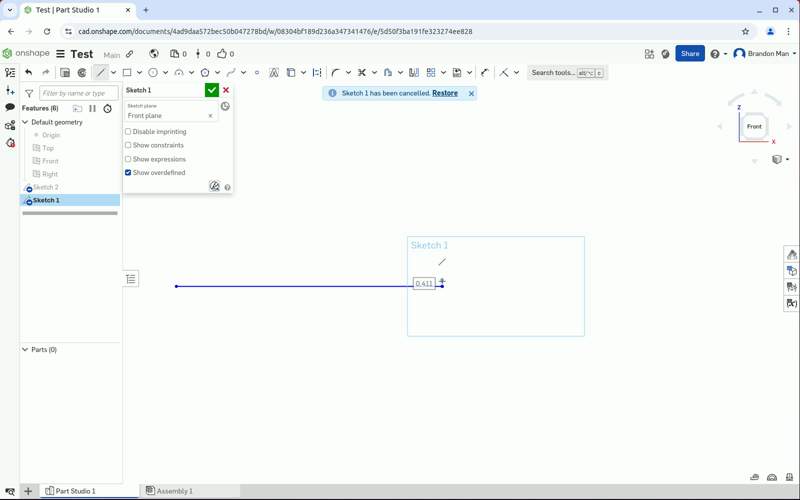
scroll(-6)
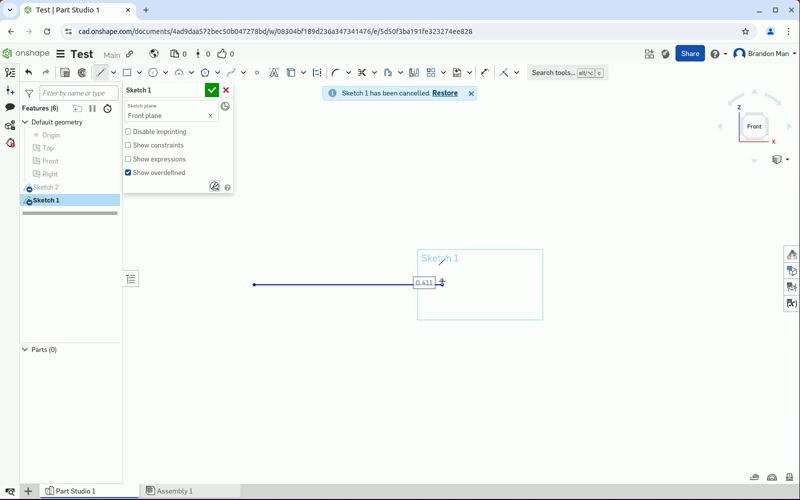
scroll(-6)
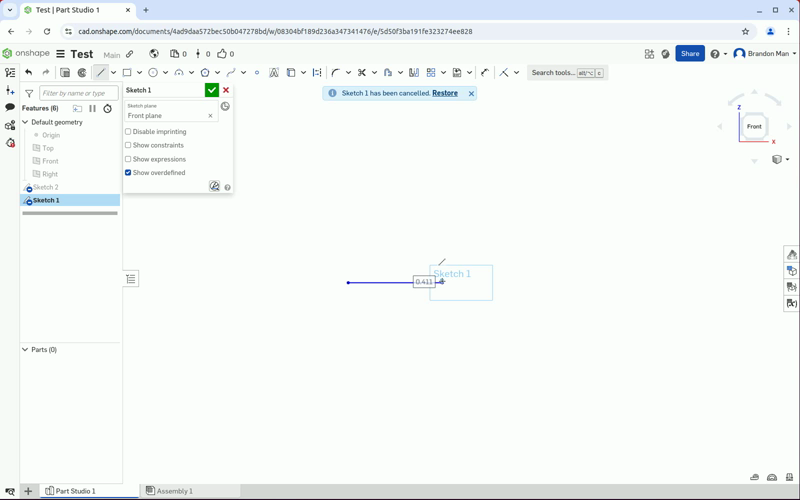
key_up(shift)
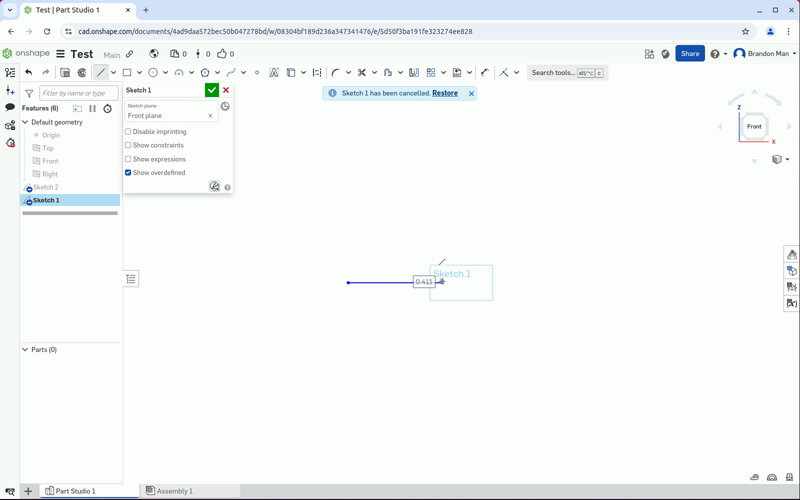
key_down(shift)
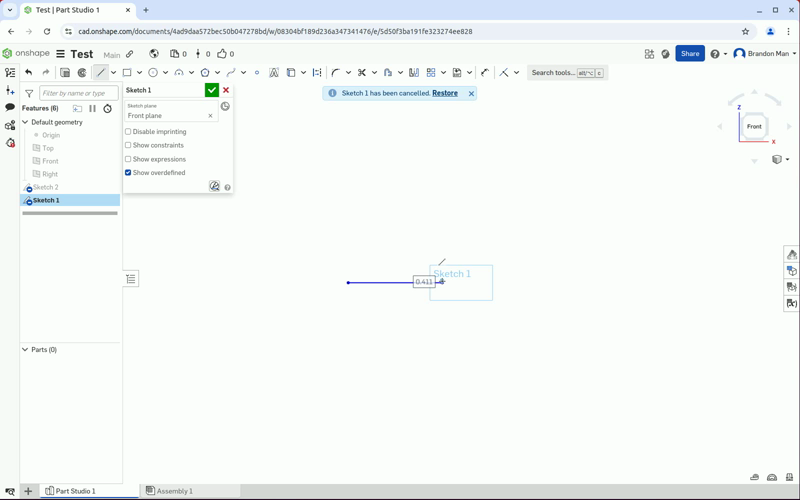
mouse_move(472, 280)
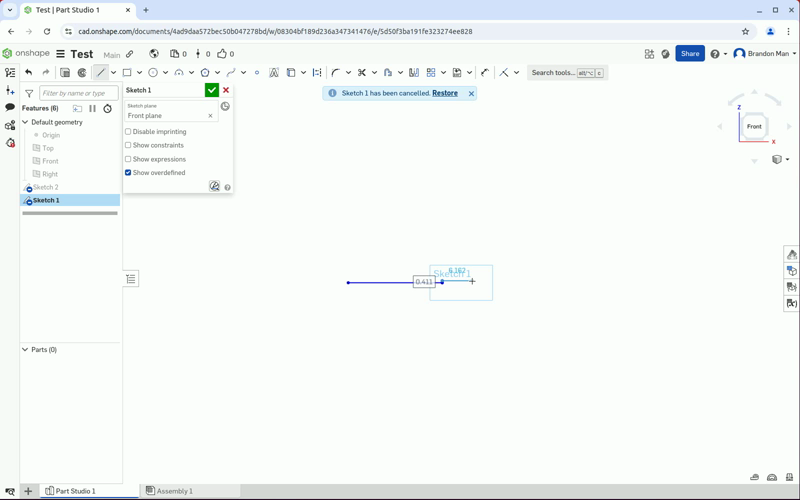
mouse_move(440, 280)
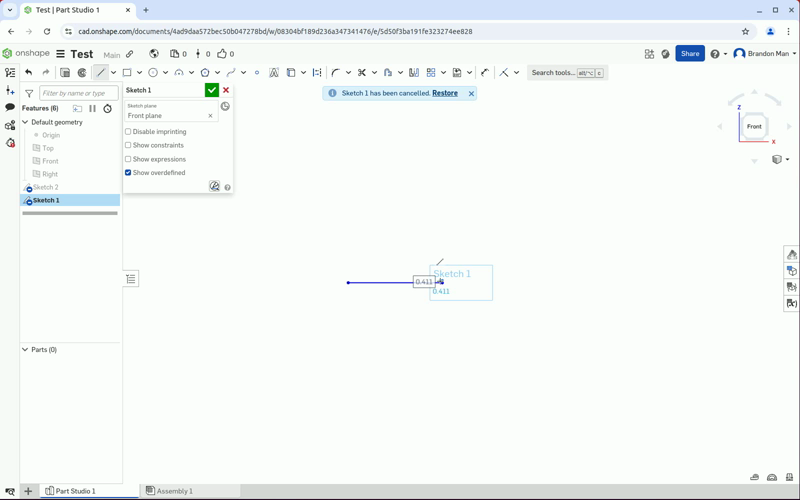
scroll(6)
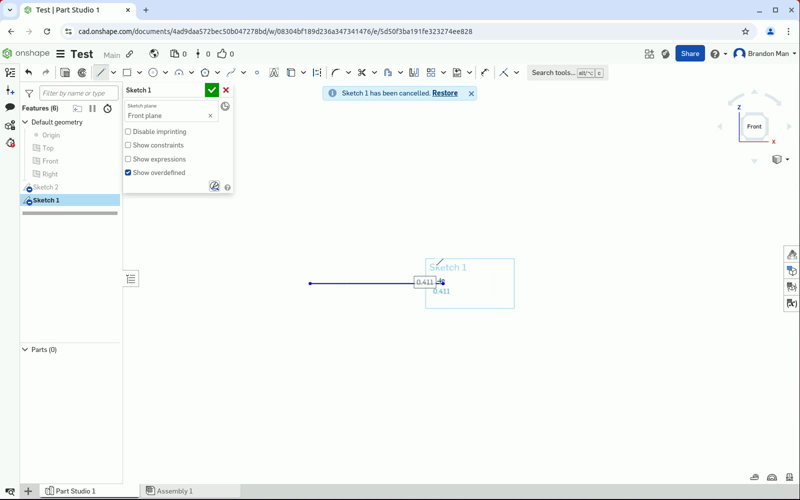
scroll(6)
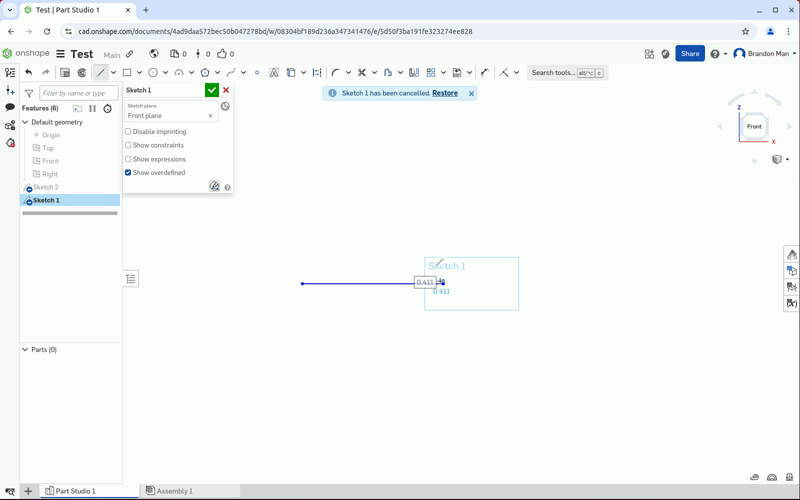
scroll(6)
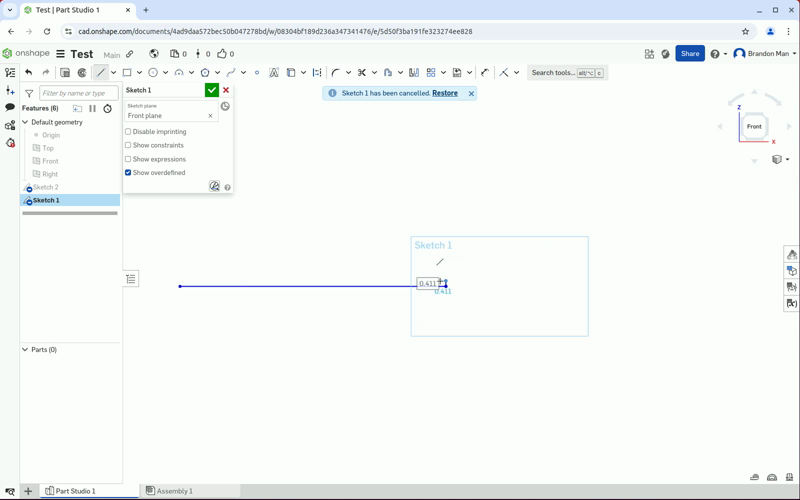
scroll(6)
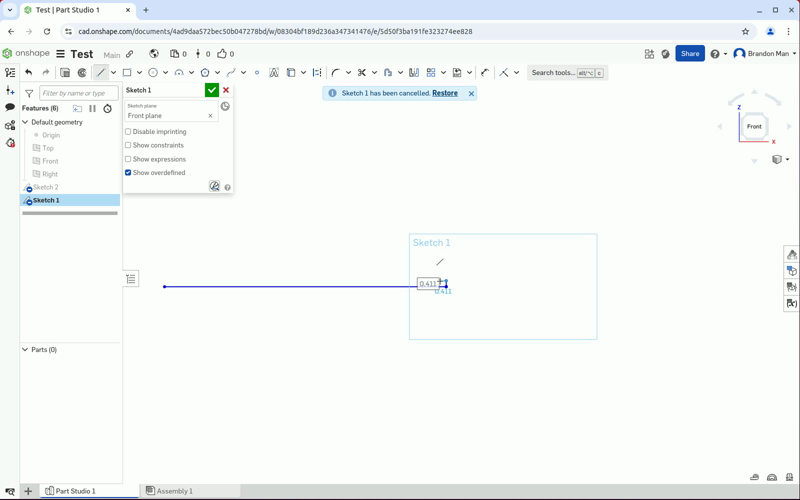
scroll(6)
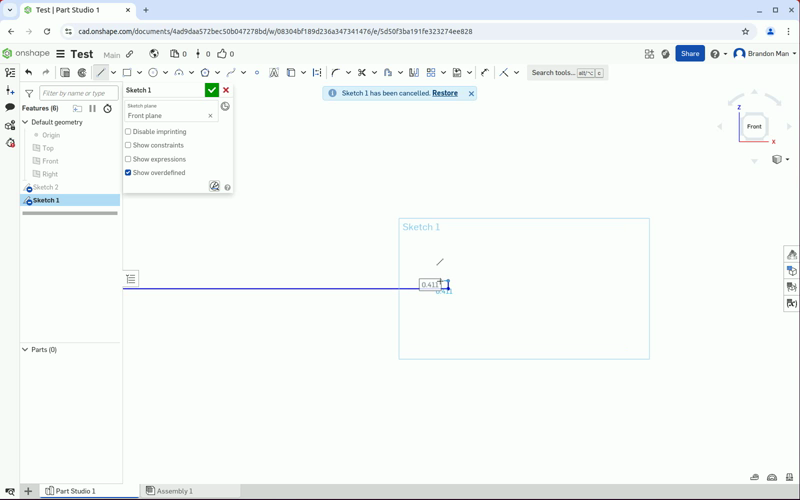
scroll(6)
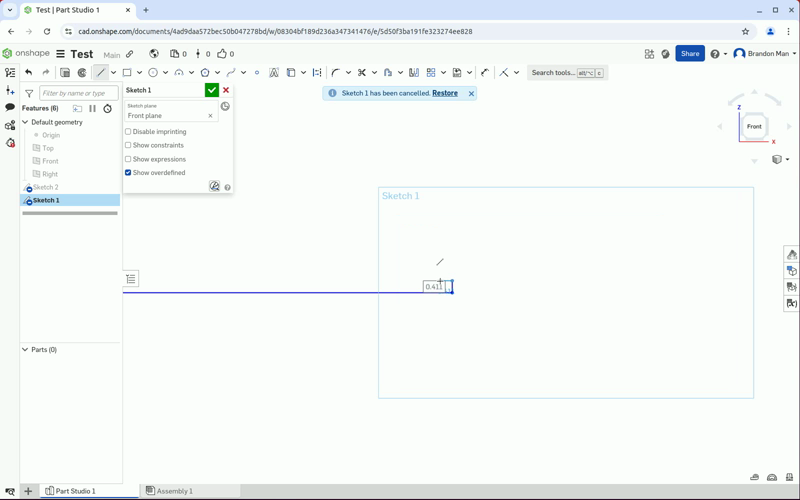
scroll(6)
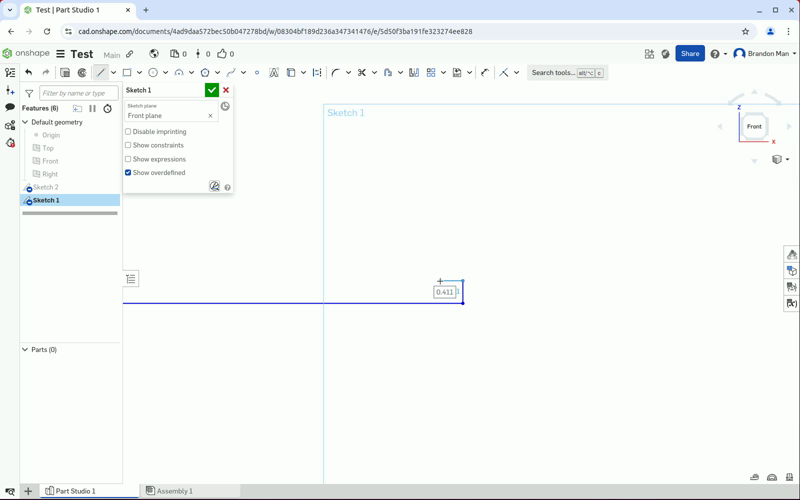
click(440, 280)
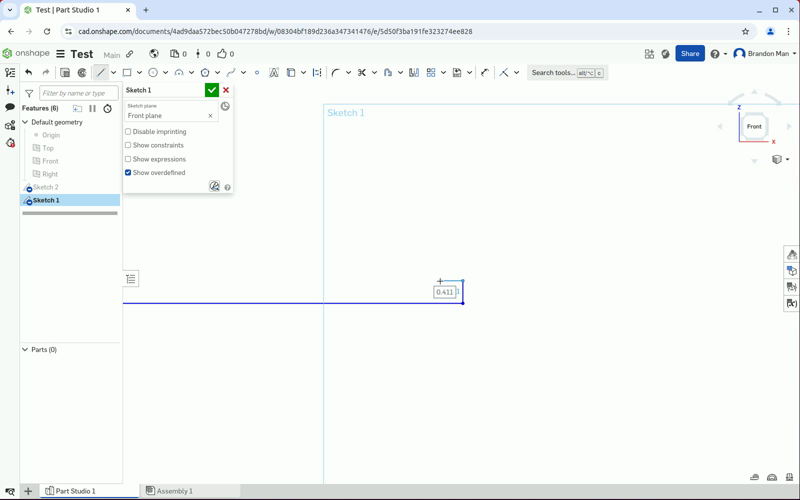
scroll(-6)
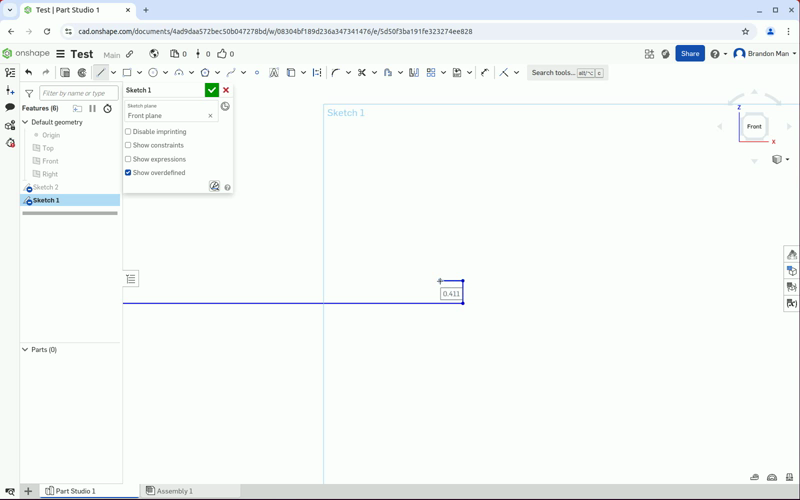
scroll(-6)
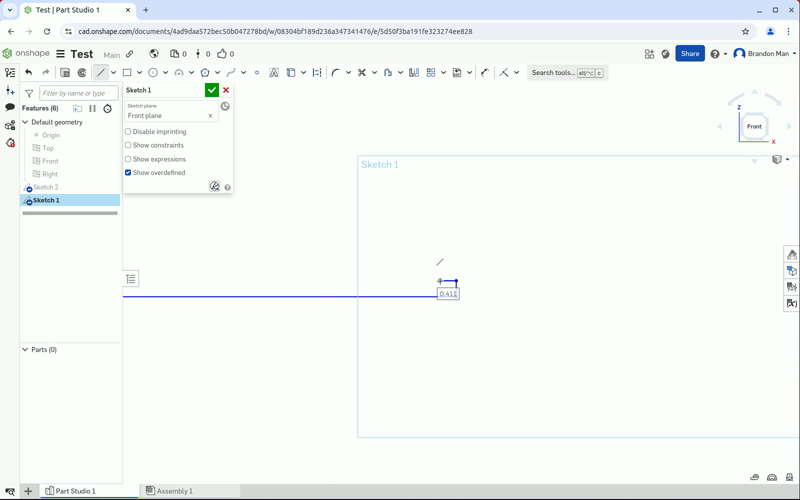
scroll(-6)
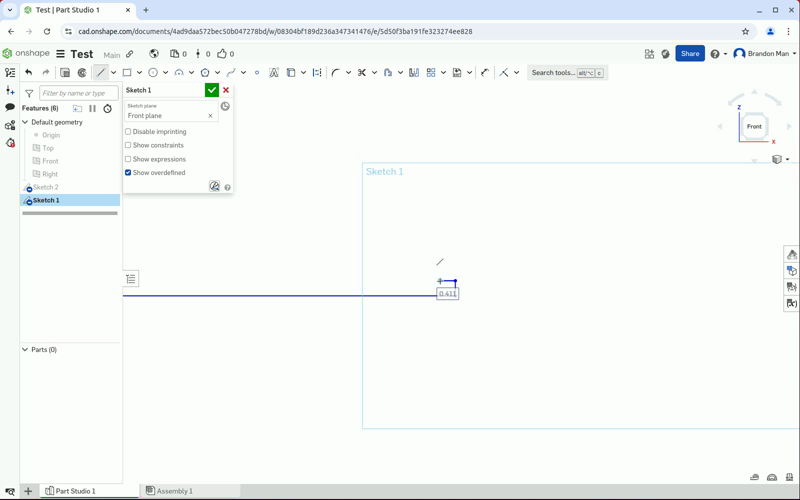
scroll(-6)
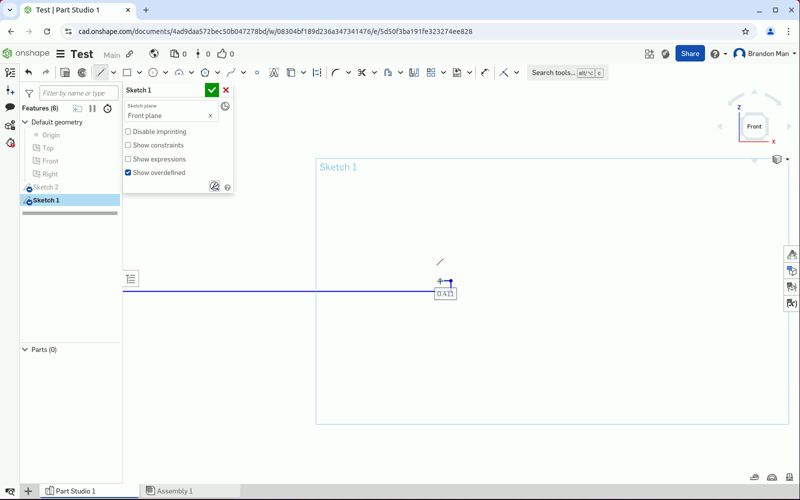
scroll(-6)
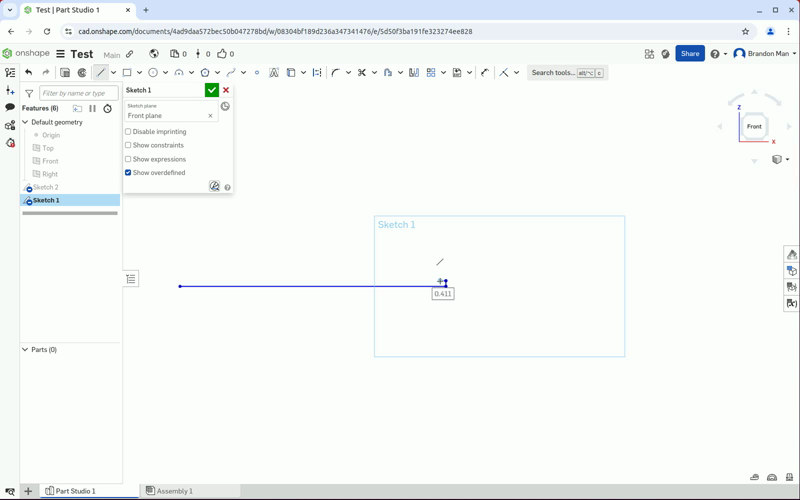
scroll(-6)
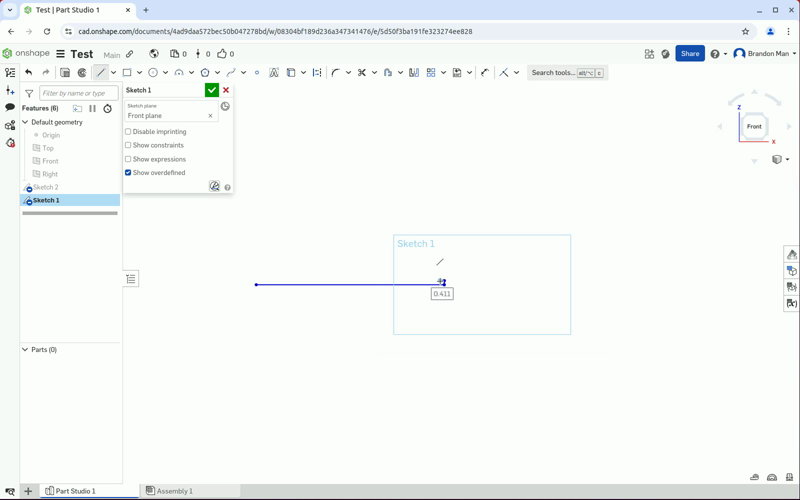
scroll(-6)
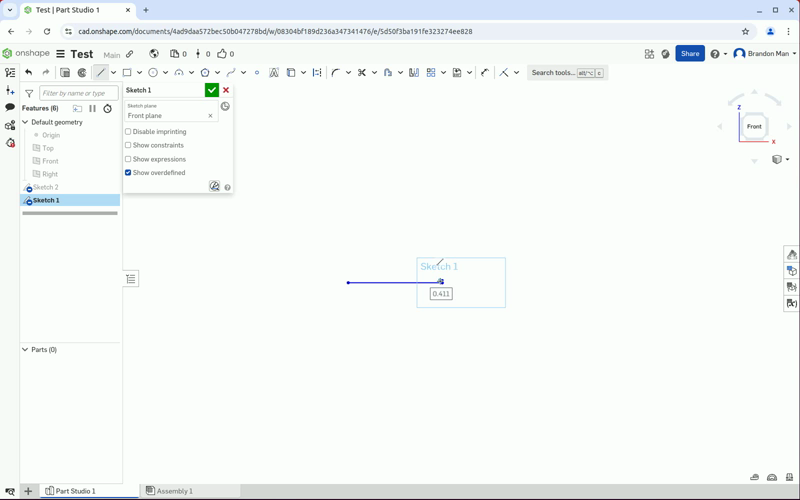
key_up(shift)
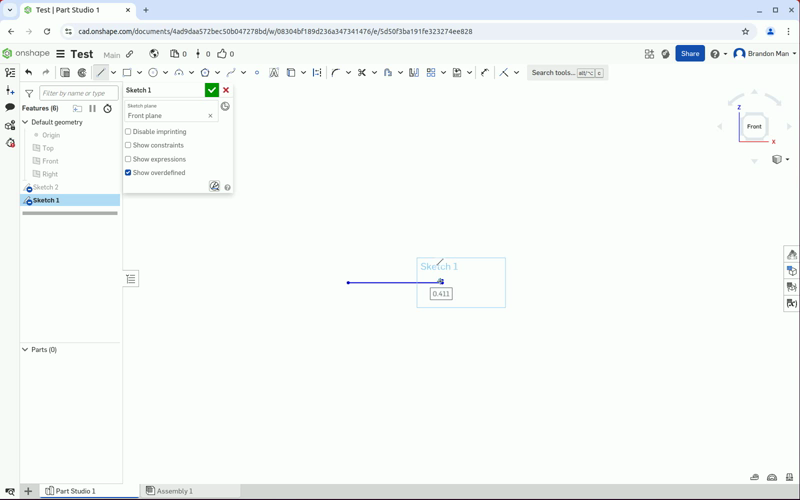
key_down(shift)
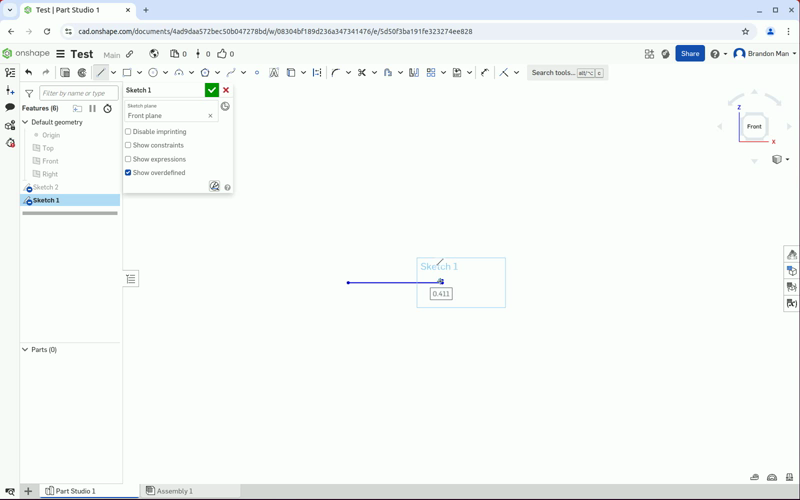
mouse_move(470, 280)
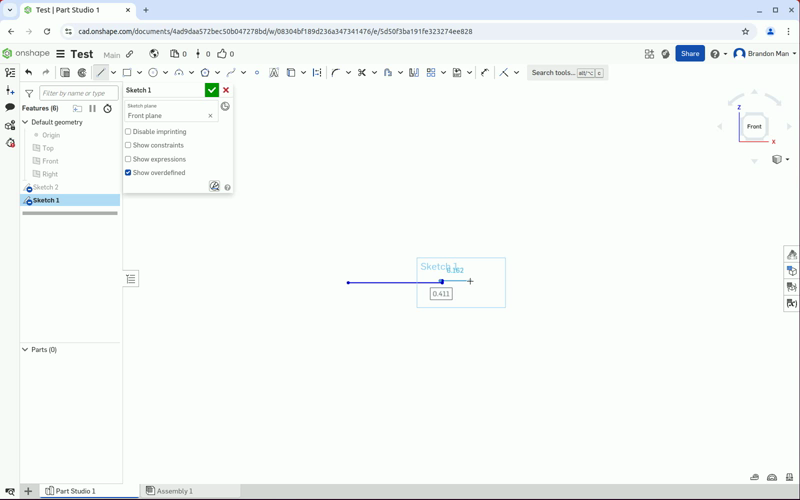
mouse_move(395, 280)
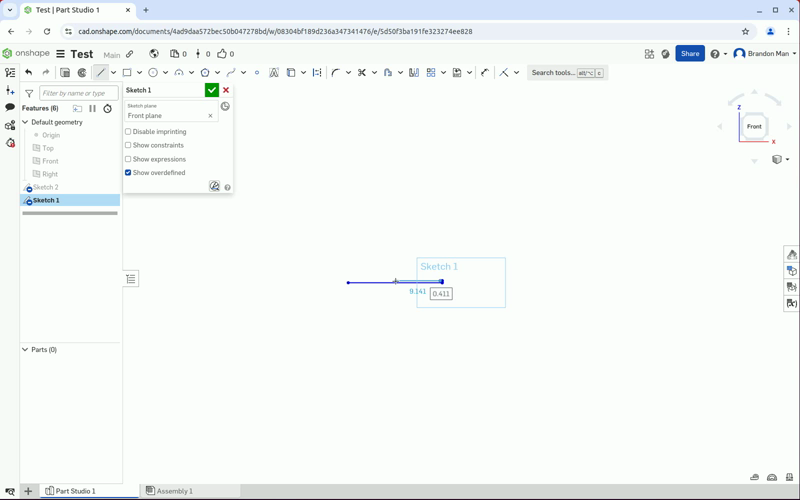
click(395, 280)
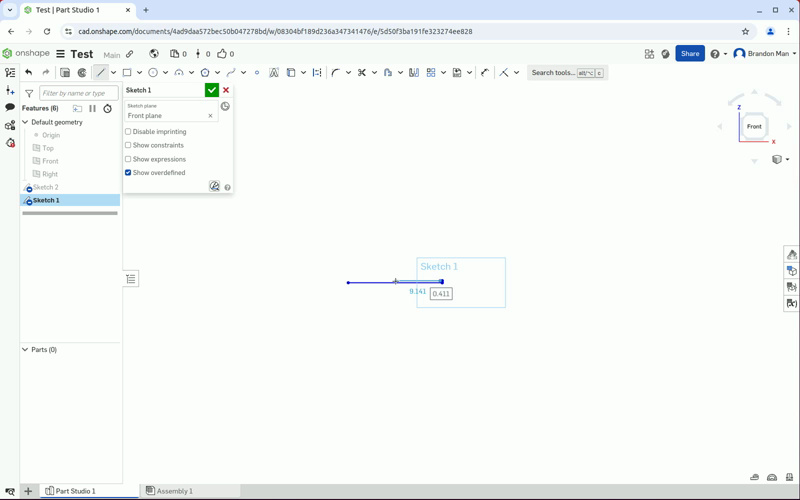
key_up(shift)
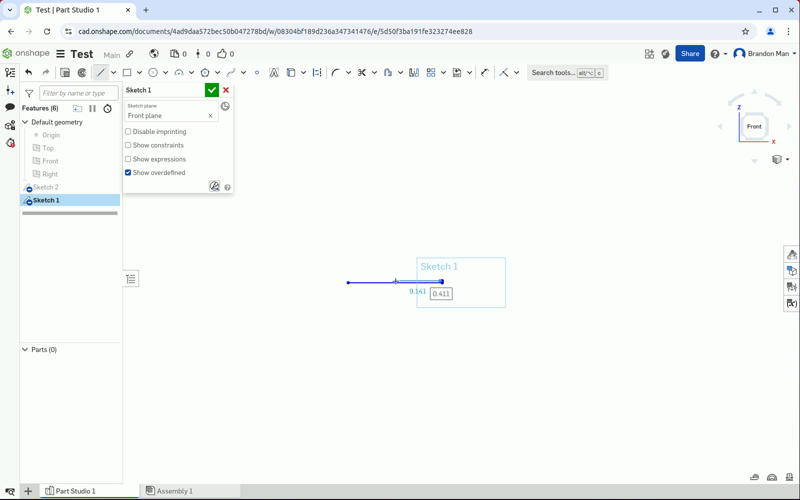
key_down(shift)
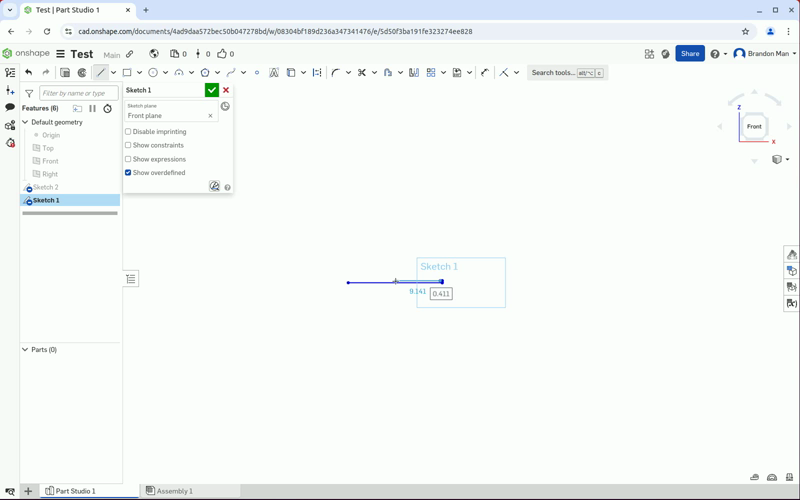
mouse_move(395, 218)
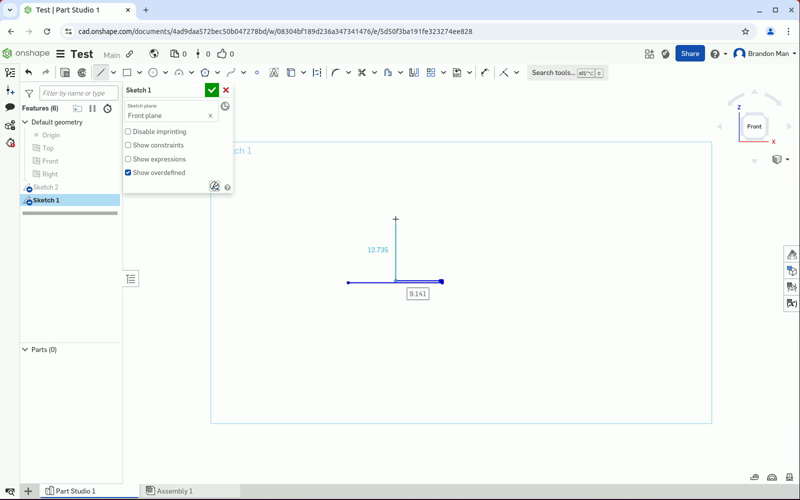
click(395, 218)
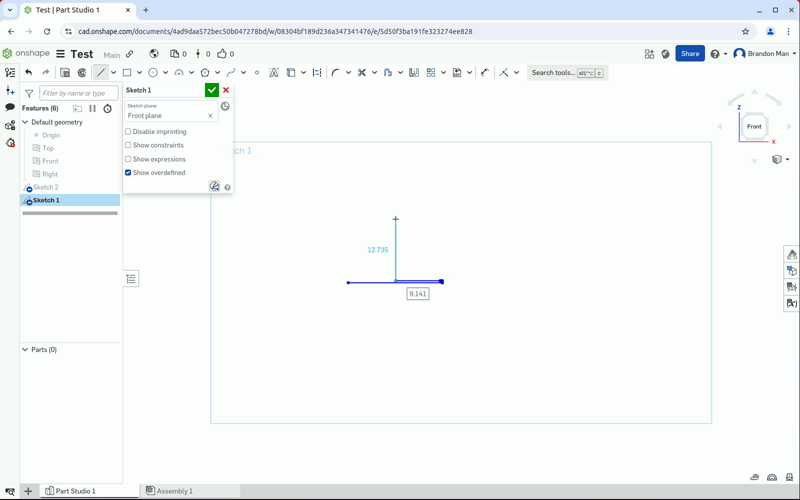
key_up(shift)
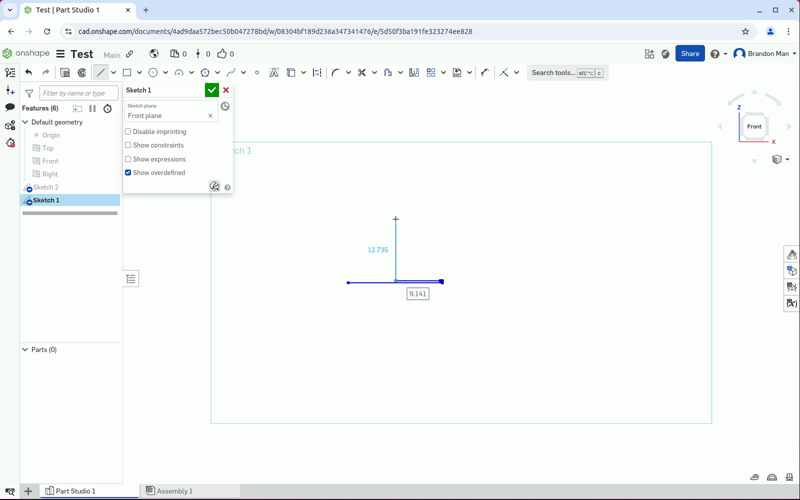
key_down(shift)
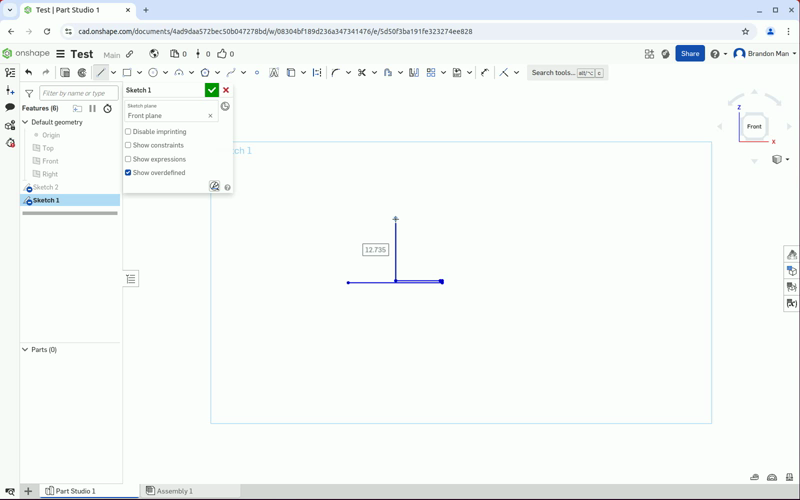
mouse_move(425, 218)
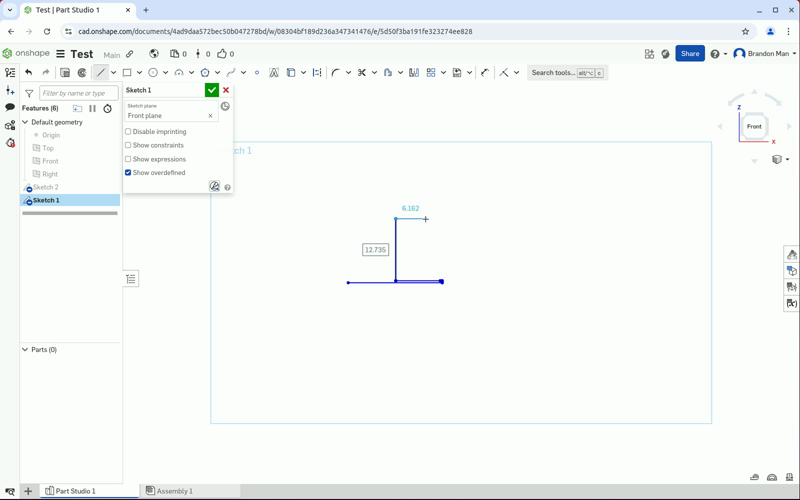
mouse_move(394, 218)
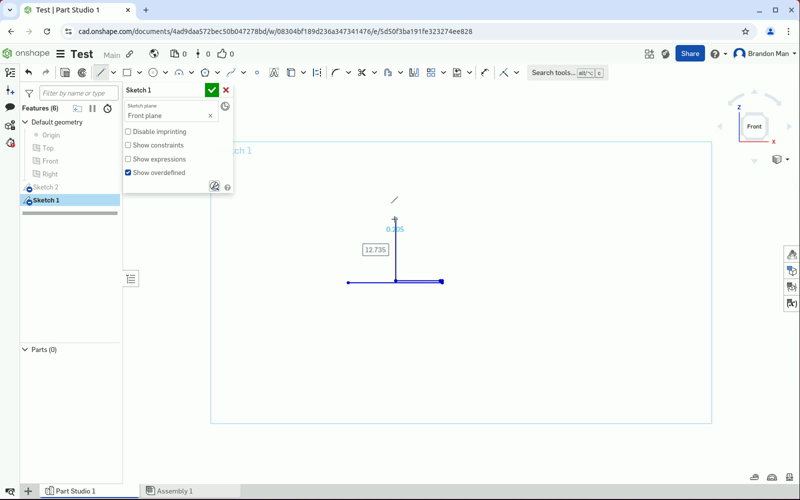
scroll(6)
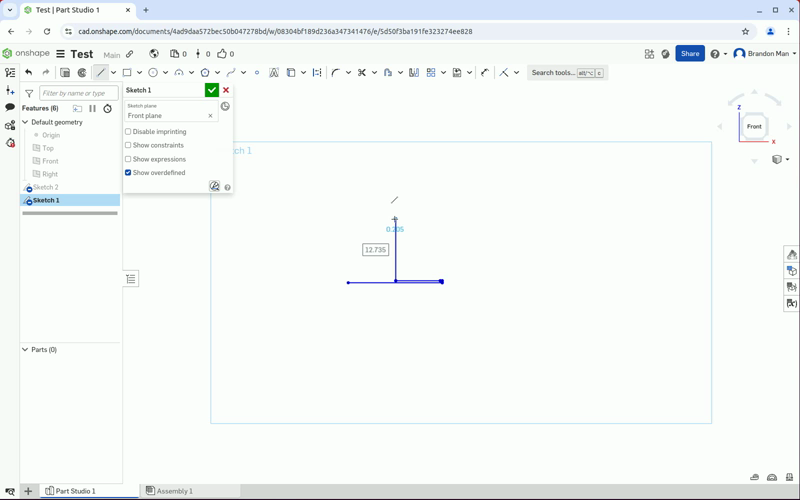
scroll(6)
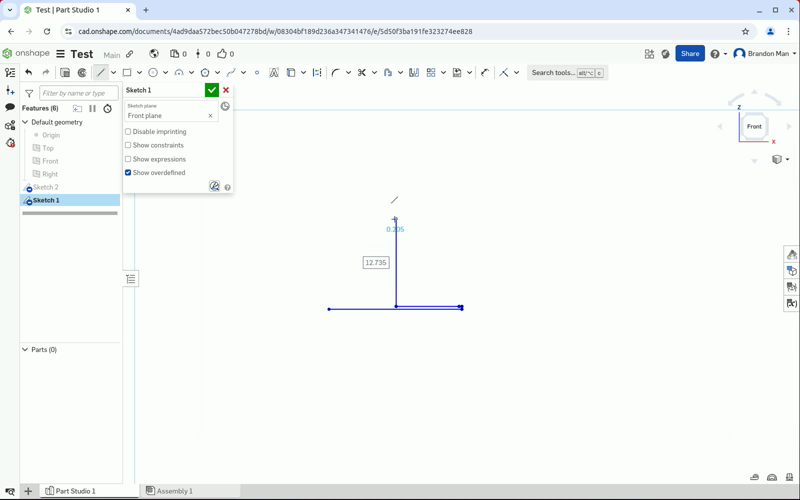
scroll(6)
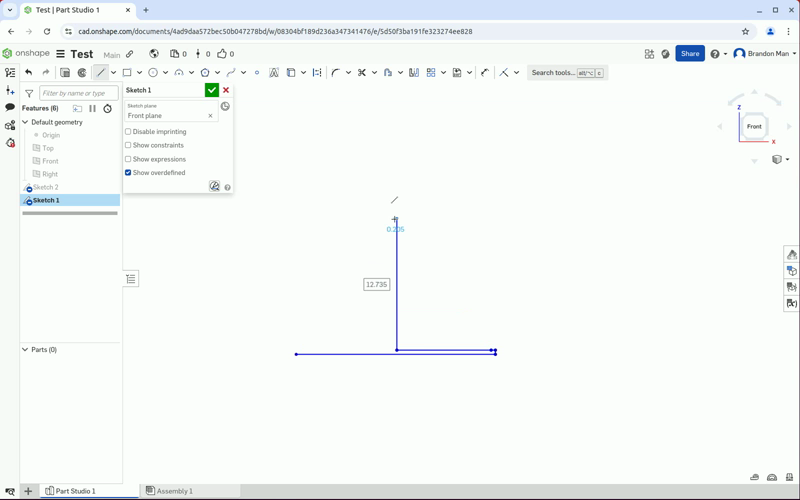
scroll(6)
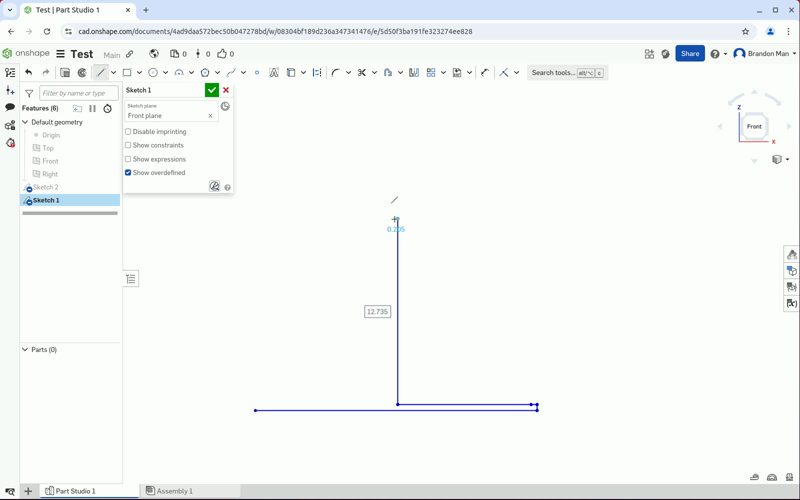
scroll(6)
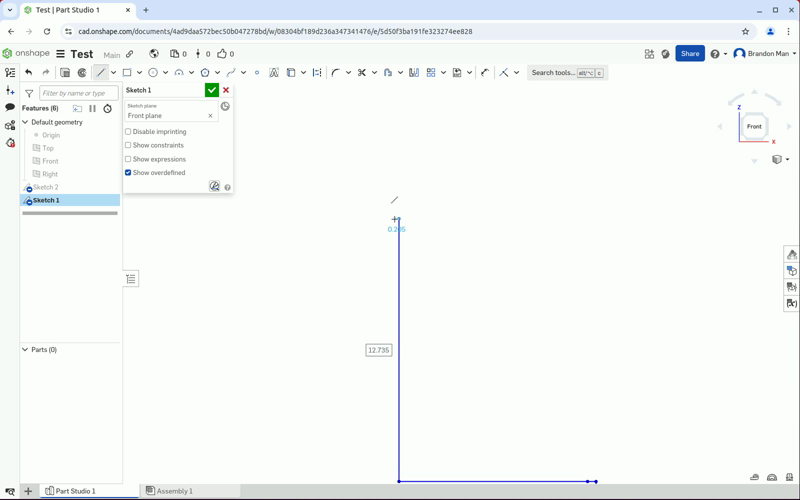
scroll(6)
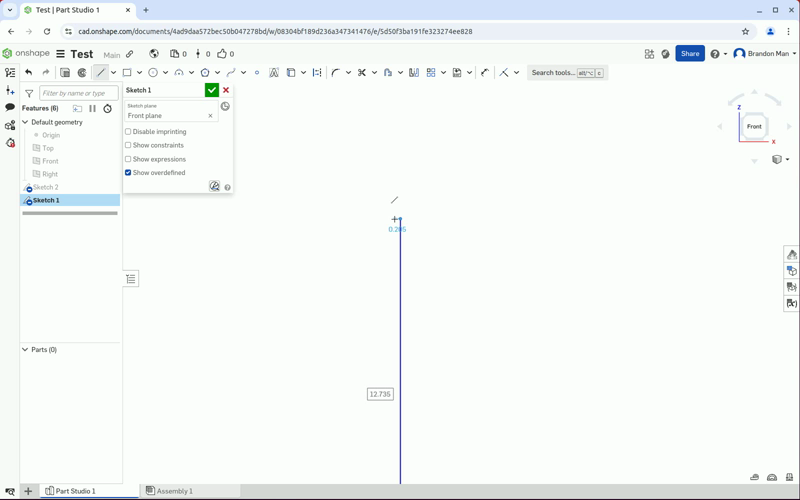
scroll(6)
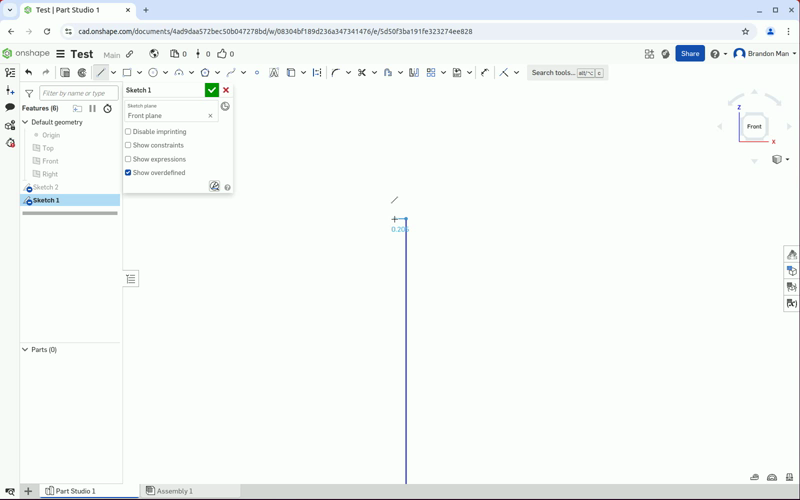
click(394, 218)
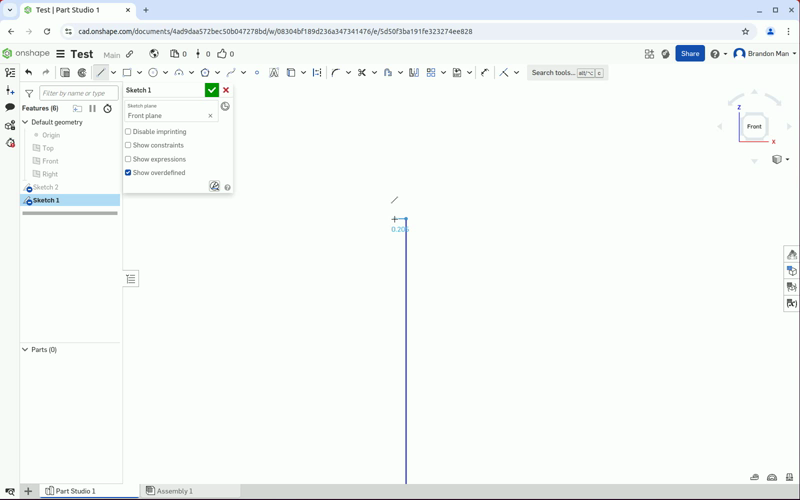
scroll(-6)
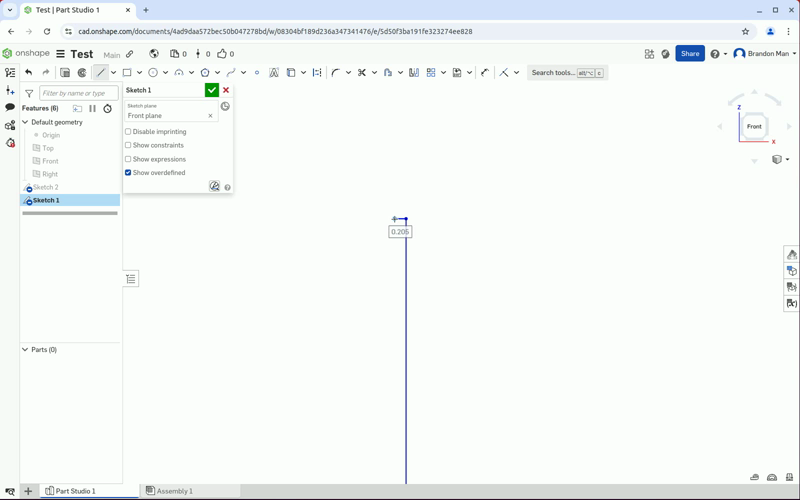
scroll(-6)
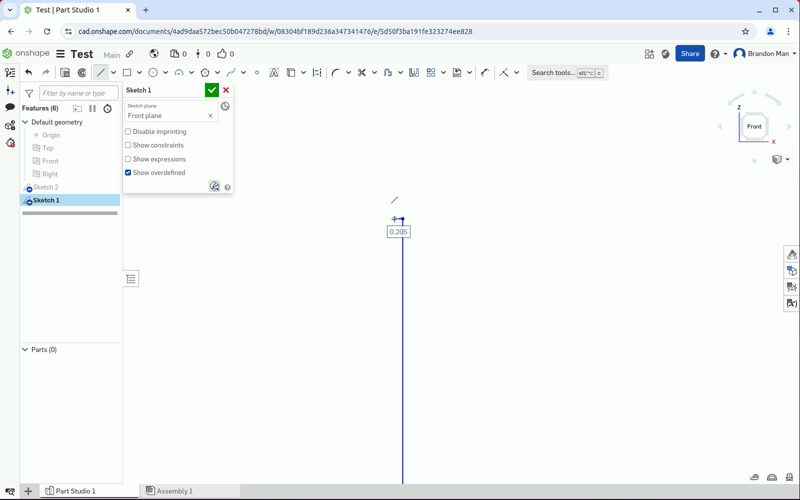
scroll(-6)
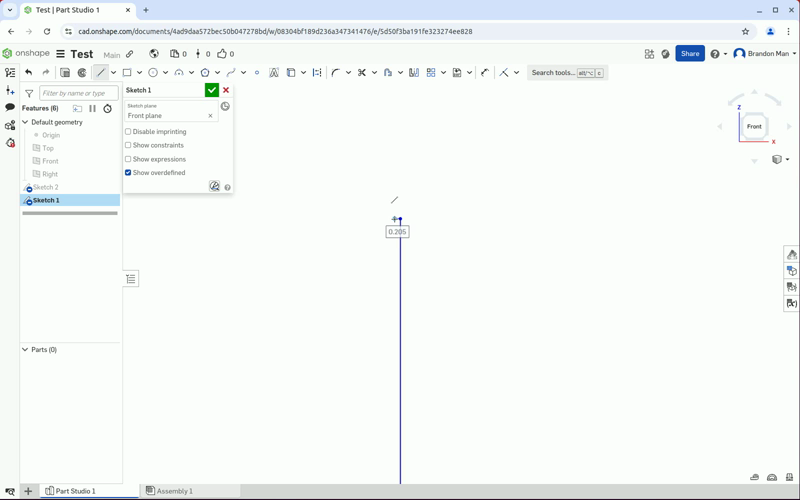
scroll(-6)
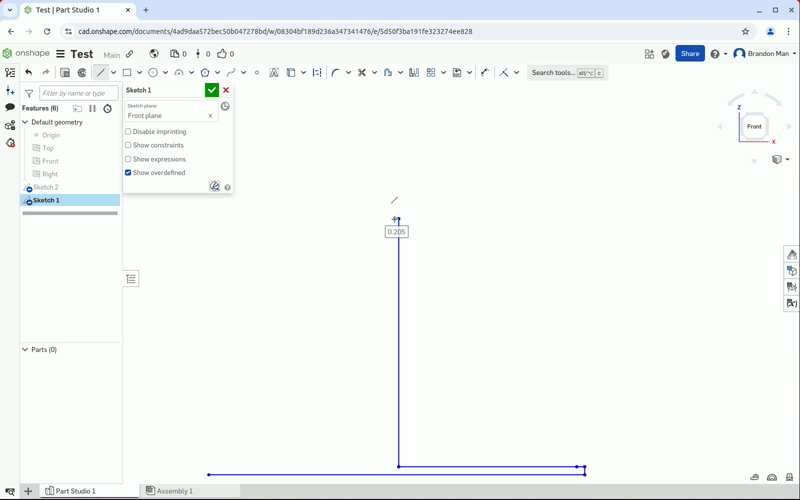
scroll(-6)
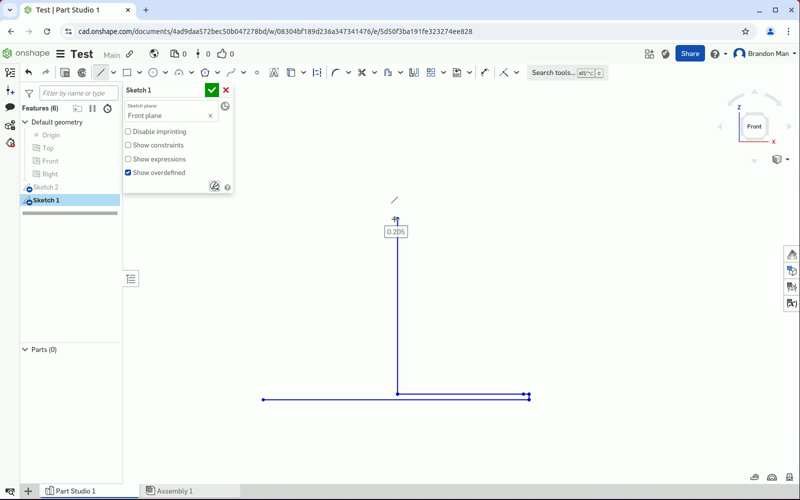
scroll(-6)
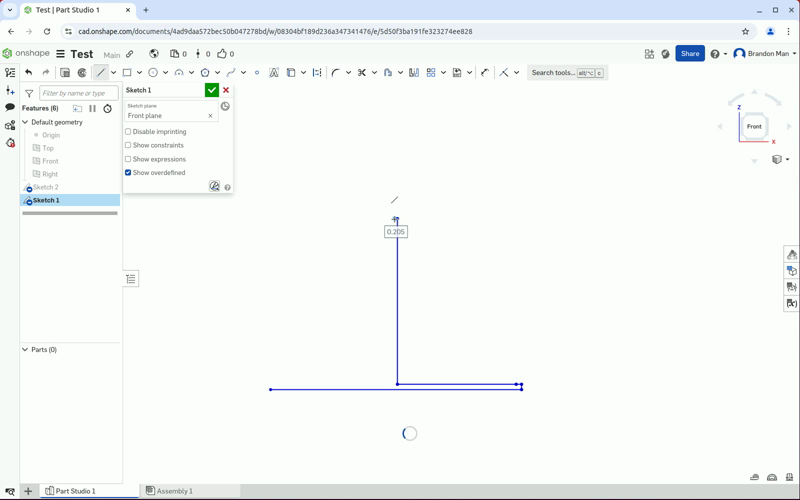
scroll(-6)
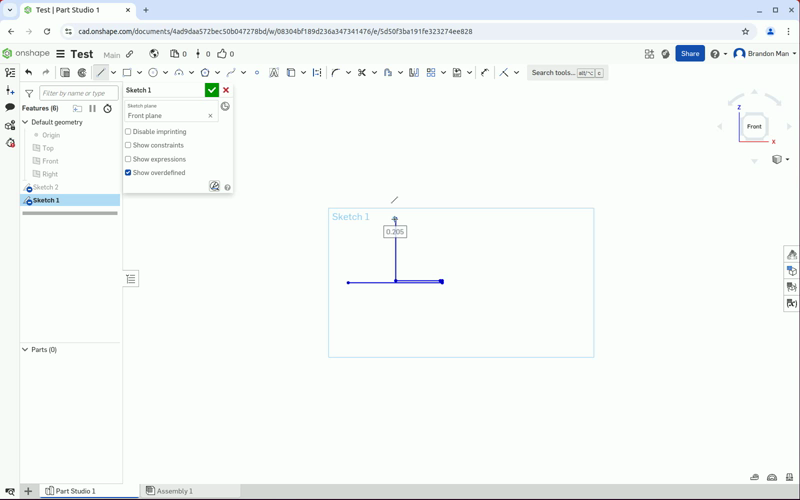
key_up(shift)
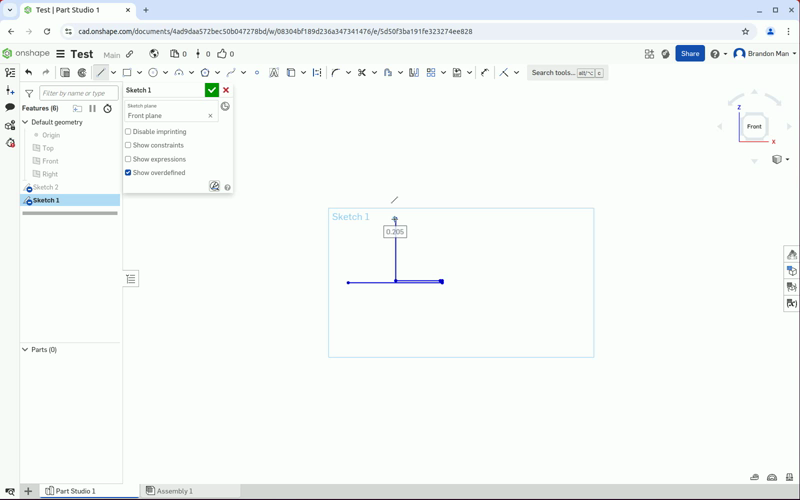
key_down(shift)
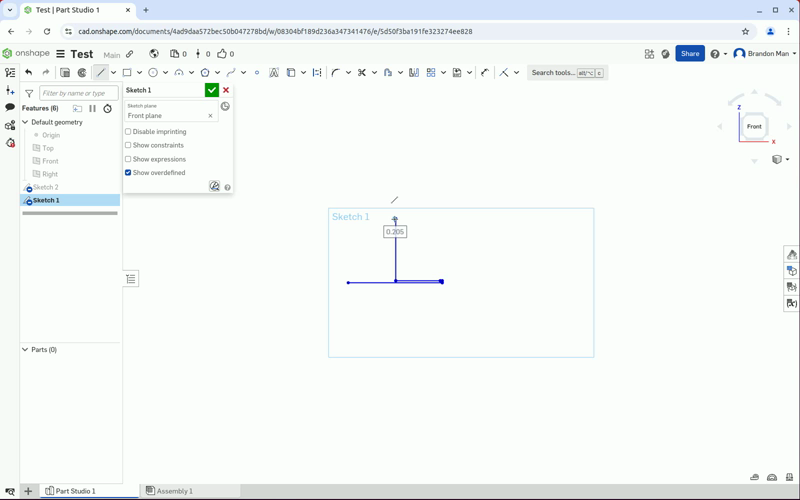
mouse_move(394, 280)
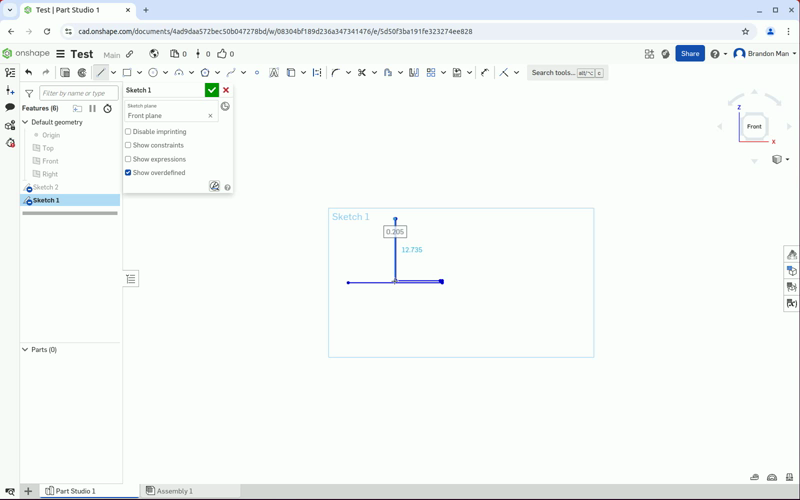
scroll(6)
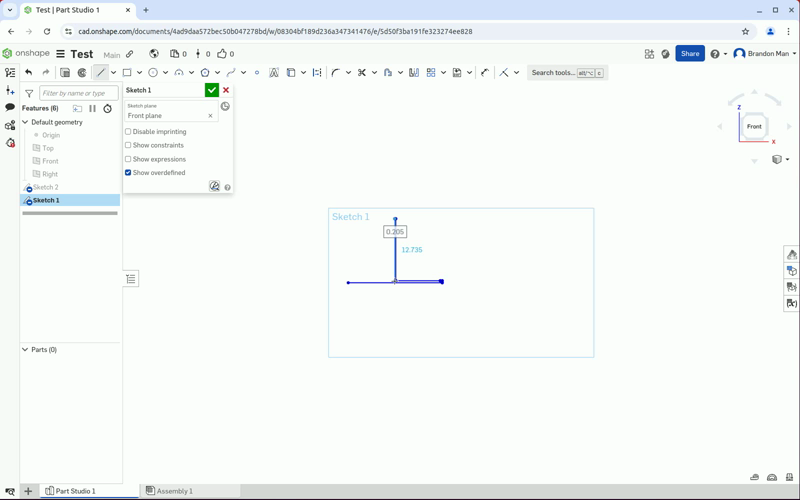
scroll(6)
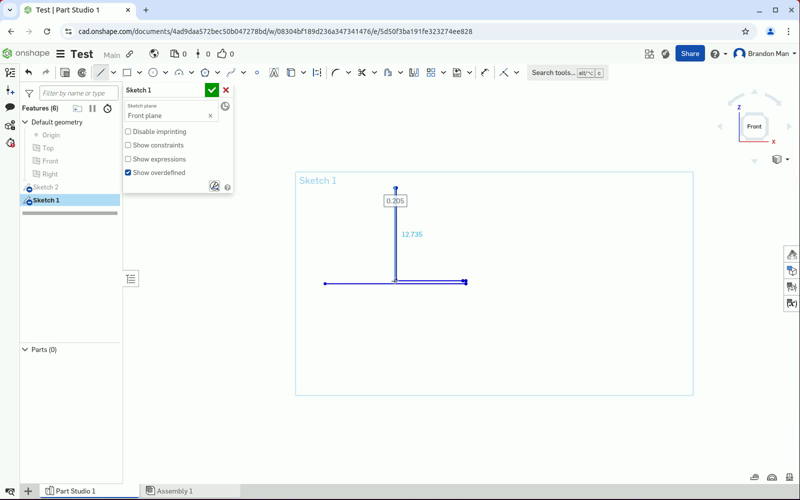
scroll(6)
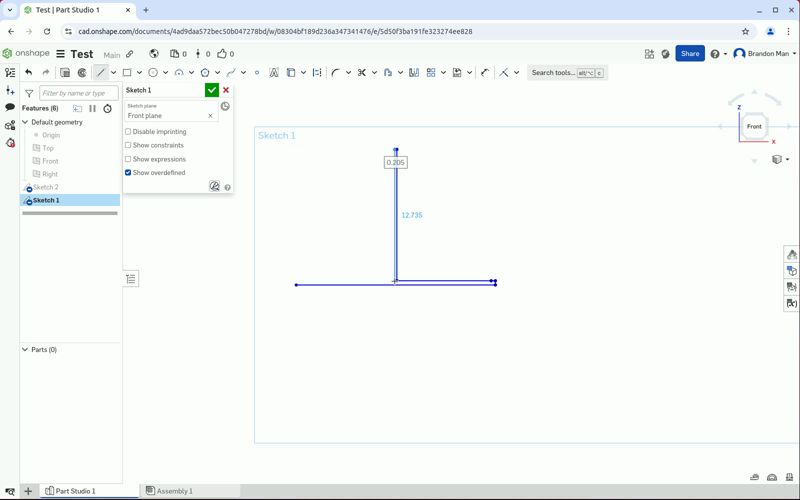
scroll(6)
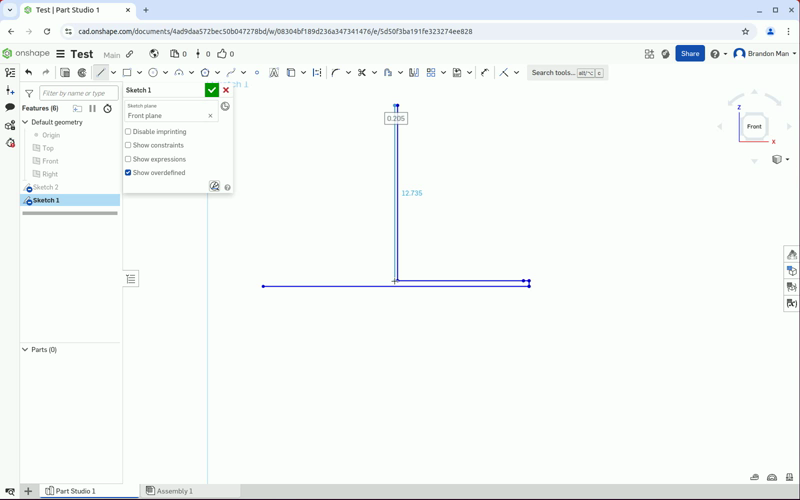
scroll(6)
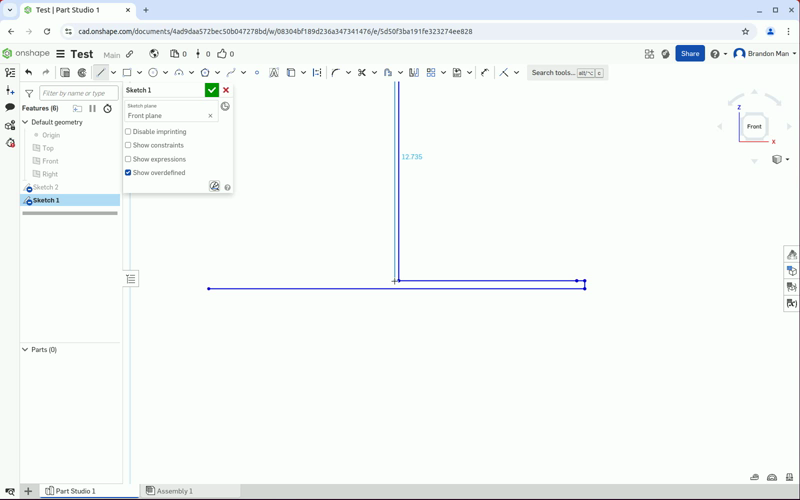
scroll(6)
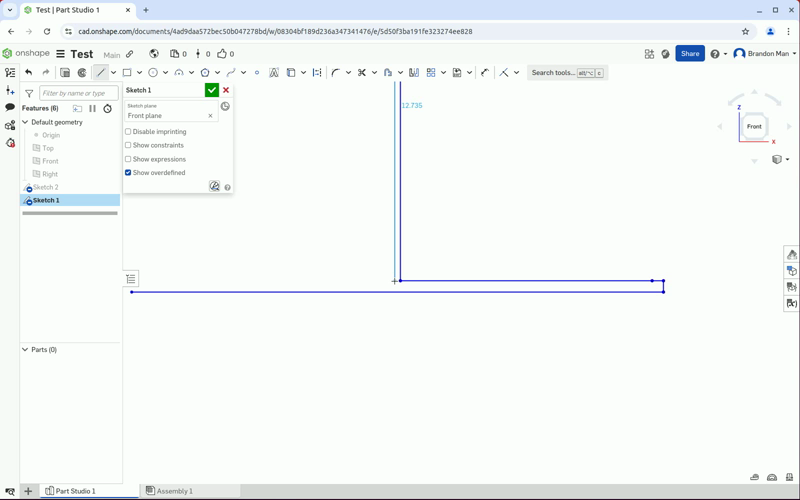
scroll(6)
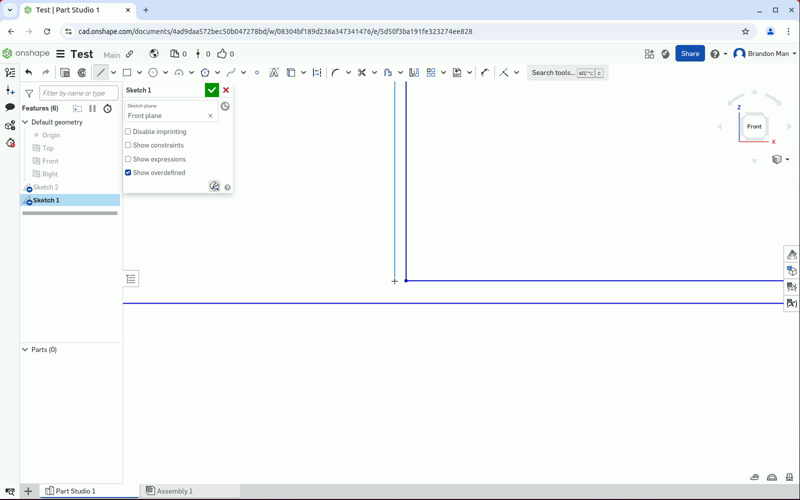
click(394, 280)
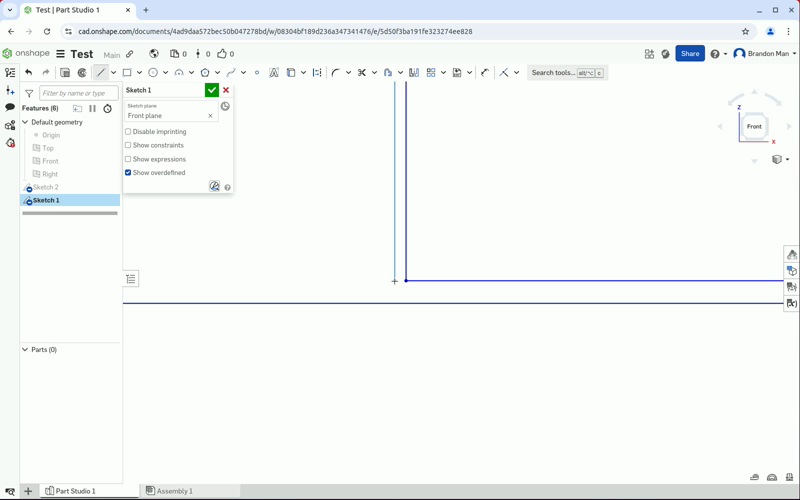
scroll(-6)
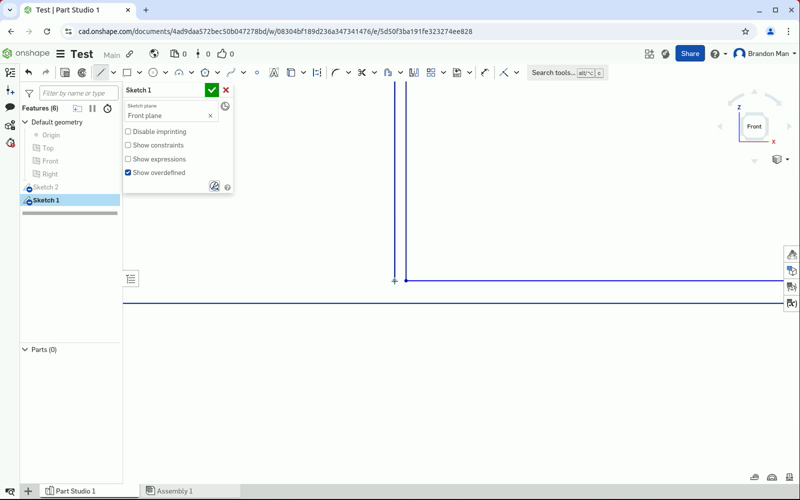
scroll(-6)
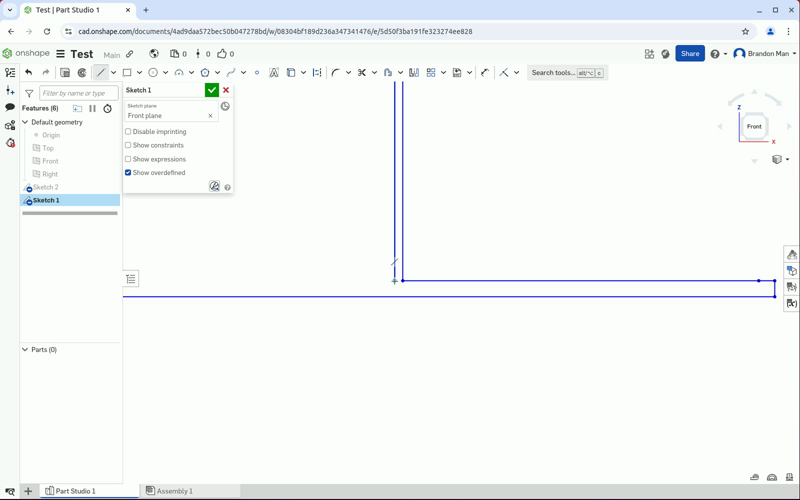
scroll(-6)
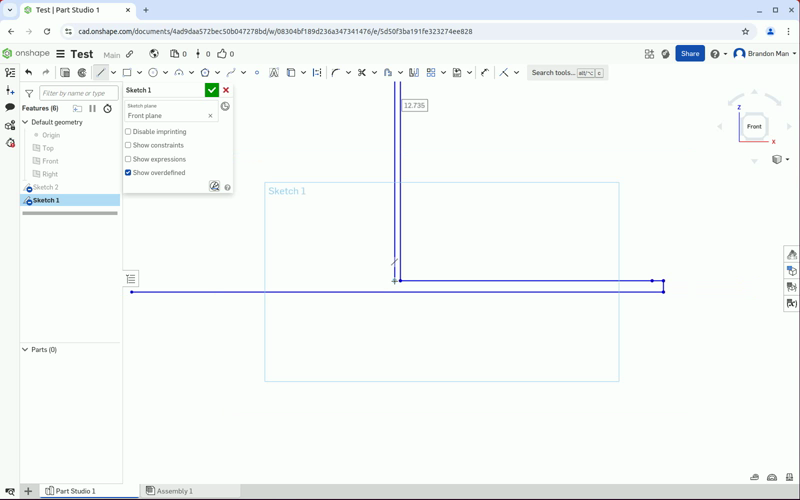
scroll(-6)
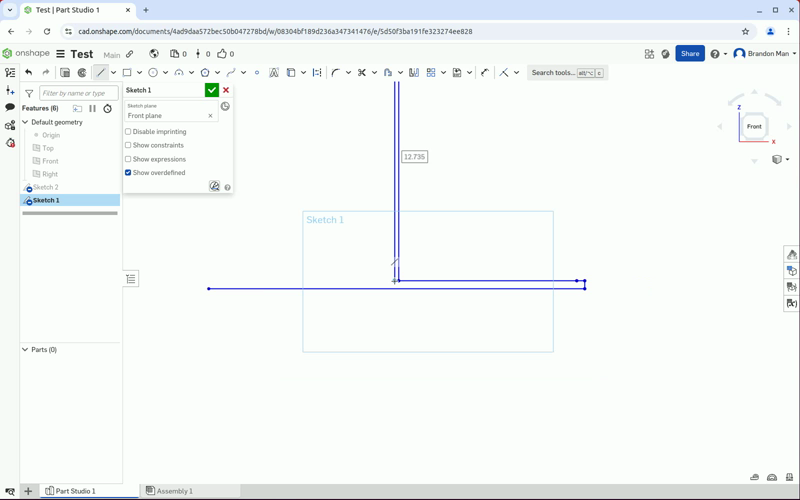
scroll(-6)
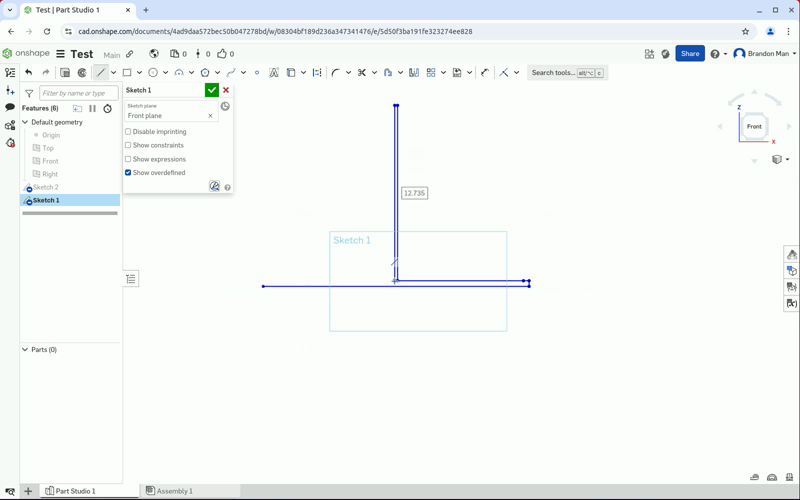
scroll(-6)
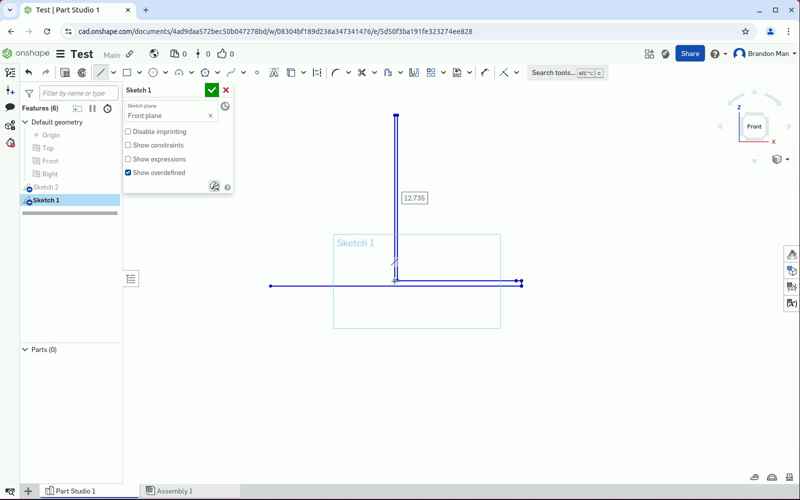
scroll(-6)
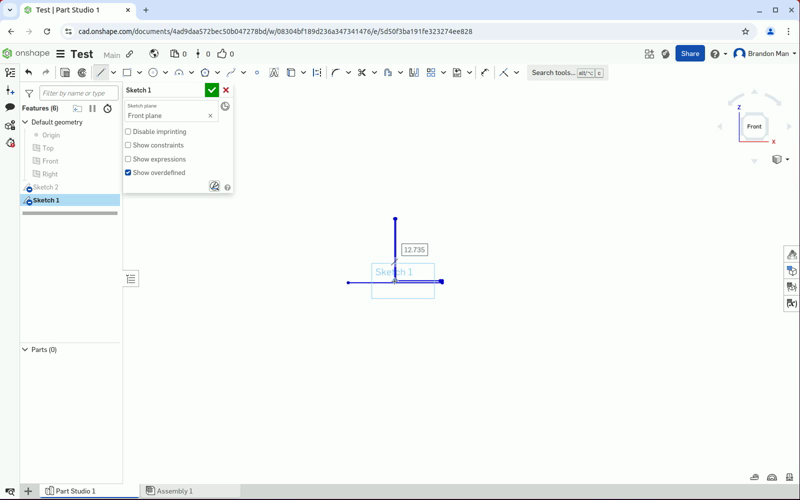
key_up(shift)
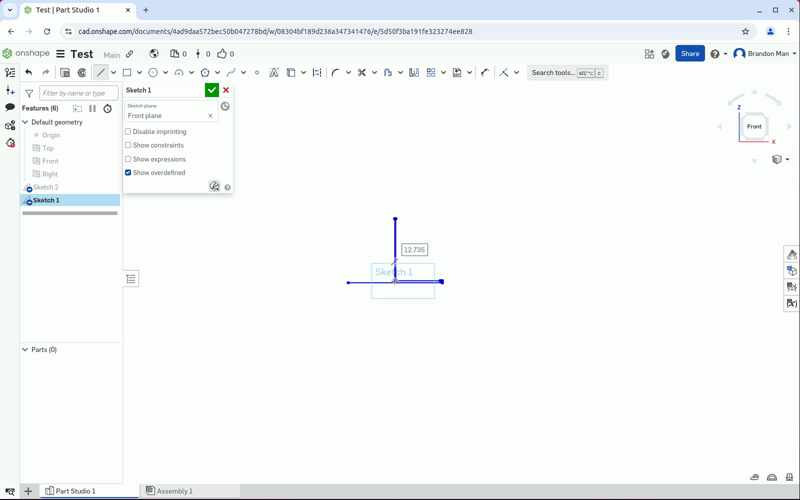
key_down(shift)
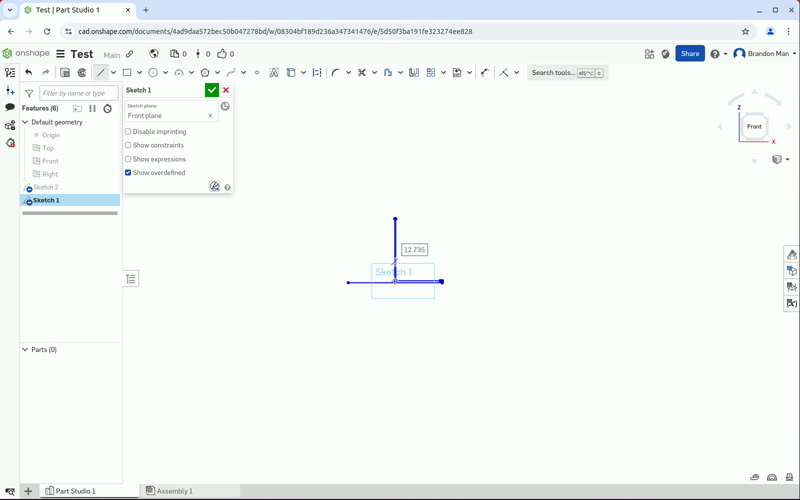
mouse_move(424, 280)
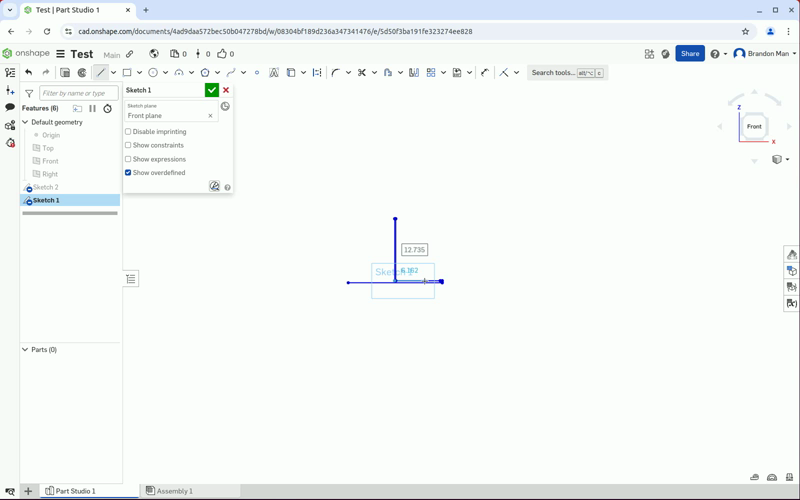
mouse_move(350, 280)
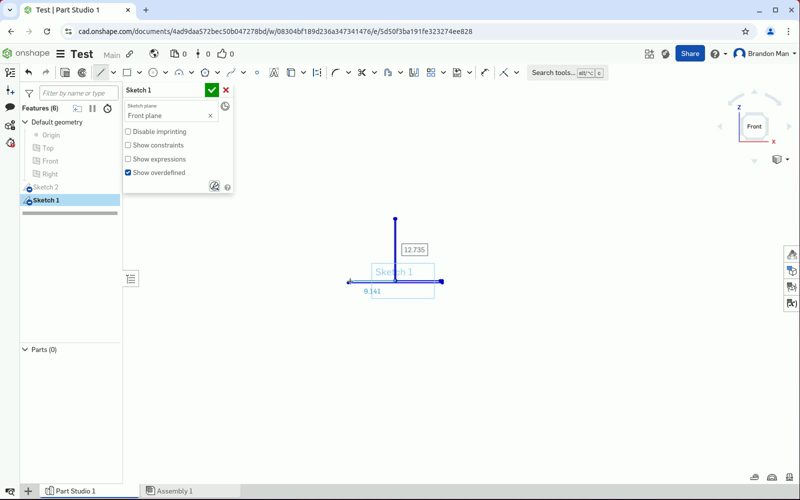
scroll(6)
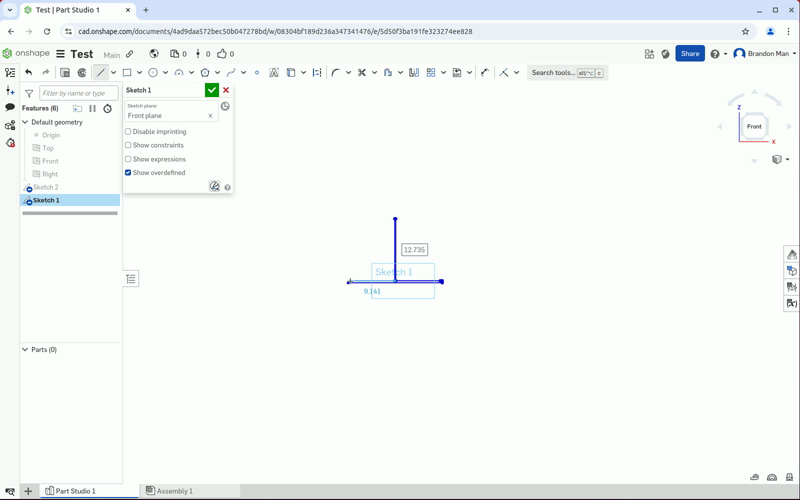
scroll(6)
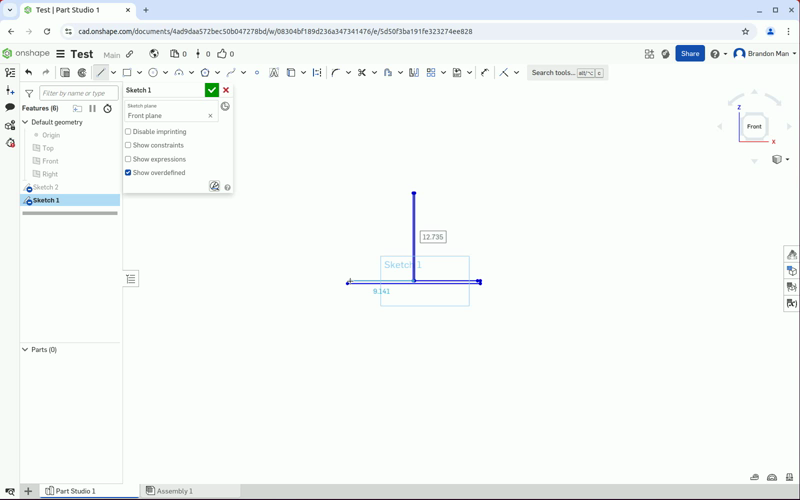
scroll(6)
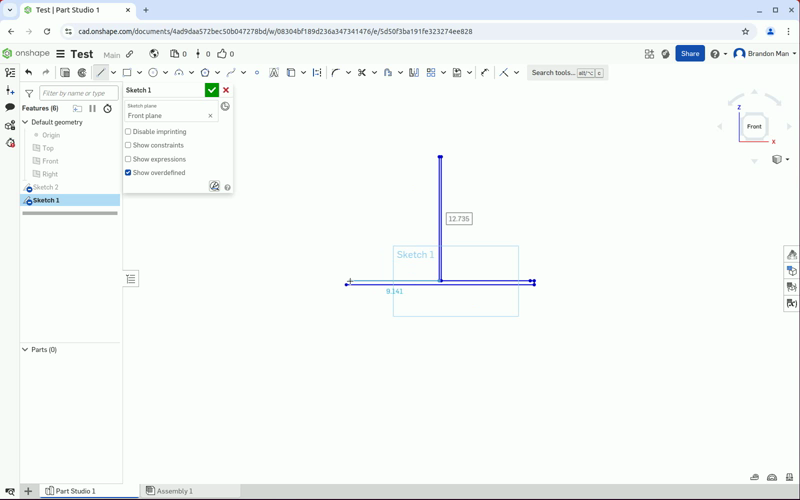
scroll(6)
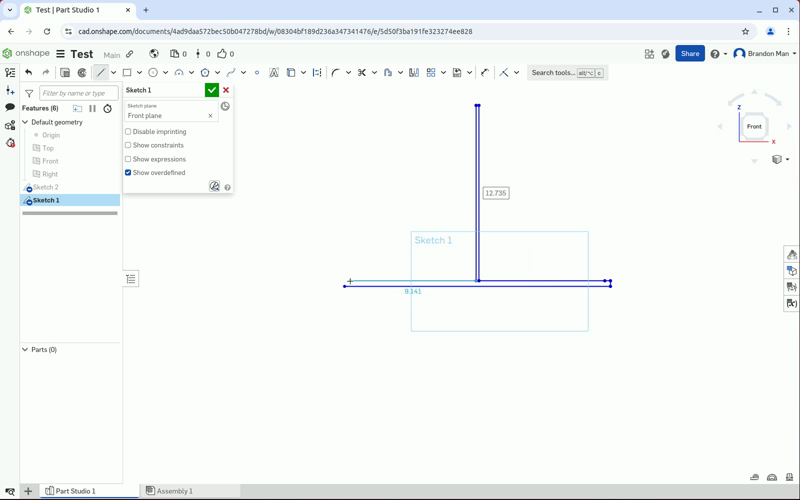
scroll(6)
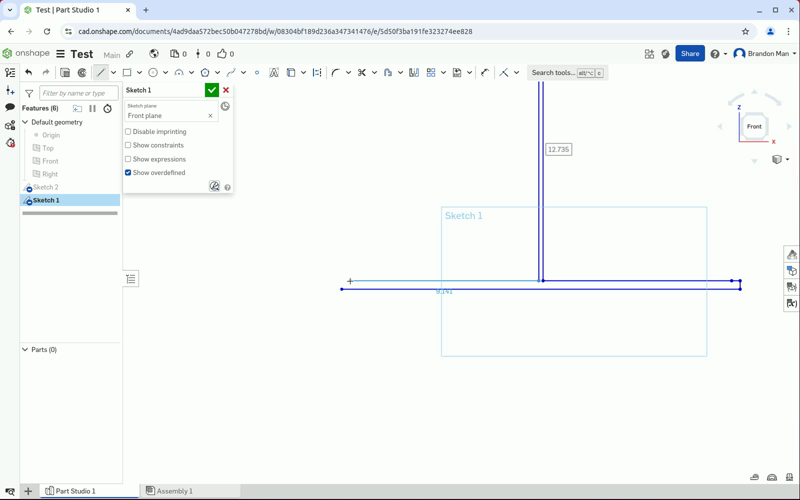
scroll(6)
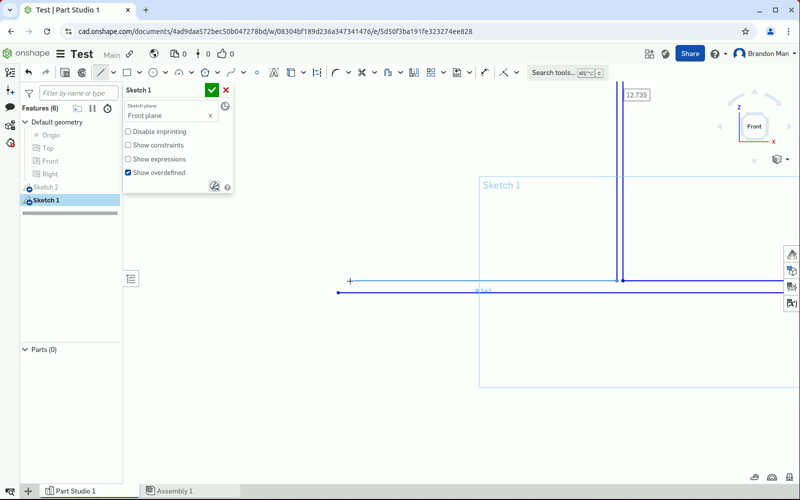
scroll(6)
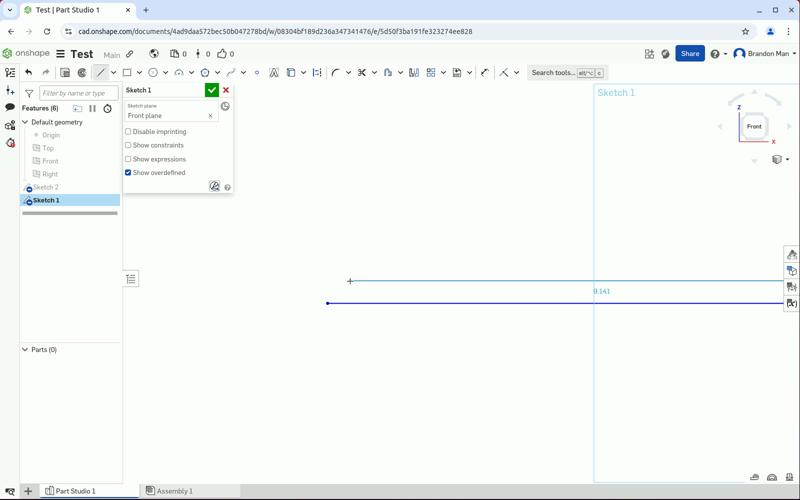
click(350, 280)
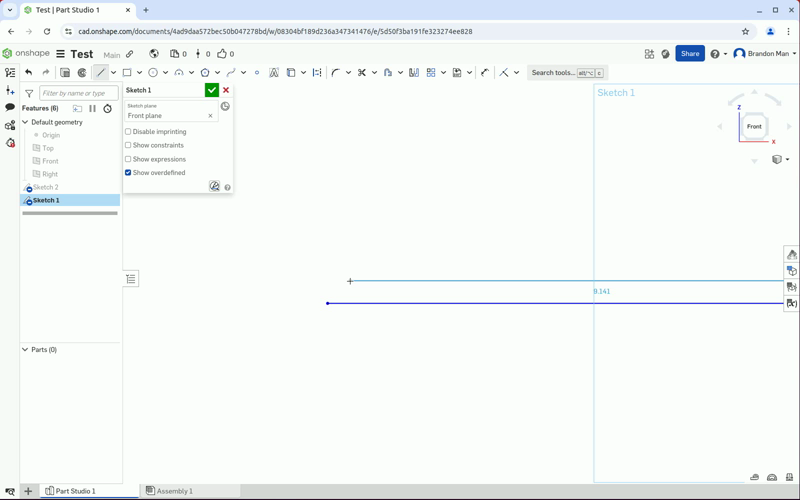
scroll(-6)
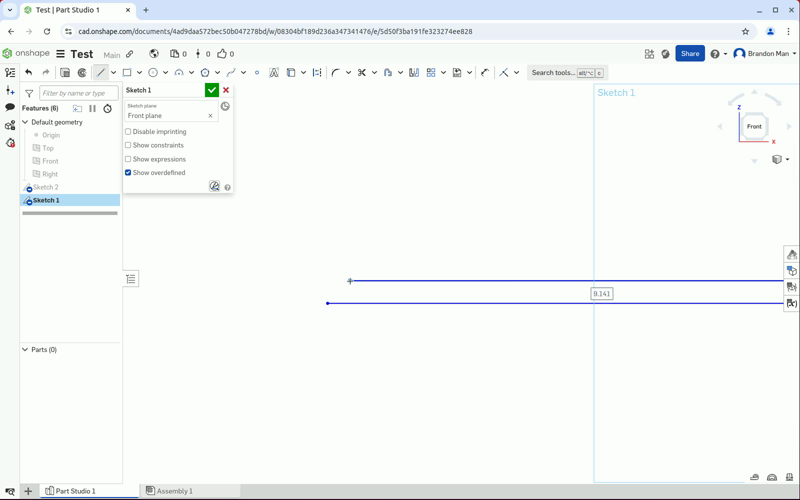
scroll(-6)
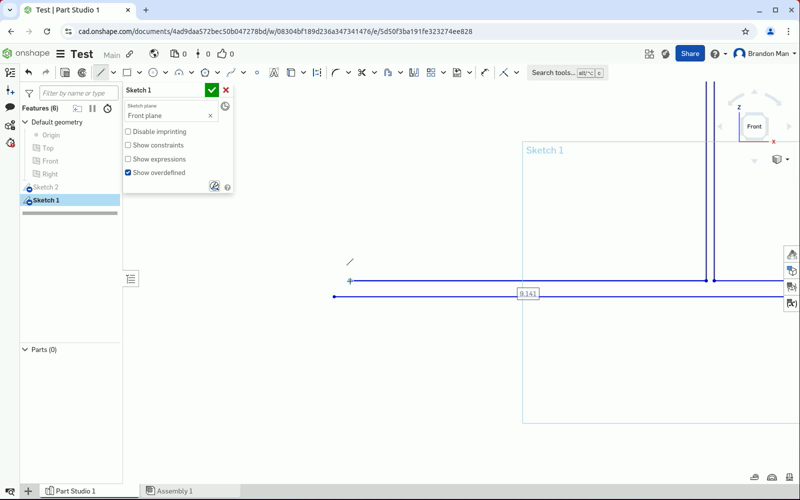
scroll(-6)
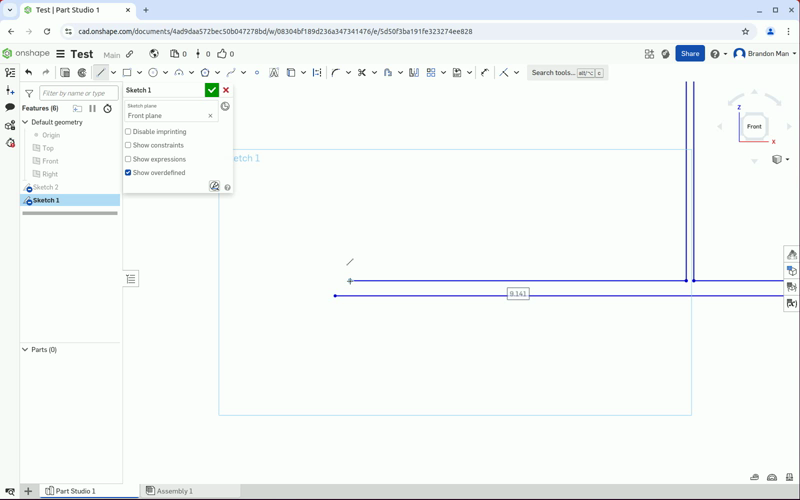
scroll(-6)
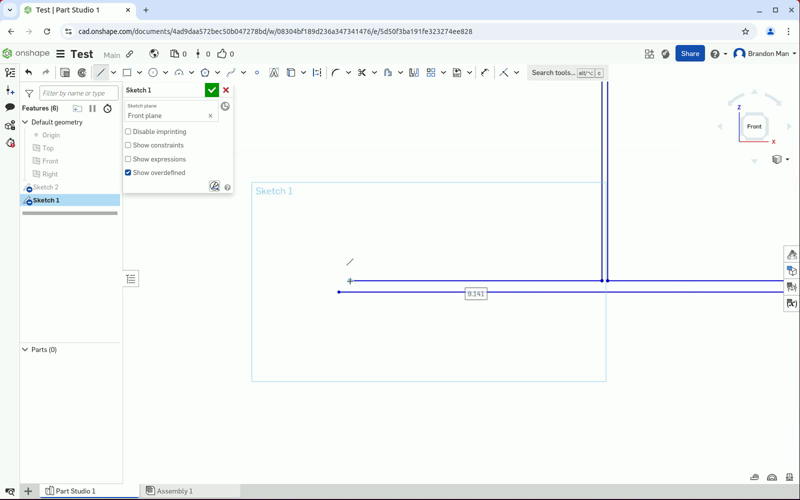
scroll(-6)
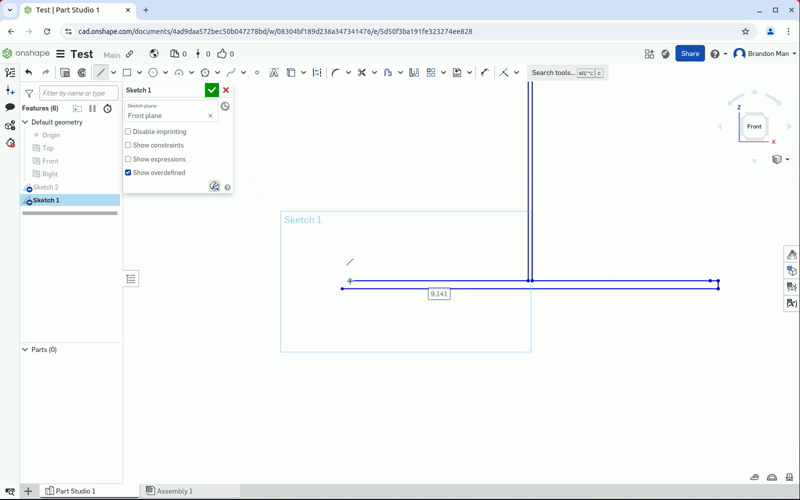
scroll(-6)
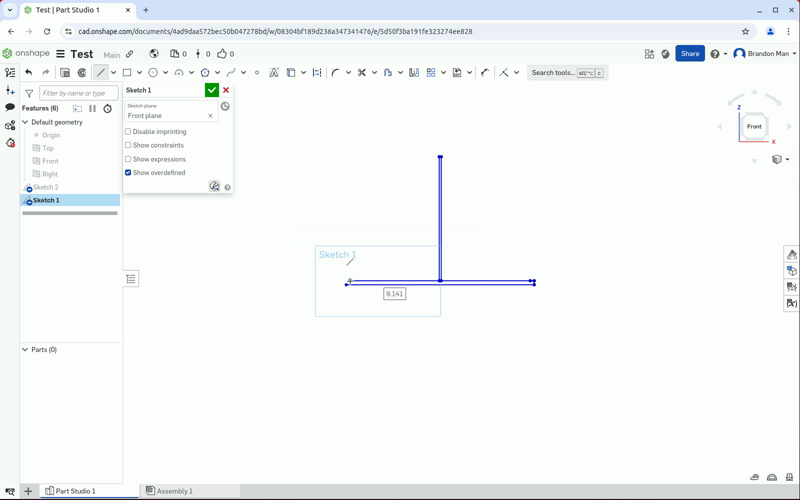
scroll(-6)
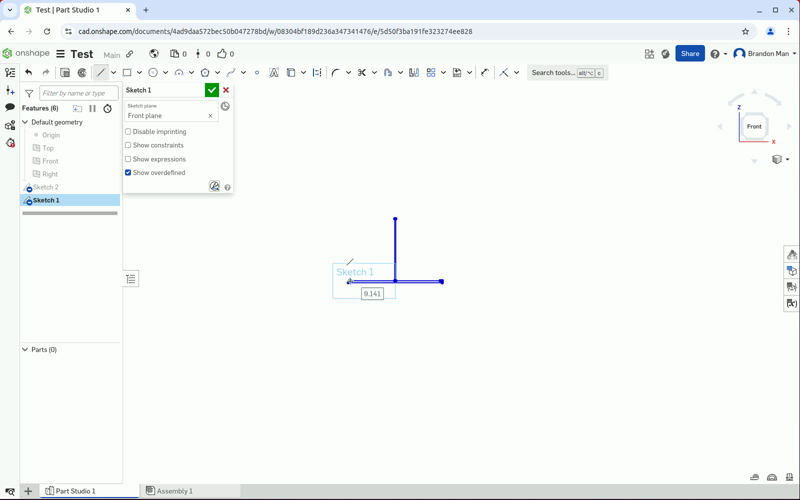
key_up(shift)
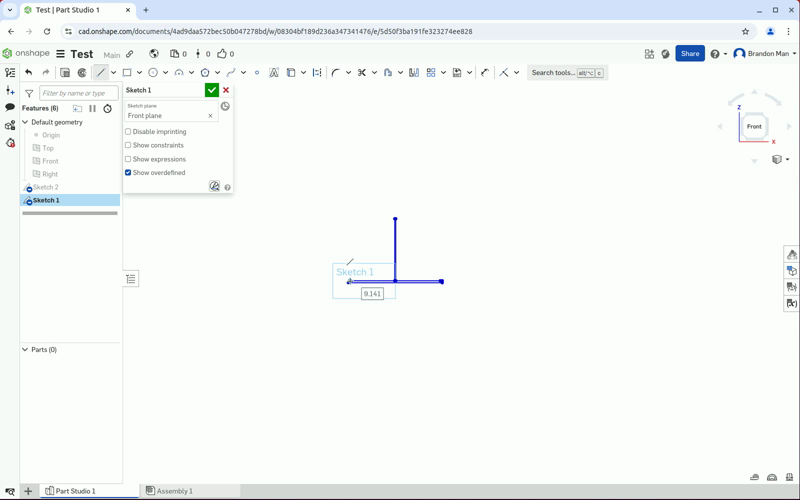
key_down(shift)
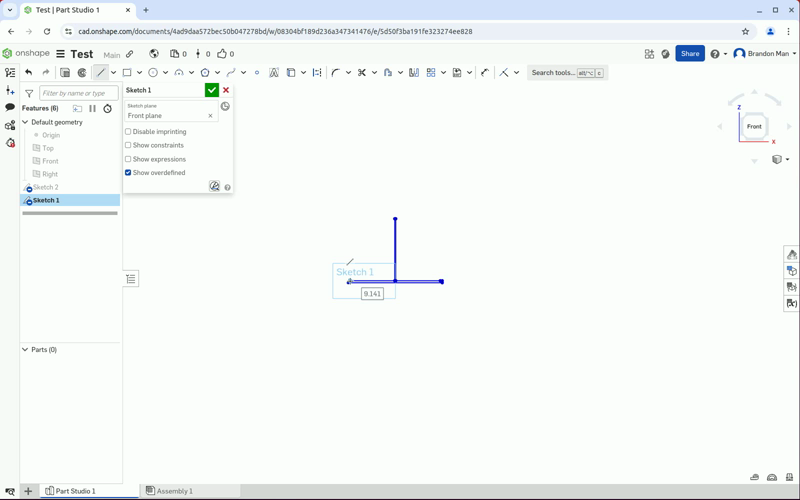
mouse_move(350, 218)
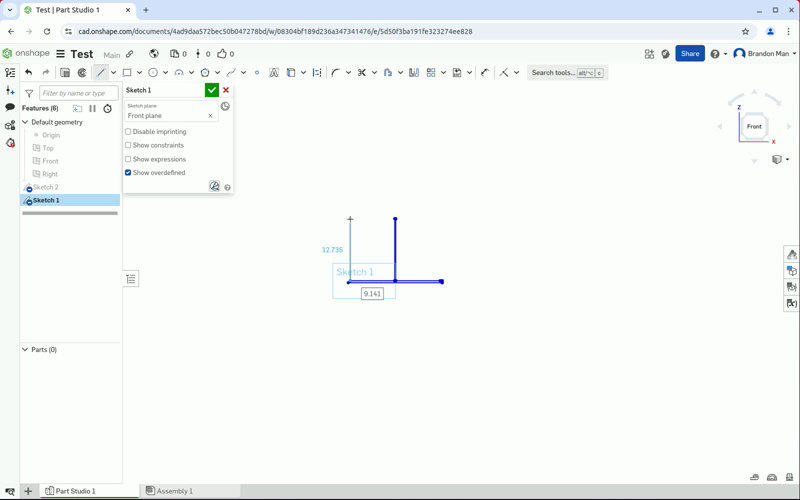
click(350, 218)
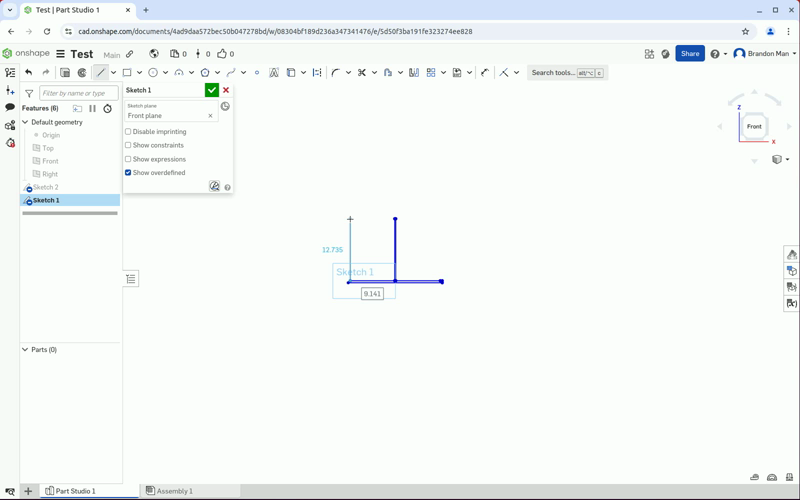
key_up(shift)
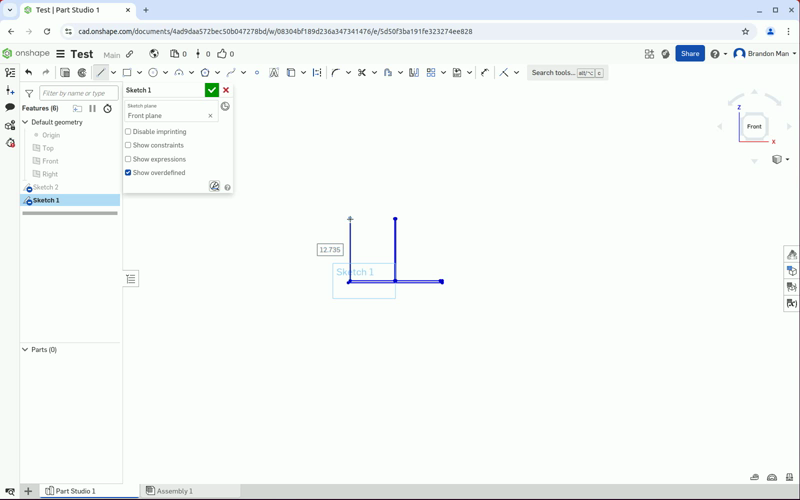
key_down(shift)
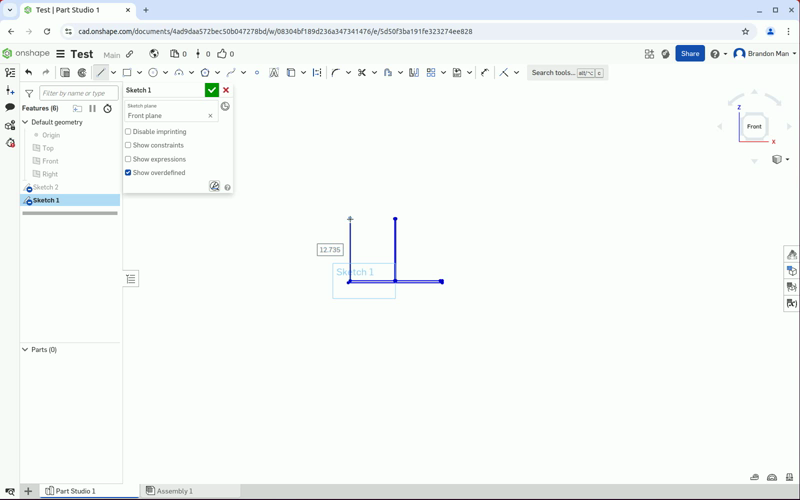
mouse_move(380, 218)
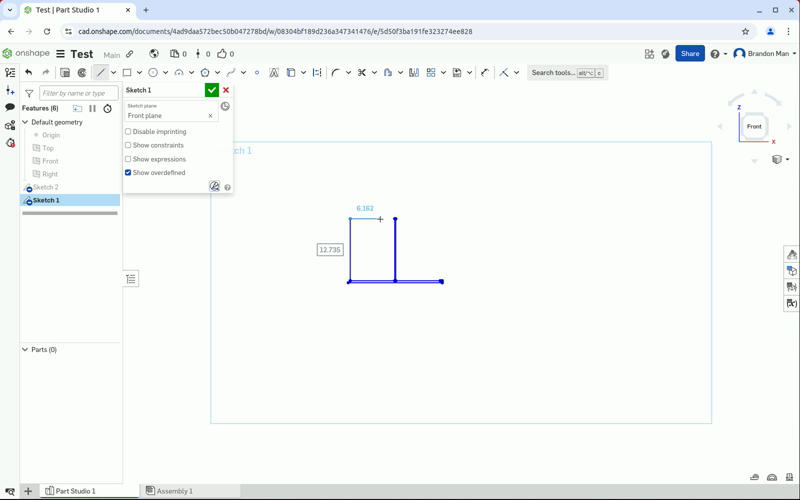
mouse_move(348, 218)
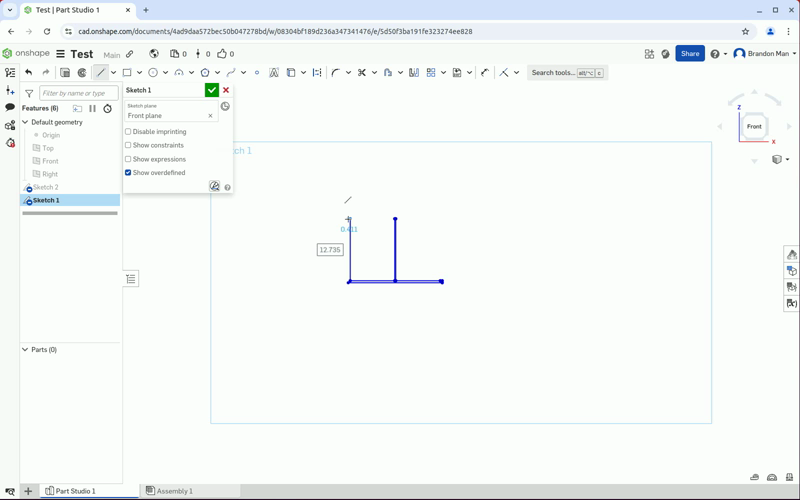
scroll(6)
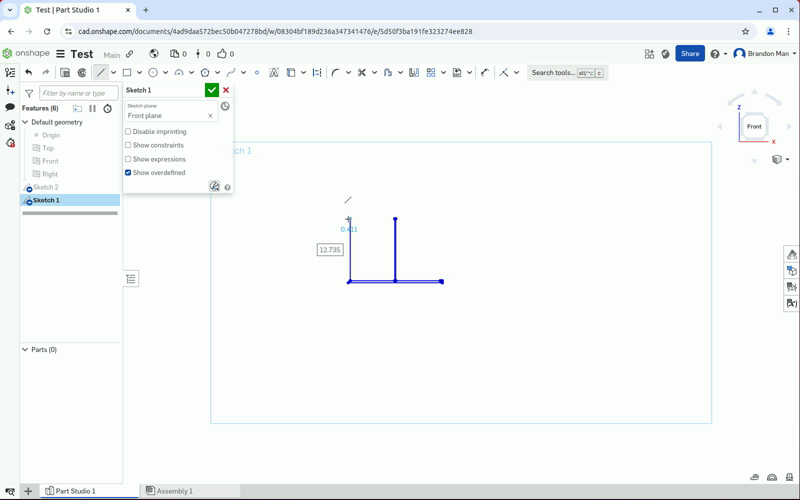
scroll(6)
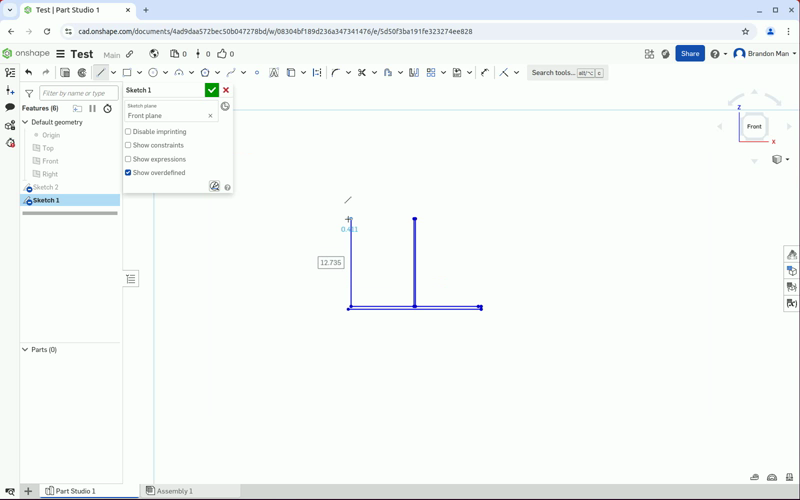
scroll(6)
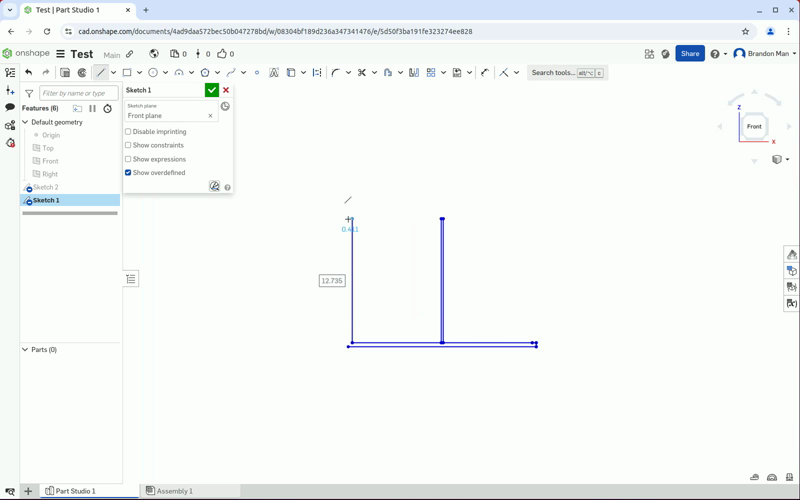
scroll(6)
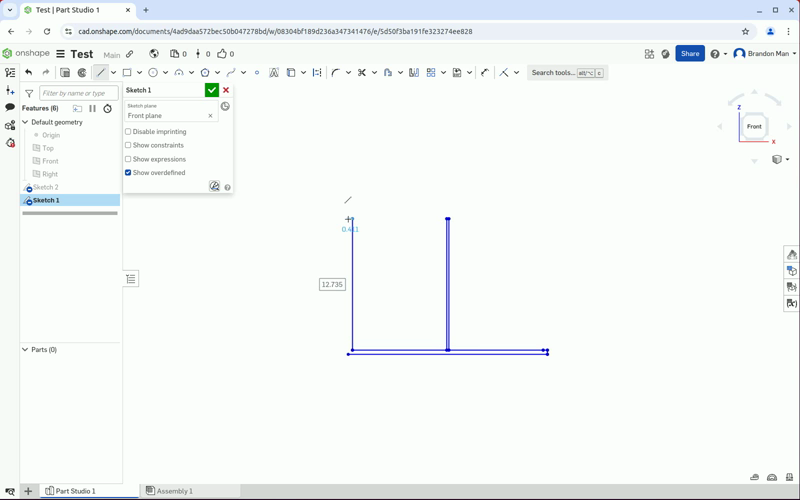
scroll(6)
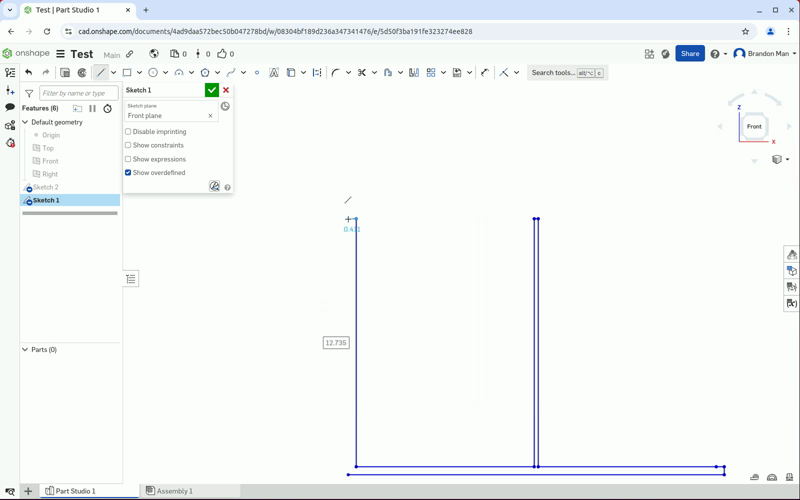
scroll(6)
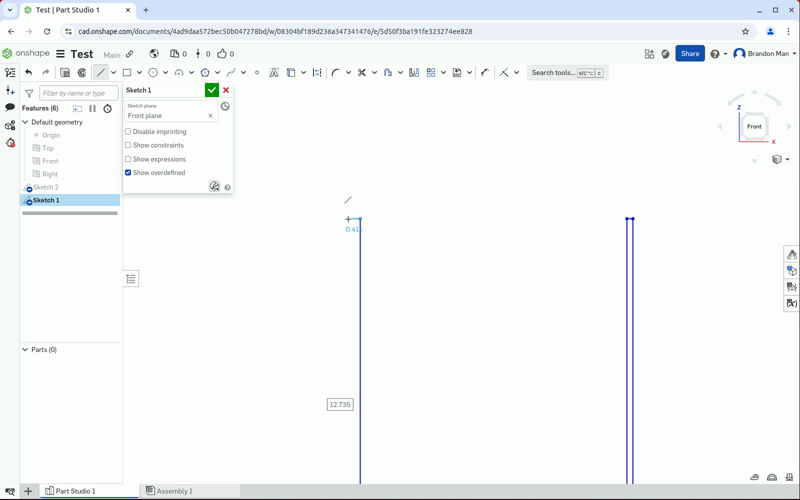
scroll(6)
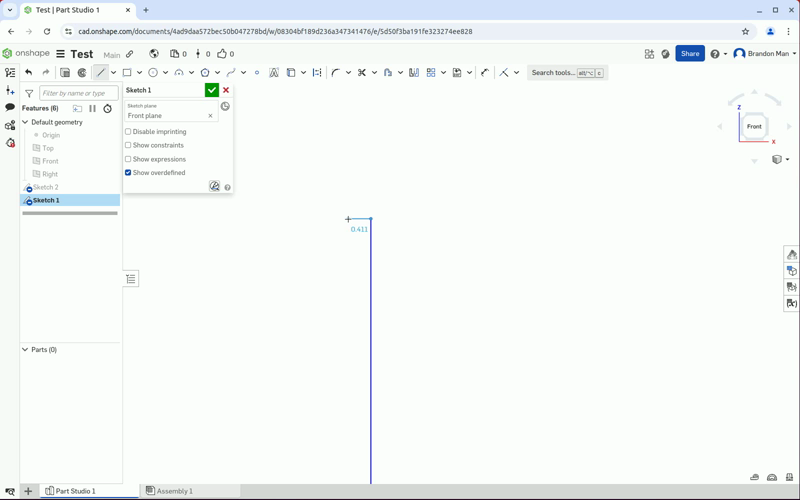
click(348, 218)
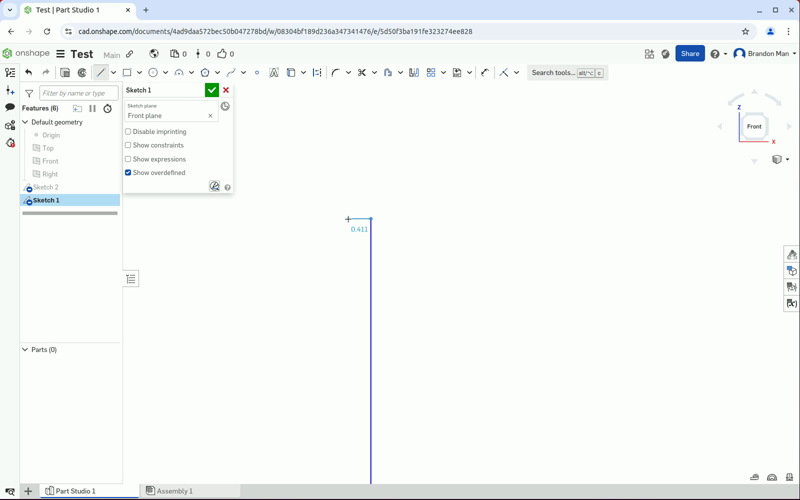
scroll(-6)
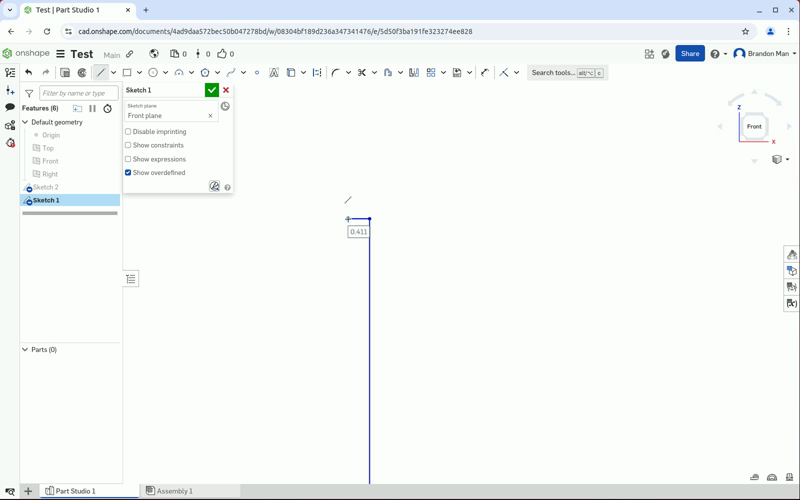
scroll(-6)
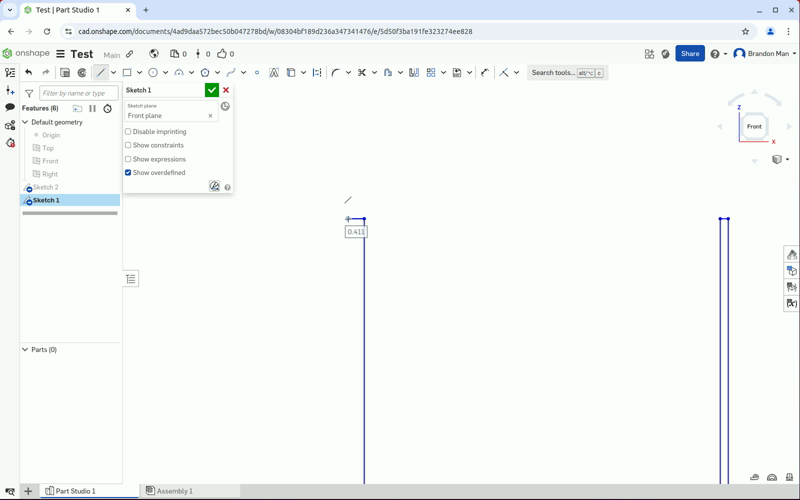
scroll(-6)
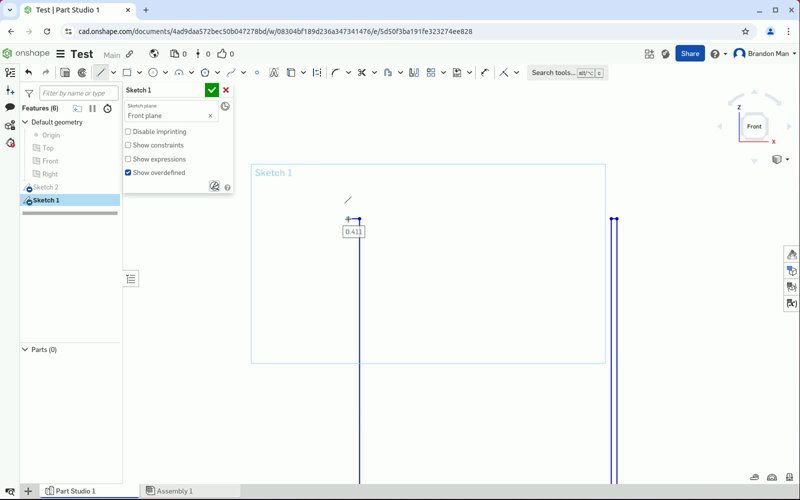
scroll(-6)
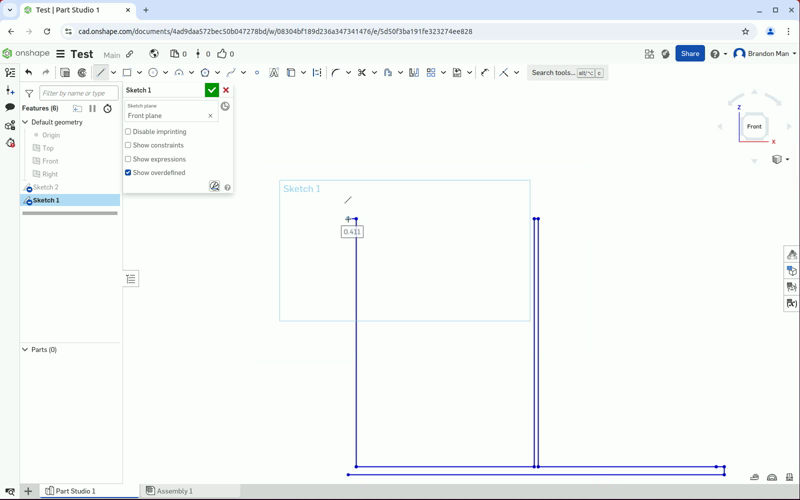
scroll(-6)
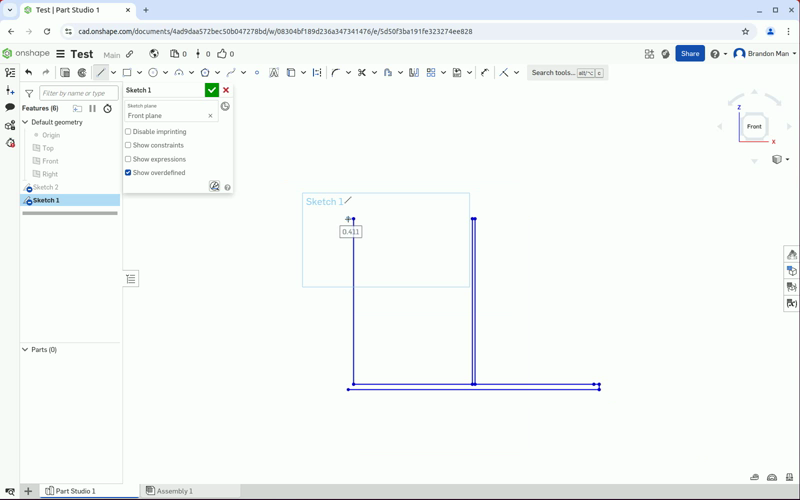
scroll(-6)
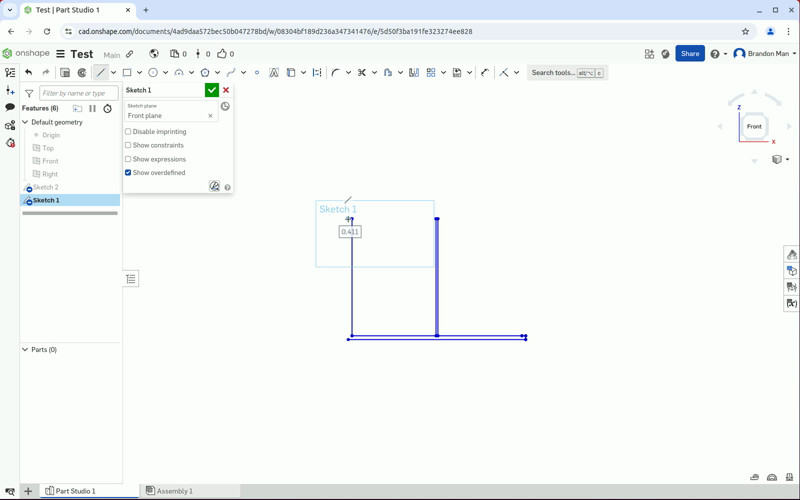
scroll(-6)
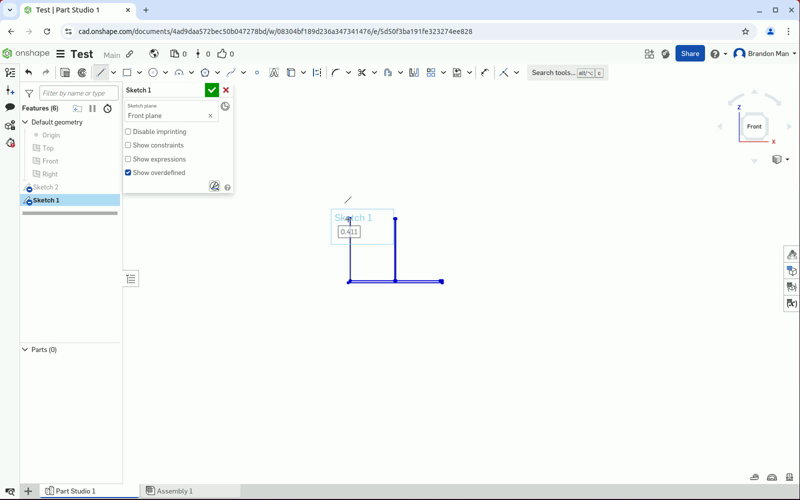
key_up(shift)
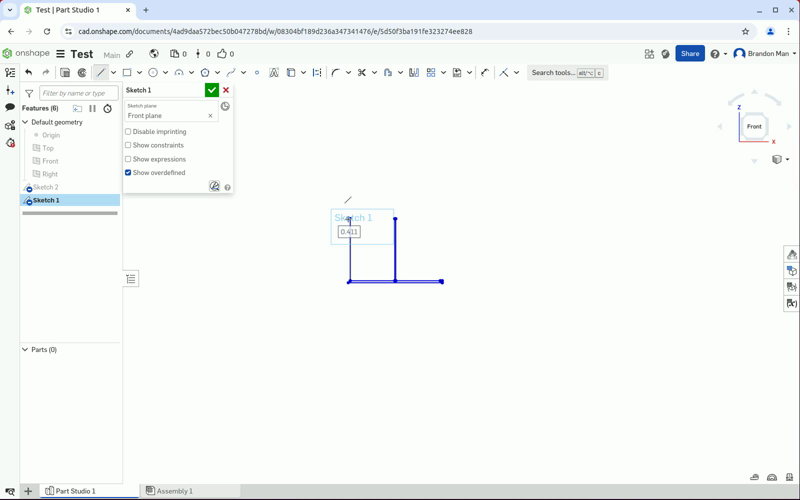
key_down(shift)
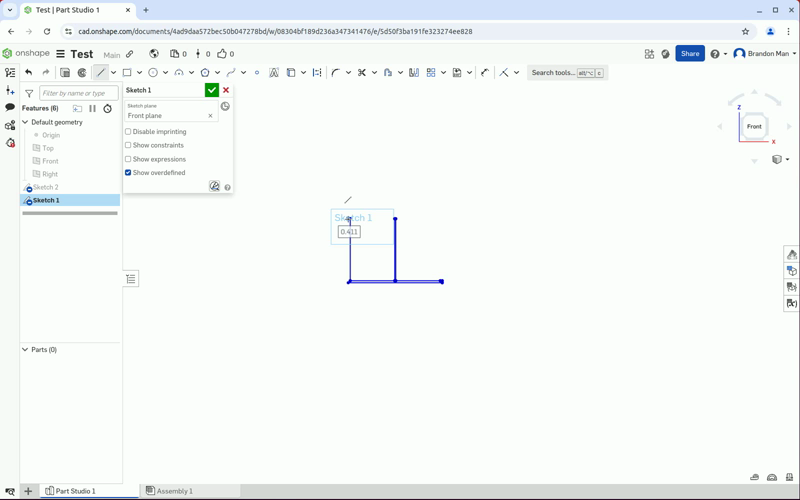
mouse_move(348, 282)
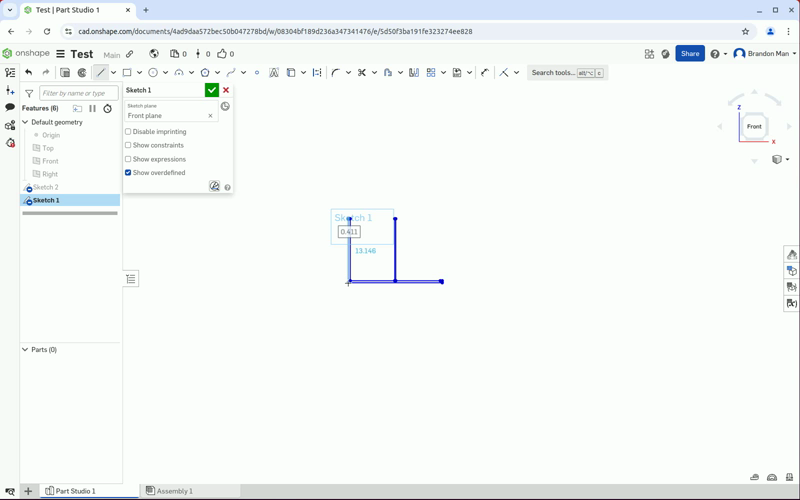
scroll(6)
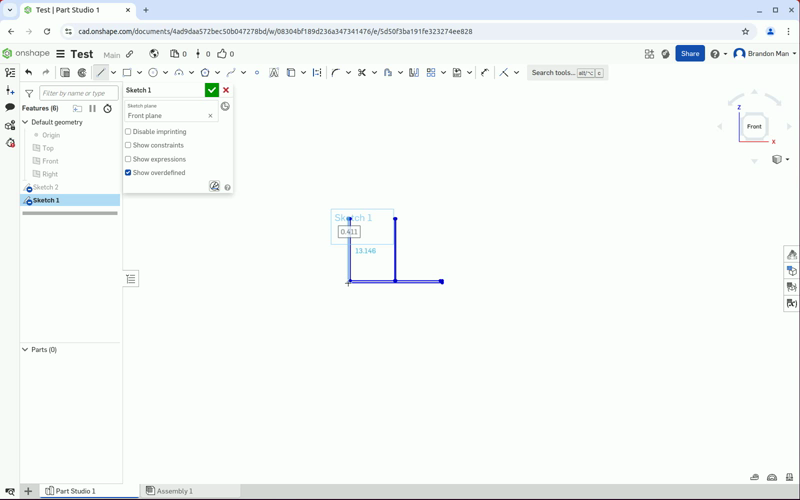
scroll(6)
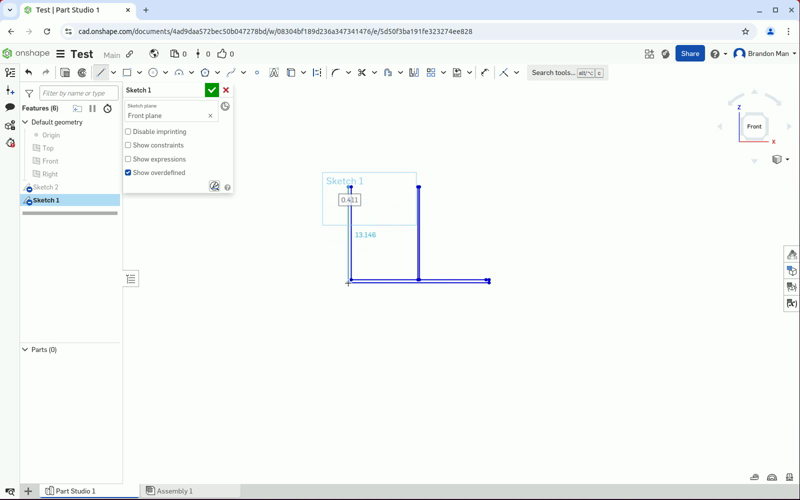
scroll(6)
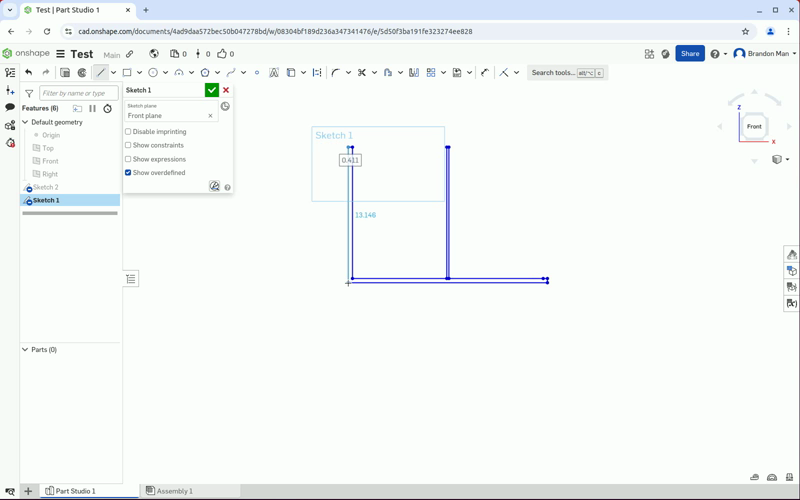
scroll(6)
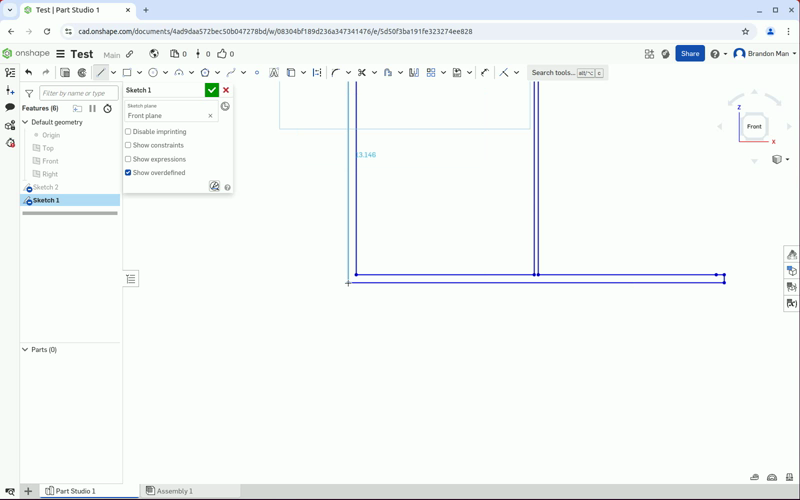
scroll(6)
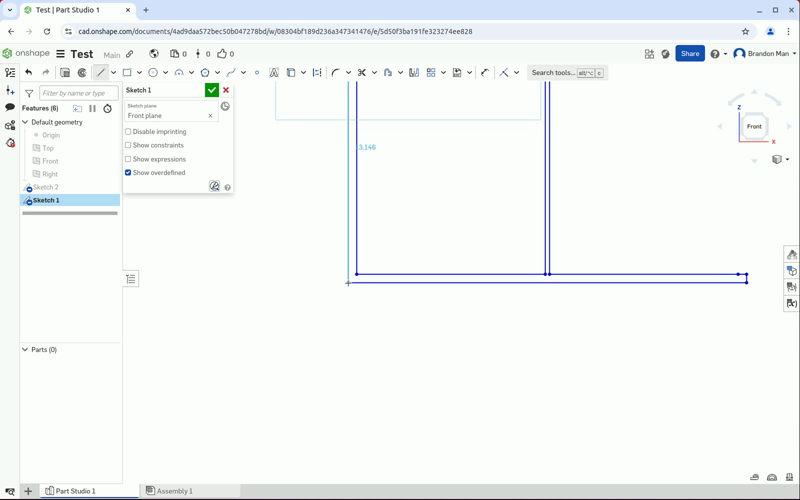
scroll(6)
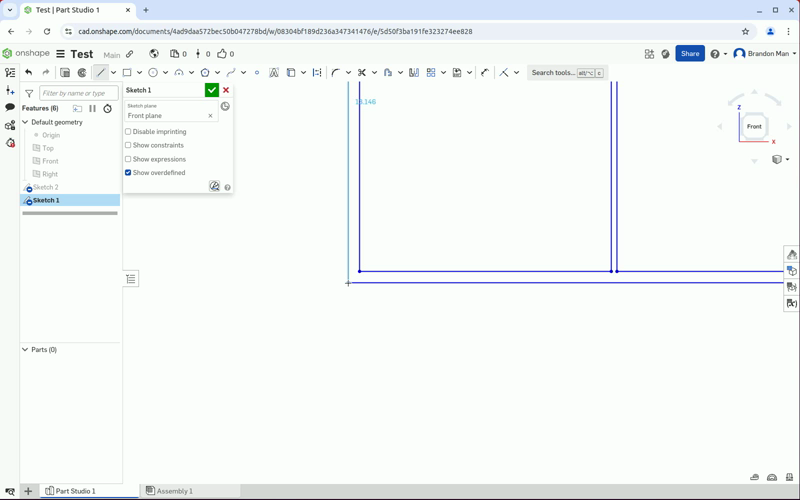
scroll(6)
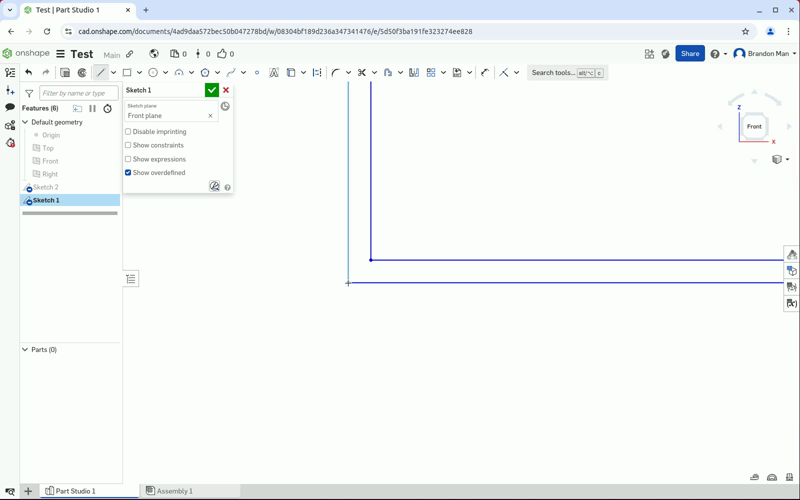
key_up(shift)
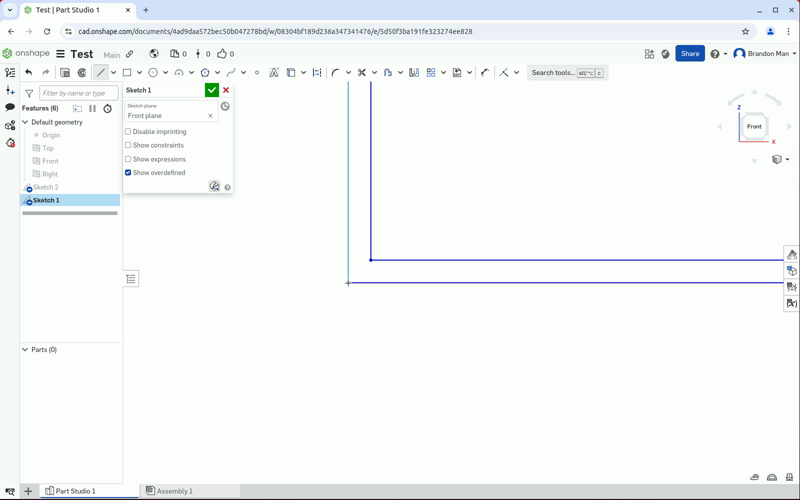
click(348, 282)
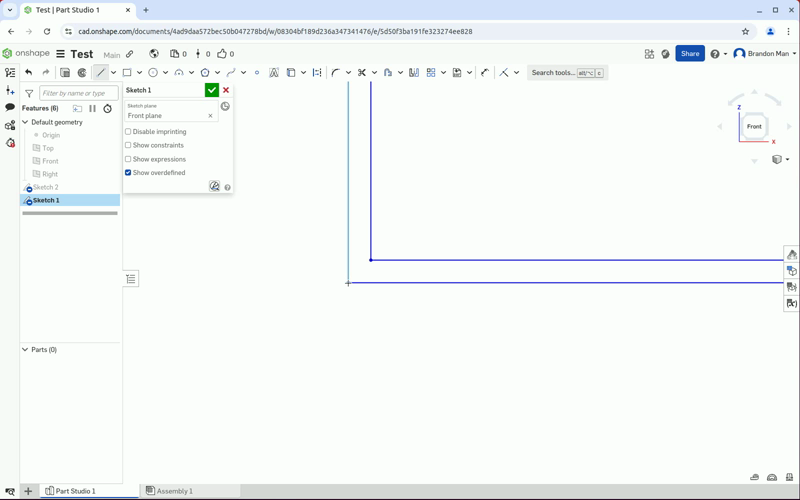
scroll(-6)
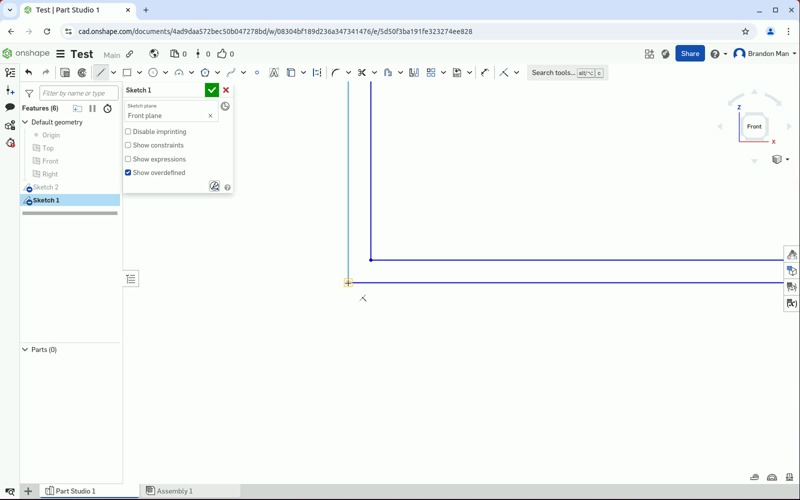
scroll(-6)
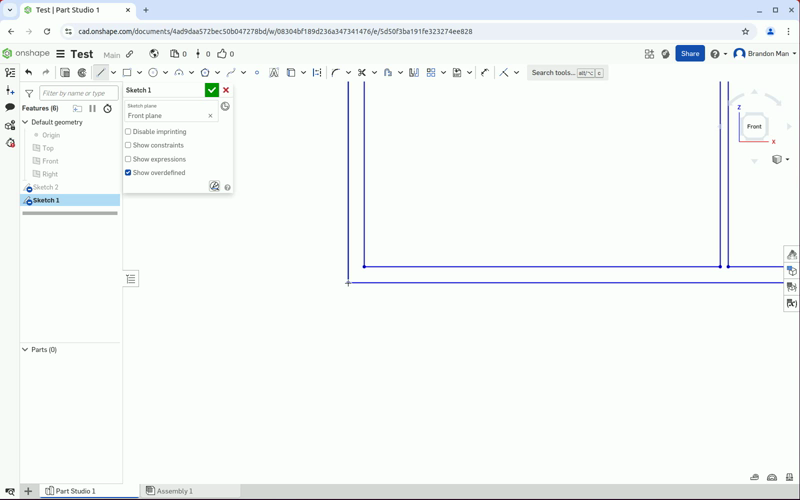
scroll(-6)
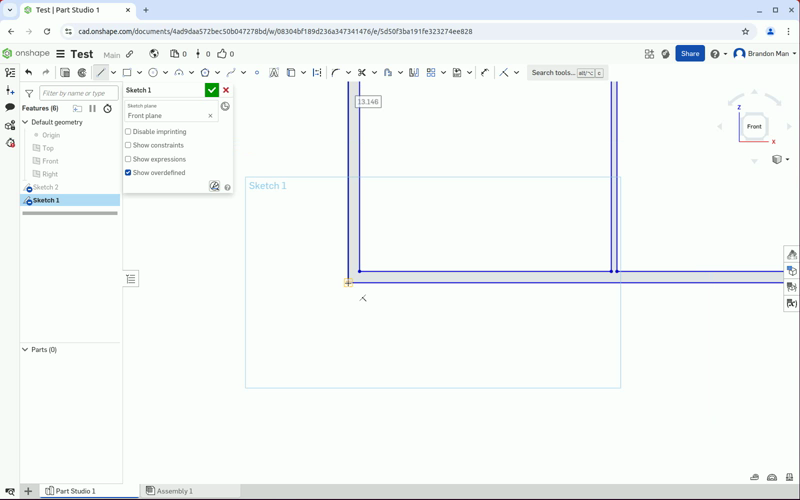
scroll(-6)
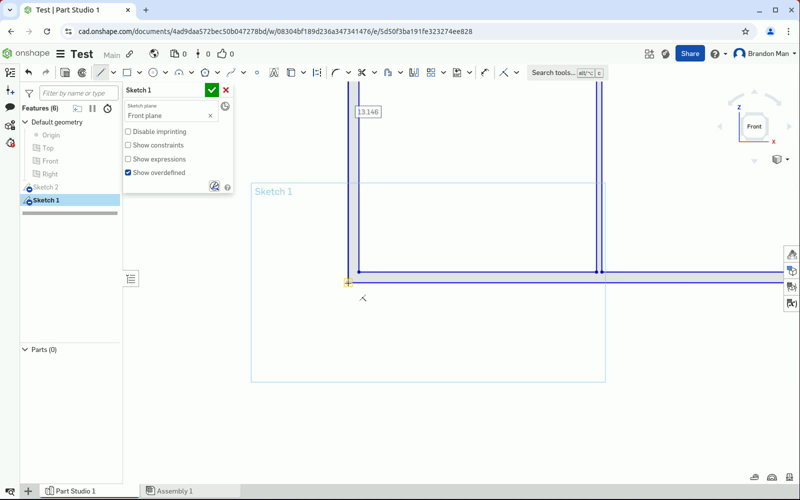
scroll(-6)
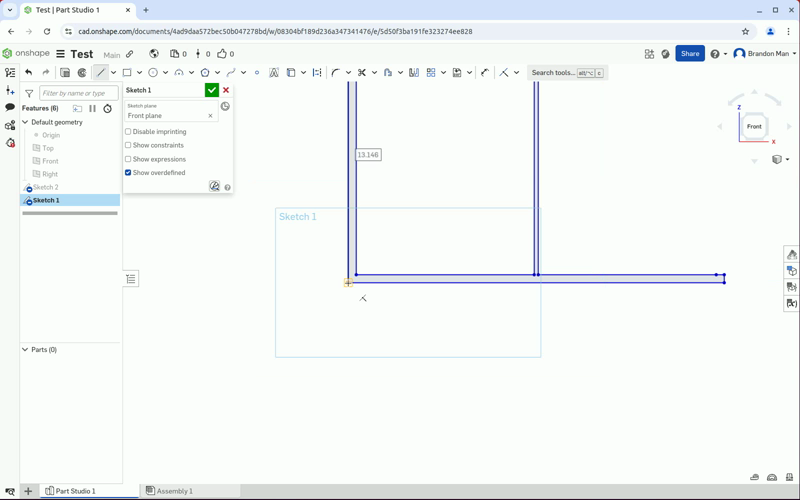
scroll(-6)
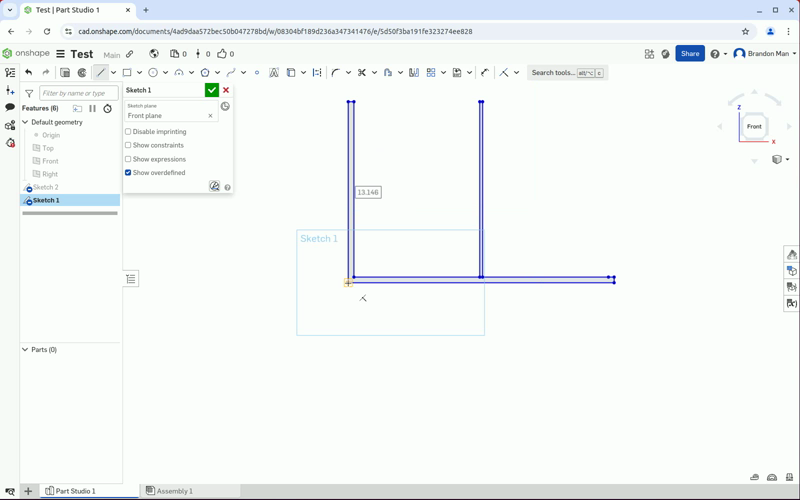
scroll(-6)
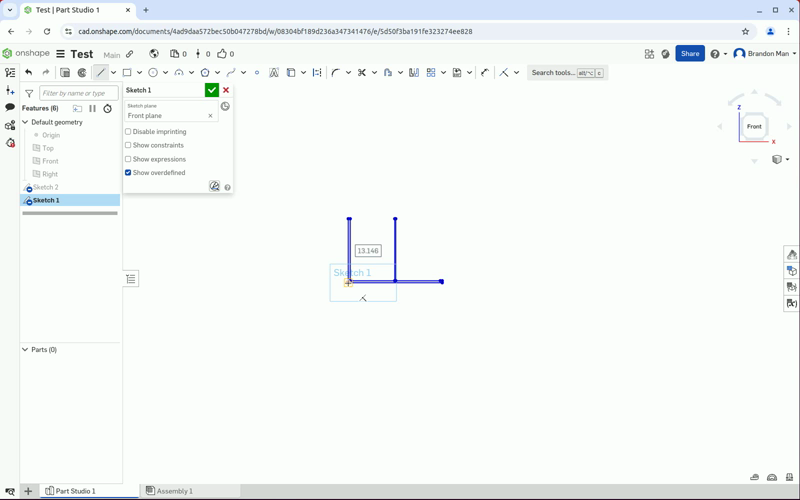
key(esc)
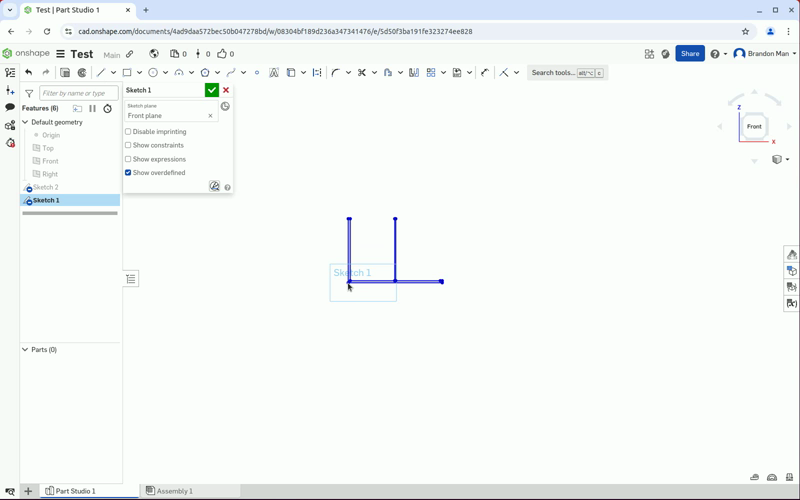
mouse_move(348, 241)
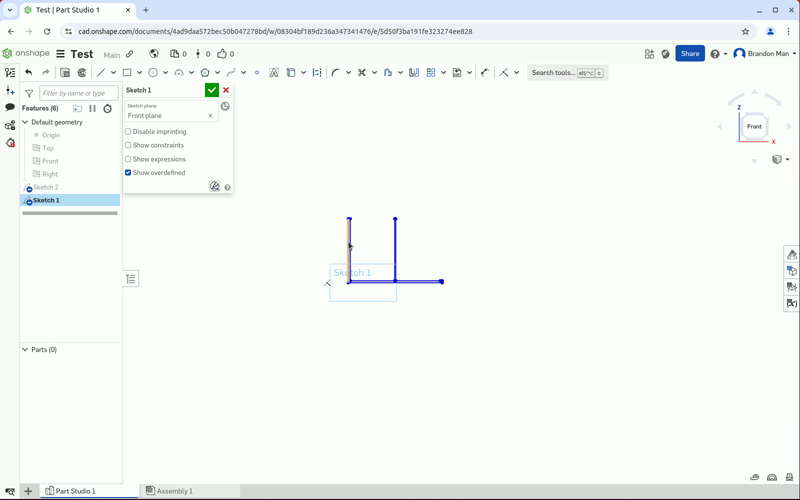
scroll(6)
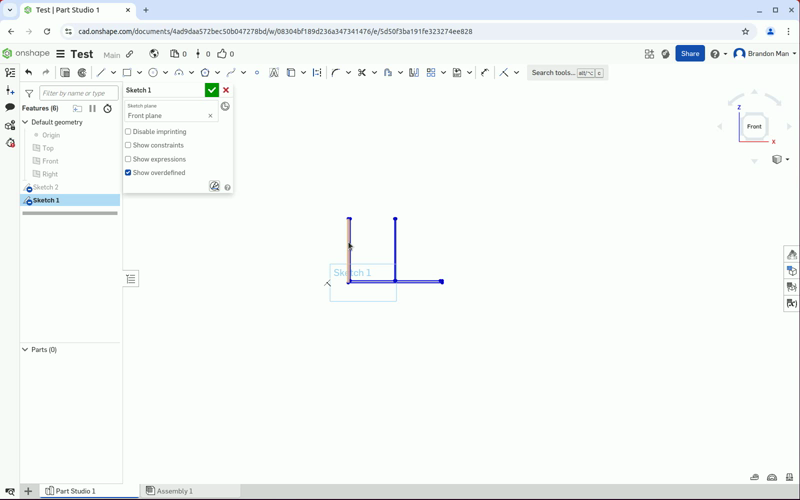
scroll(6)
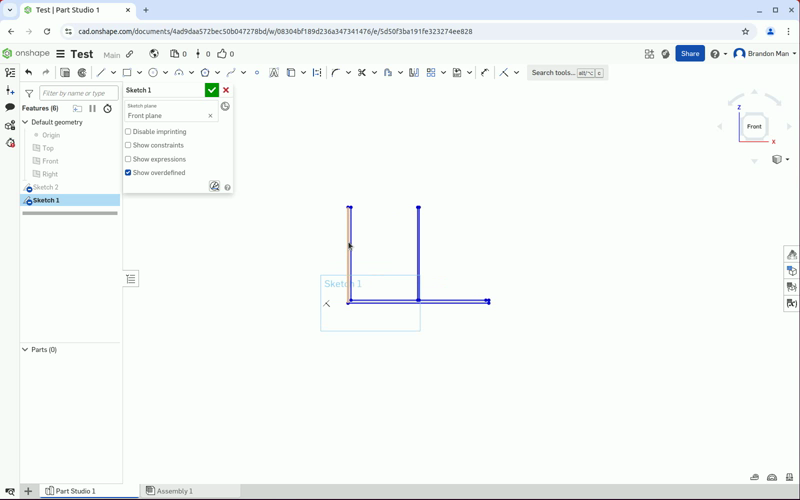
scroll(6)
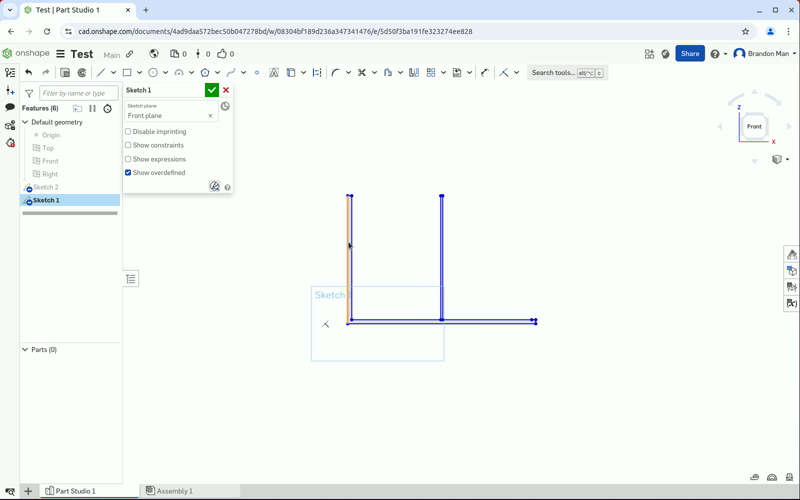
scroll(6)
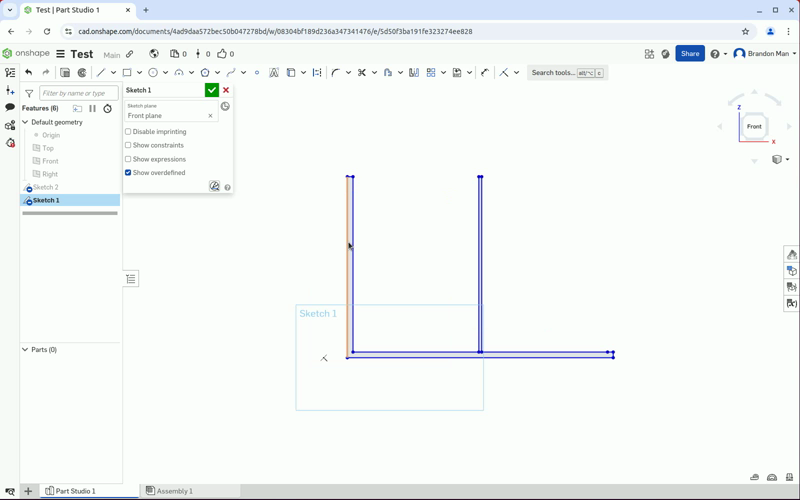
scroll(6)
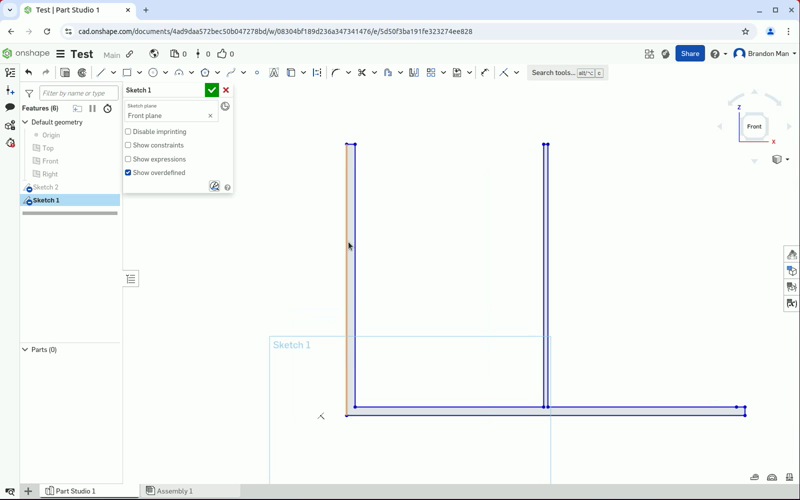
scroll(6)
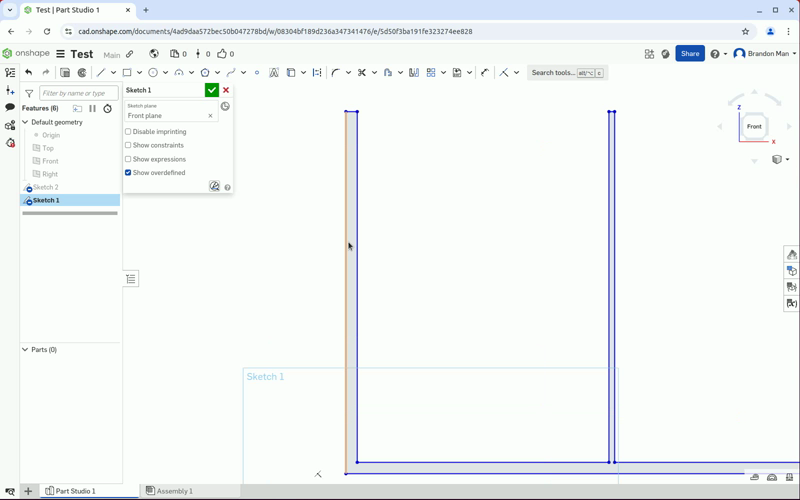
scroll(6)
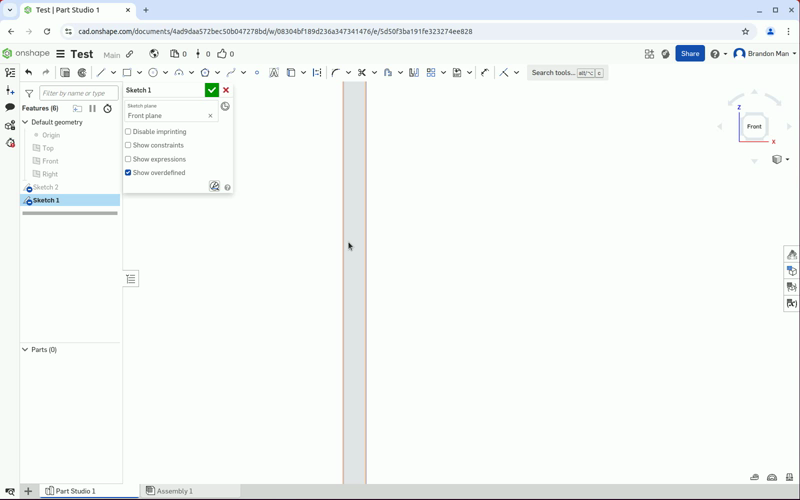
click(348, 241)
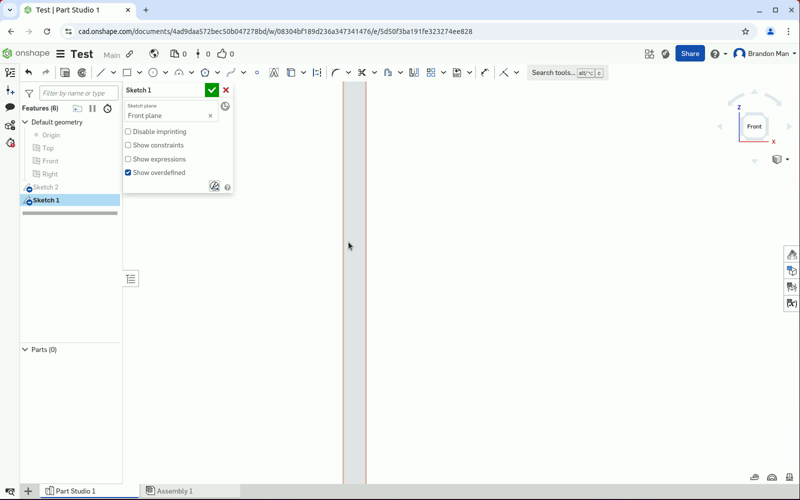
scroll(-6)
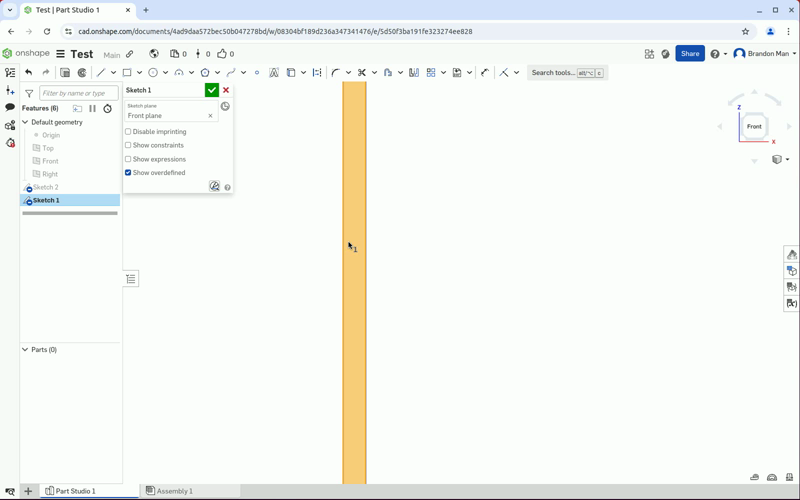
scroll(-6)
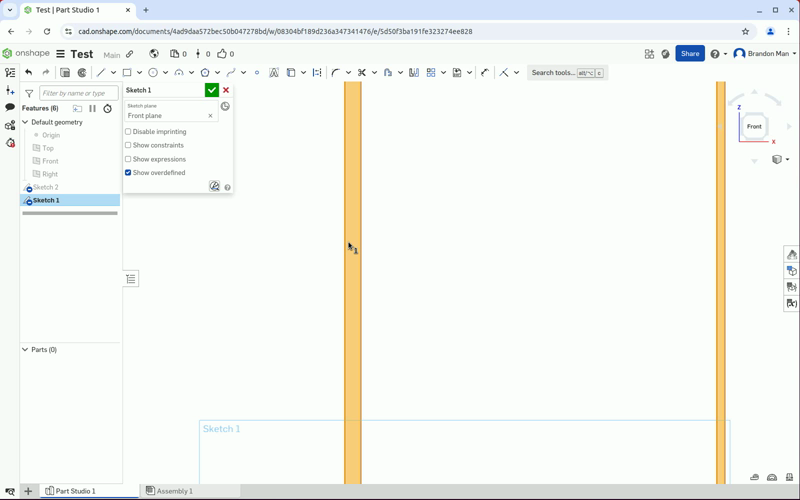
scroll(-6)
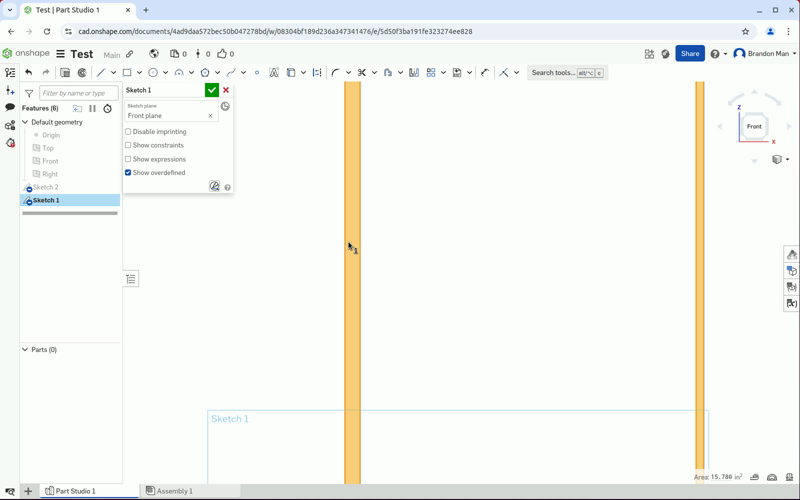
scroll(-6)
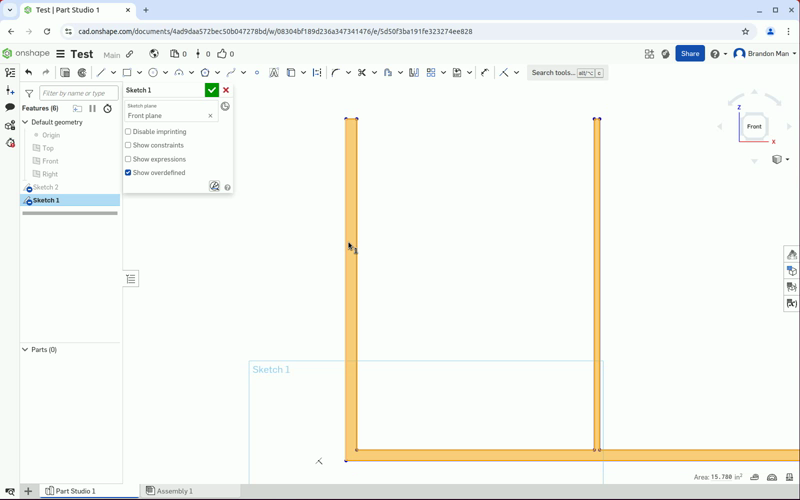
scroll(-6)
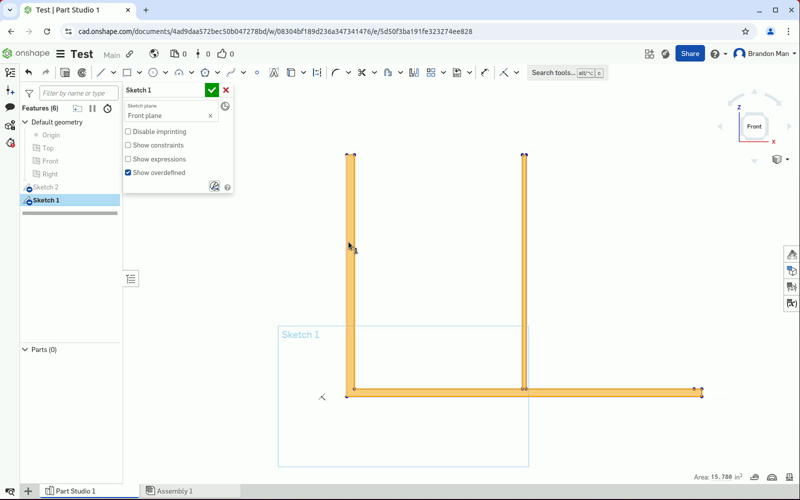
scroll(-6)
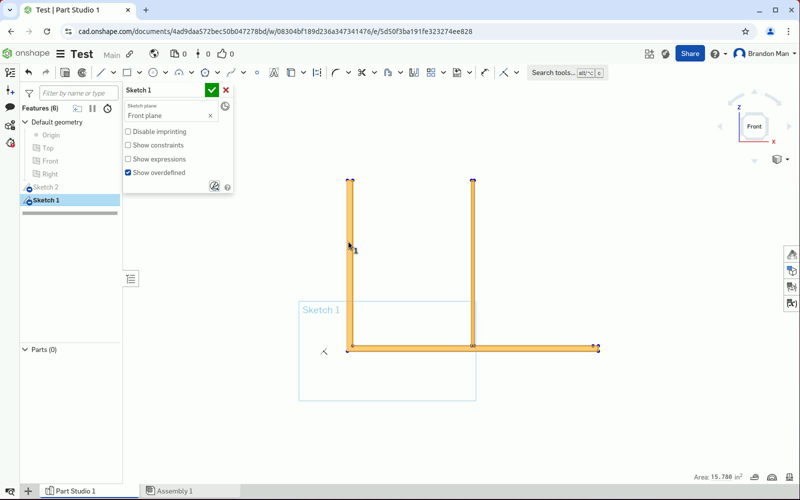
scroll(-6)
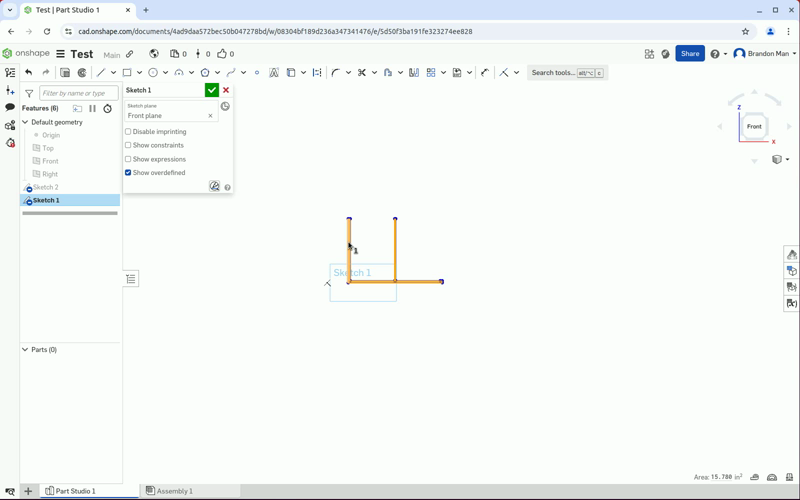
mouse_move(73, 352)
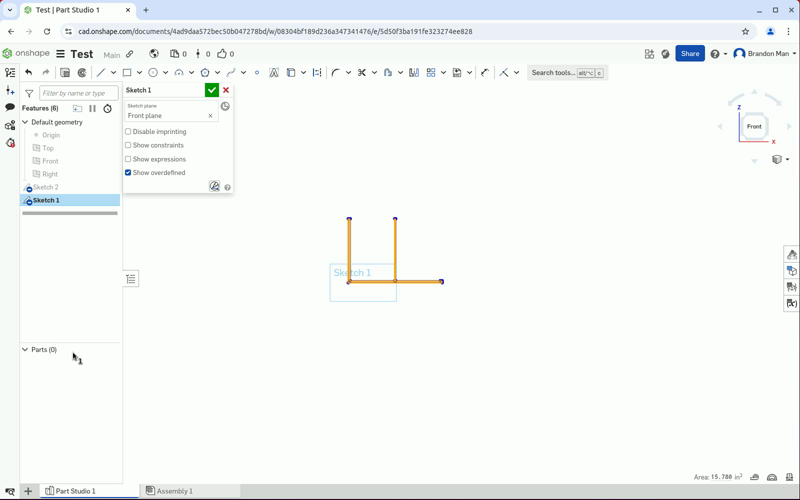
key(shift+y)
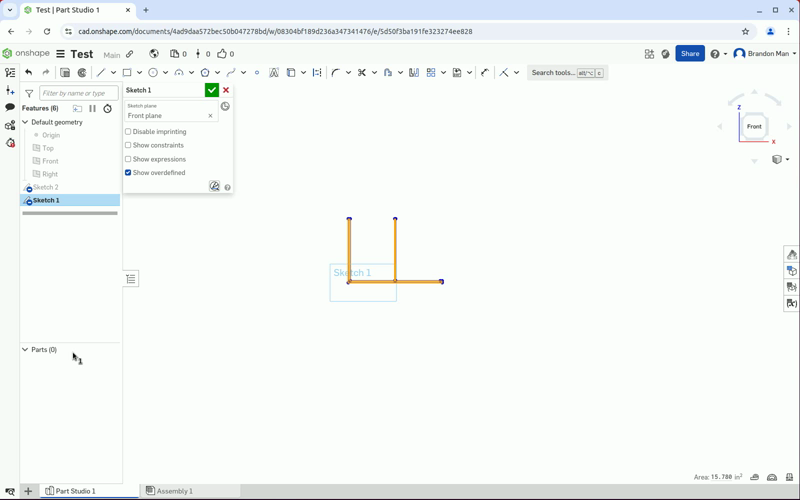
key(shift+e)
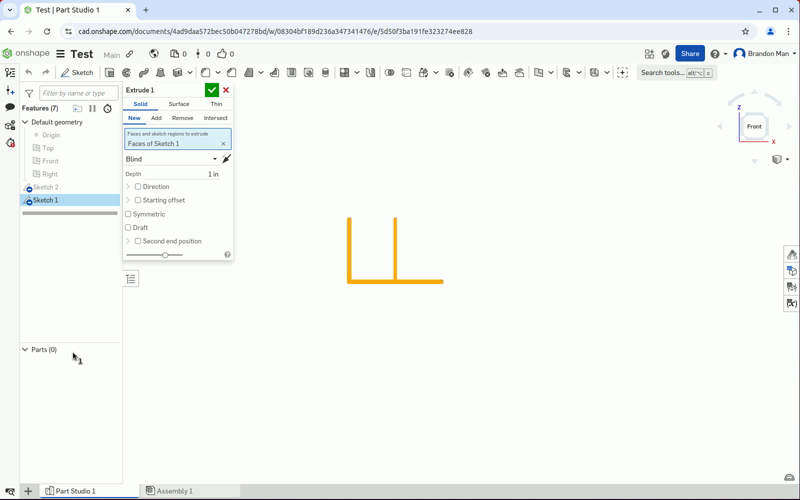
mouse_move(143, 106)
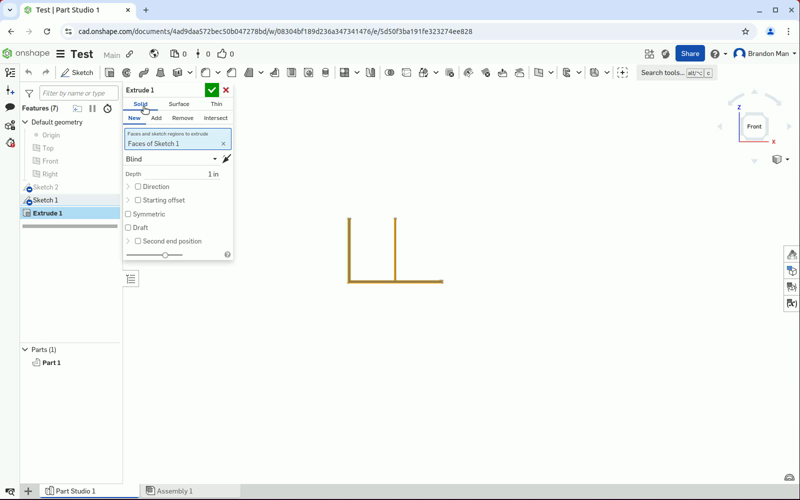
click(143, 106)
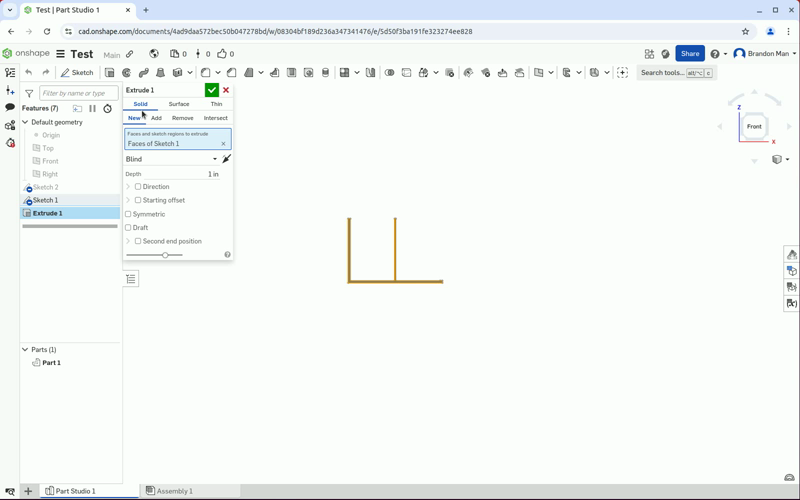
mouse_move(137, 120)
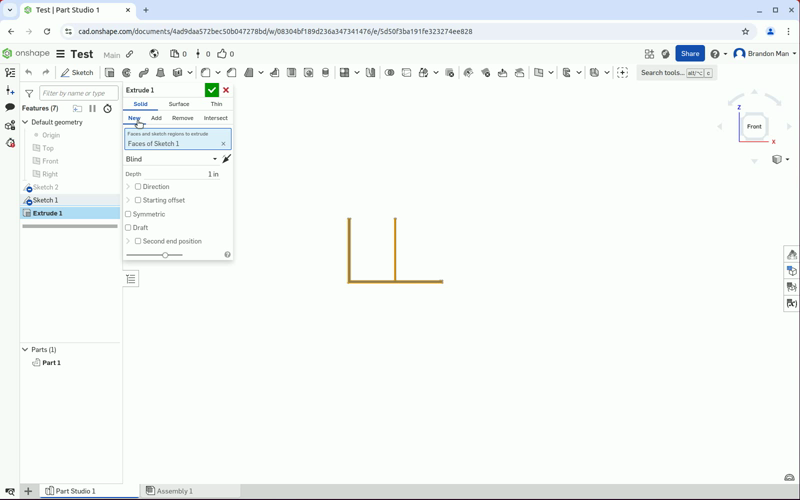
click(137, 120)
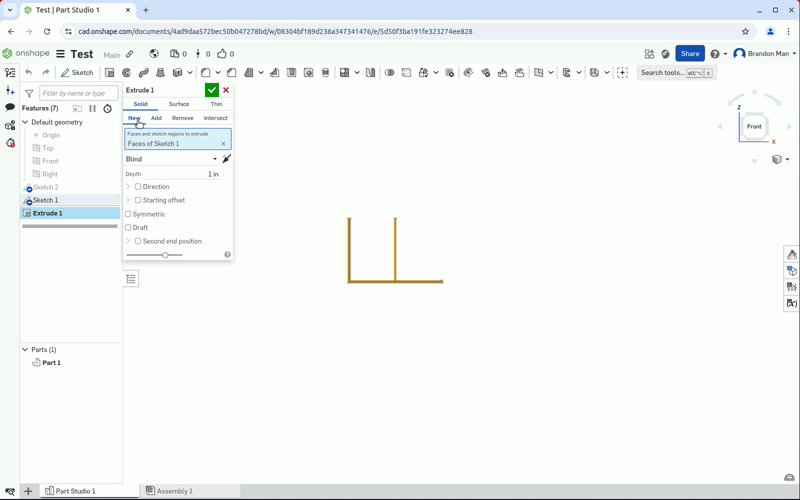
key(tab, 4)
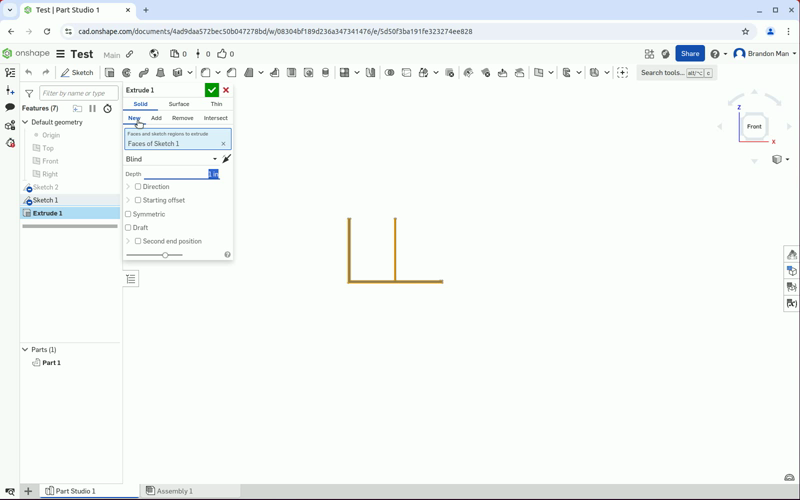
text(4.574)
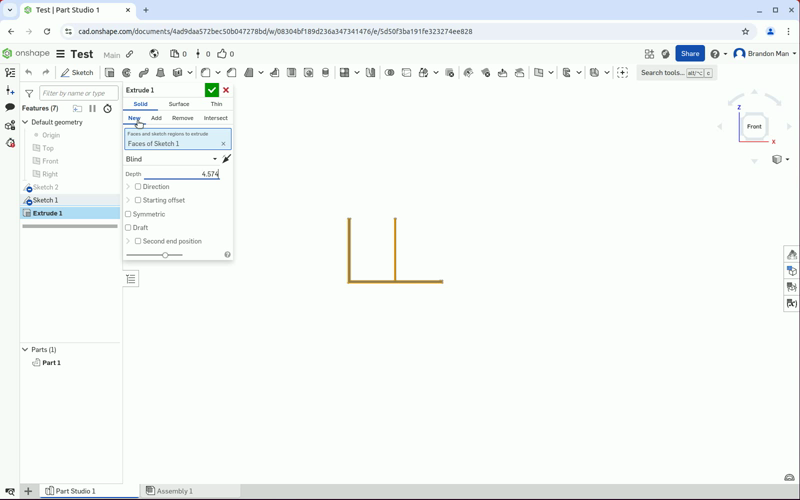
key(enter)
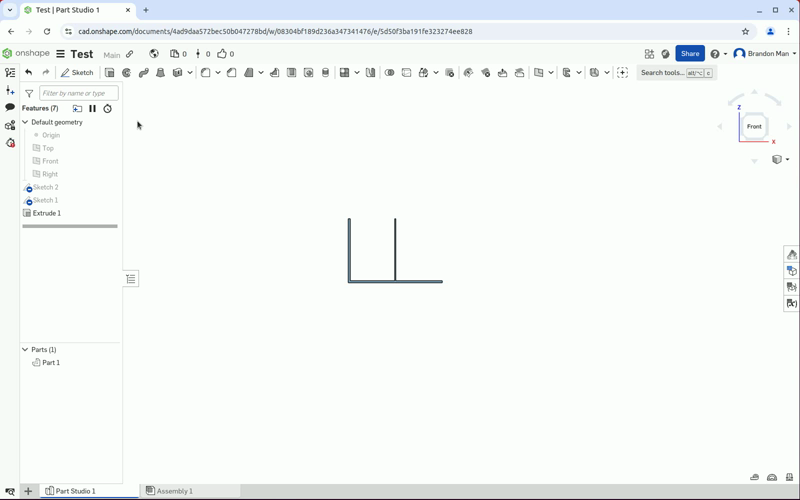
key(shift+h)
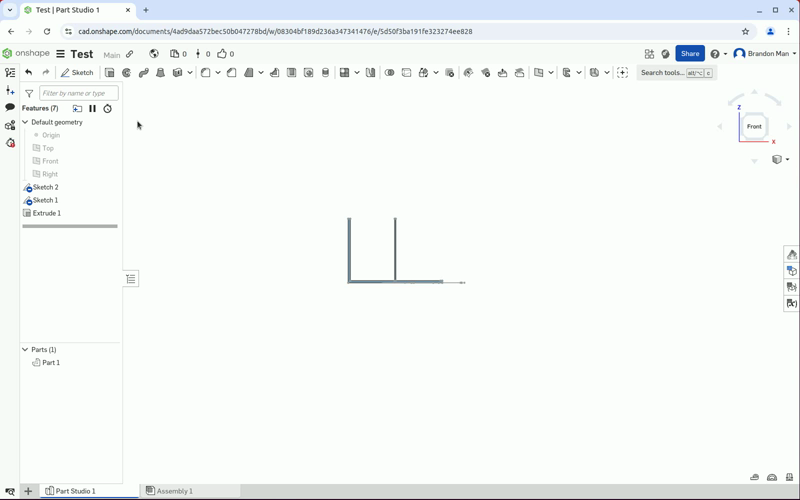
key(shift+h)
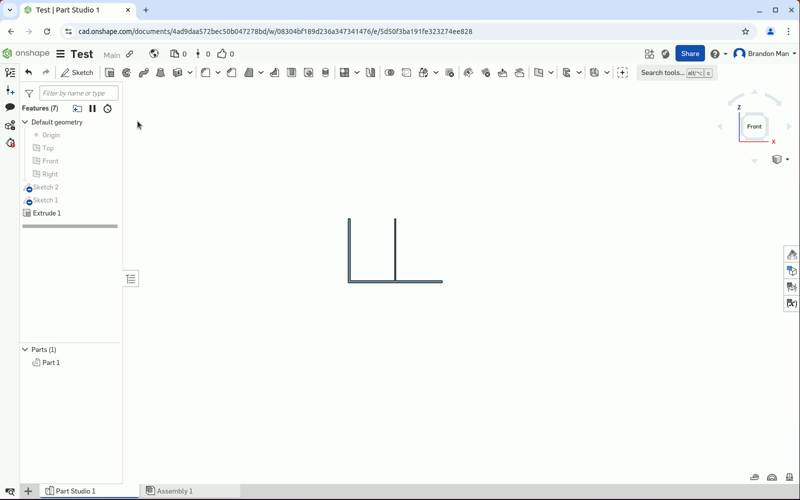
mouse_move(73, 189)
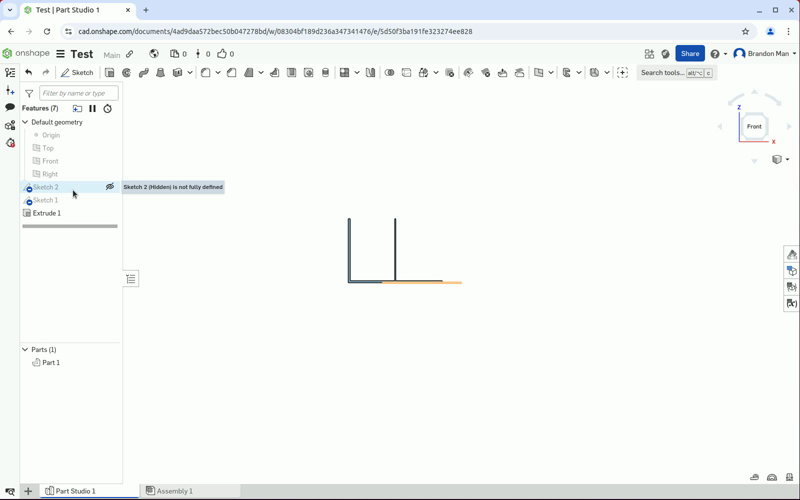
click(73, 189)
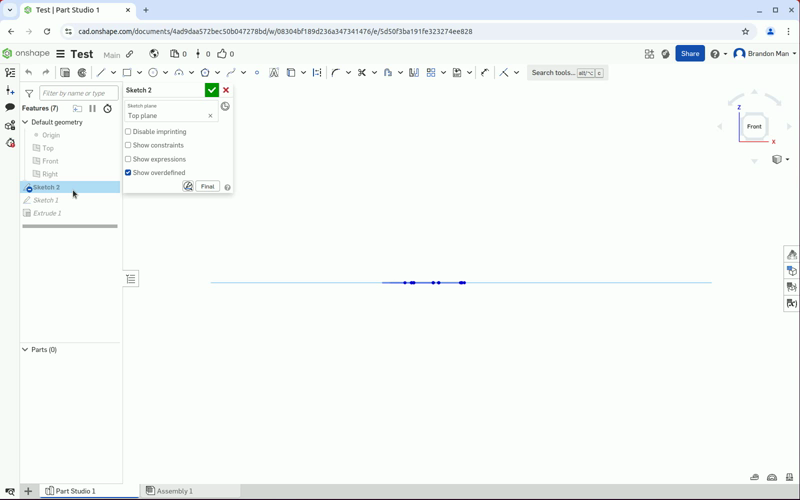
mouse_move(229, 92)
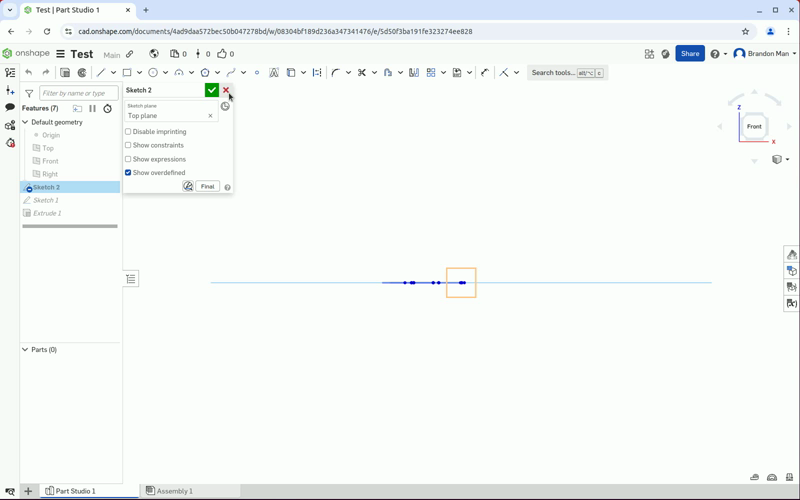
click(229, 92)
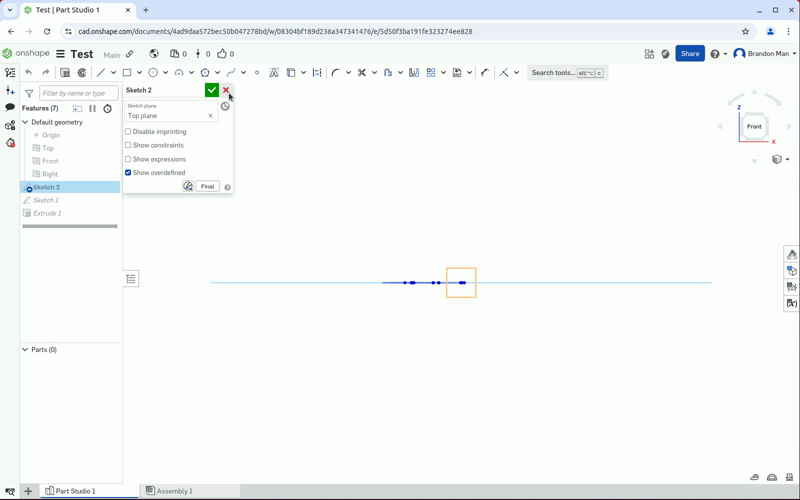
key(shift+s)
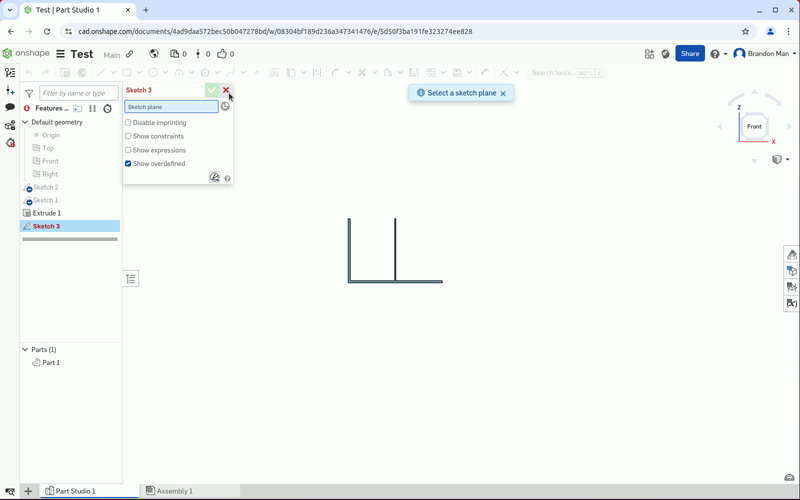
mouse_move(73, 163)
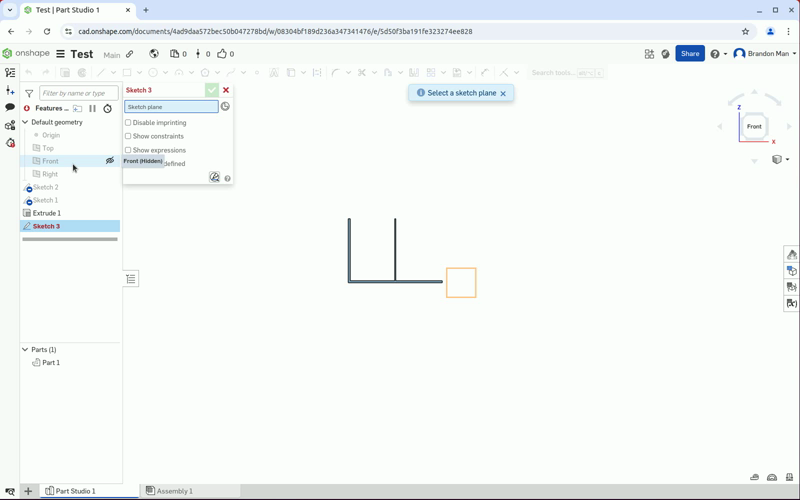
click(73, 163)
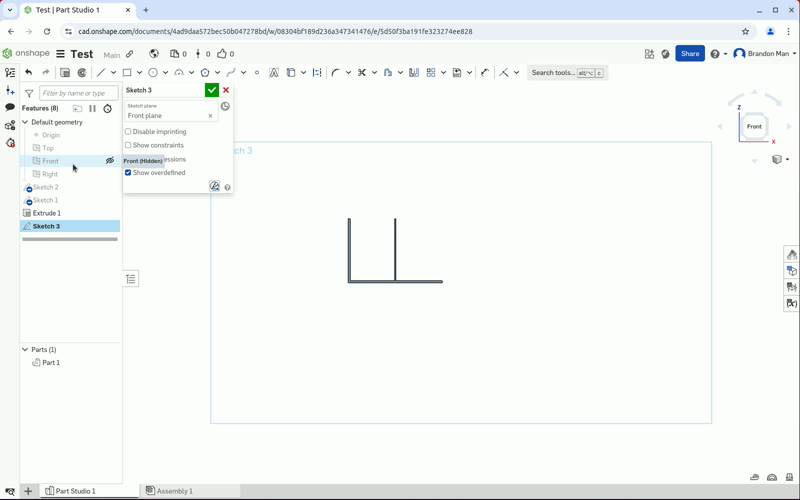
mouse_move(73, 352)
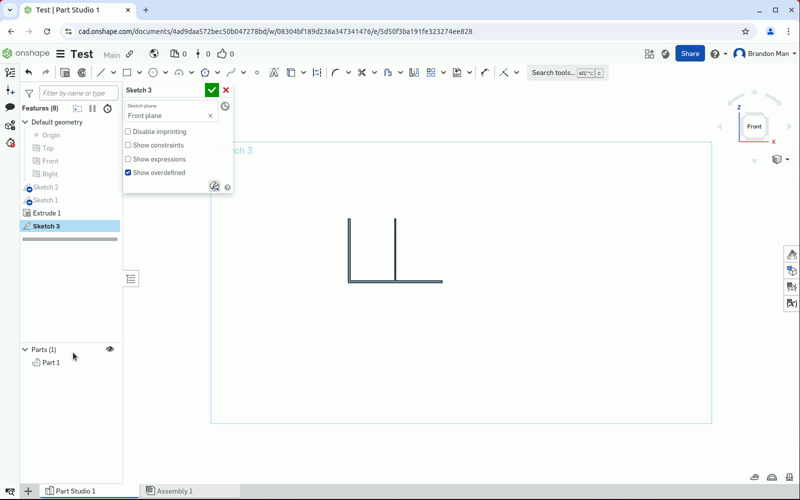
key(y)
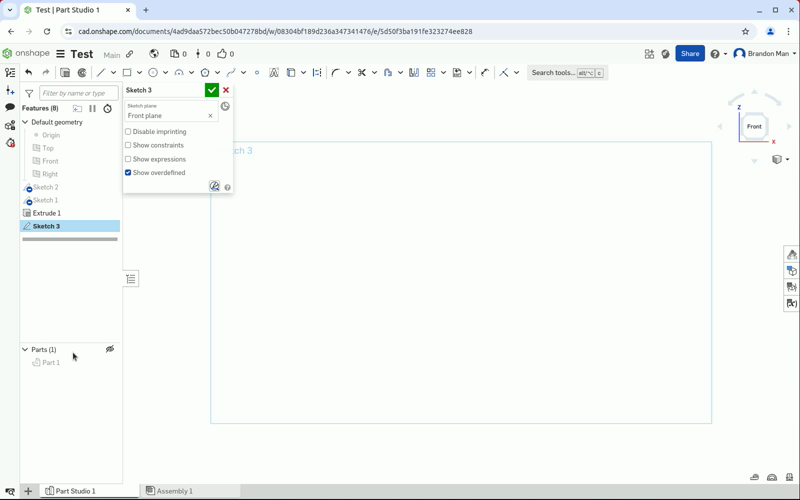
key(l)
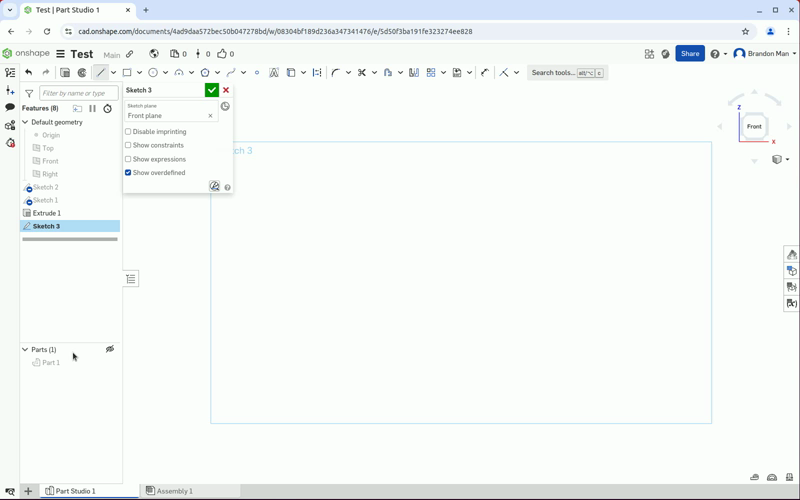
key_down(shift)
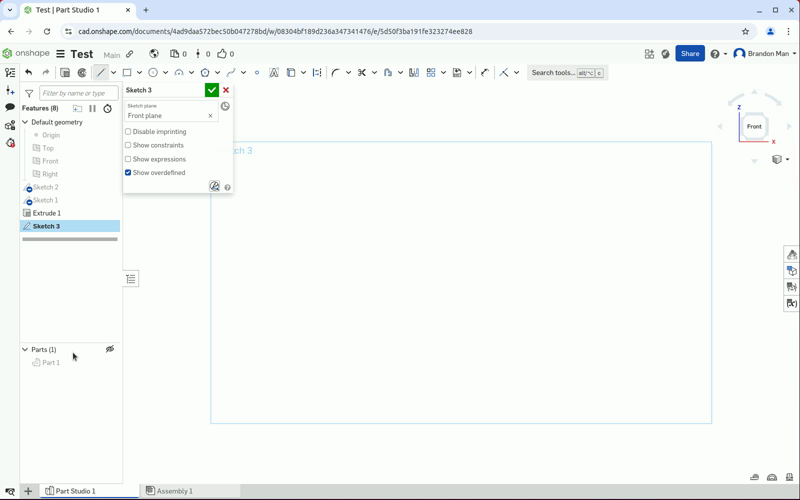
mouse_move(439, 280)
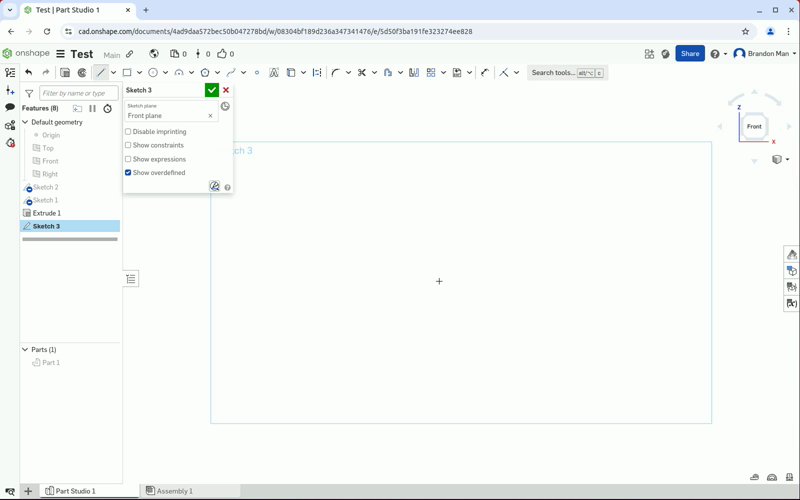
click(439, 280)
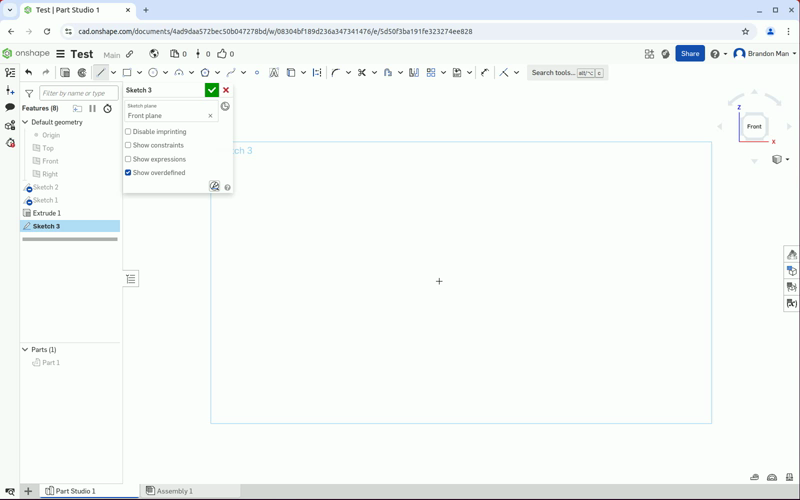
key_up(shift)
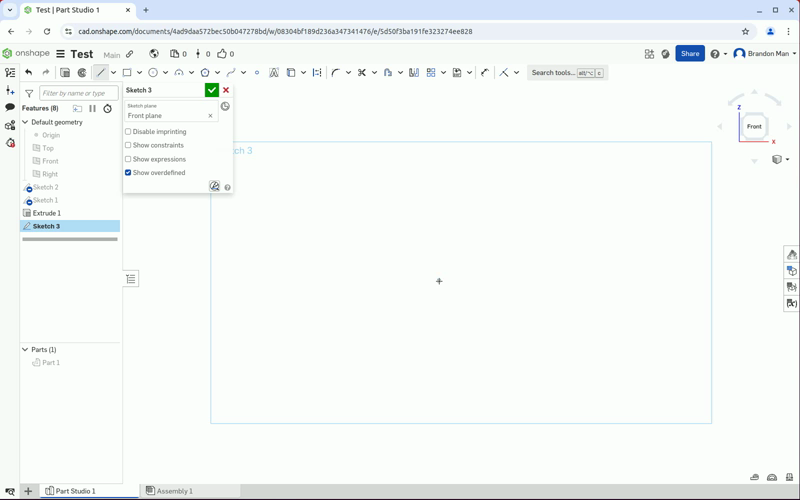
key_down(shift)
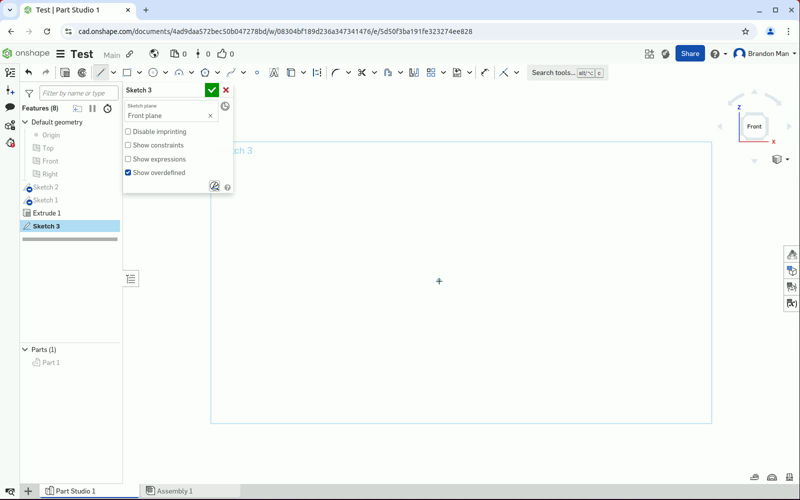
mouse_move(469, 280)
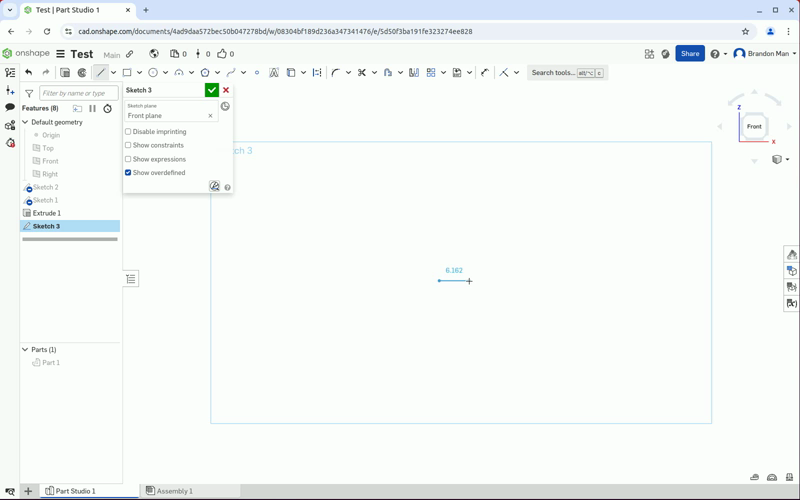
mouse_move(441, 280)
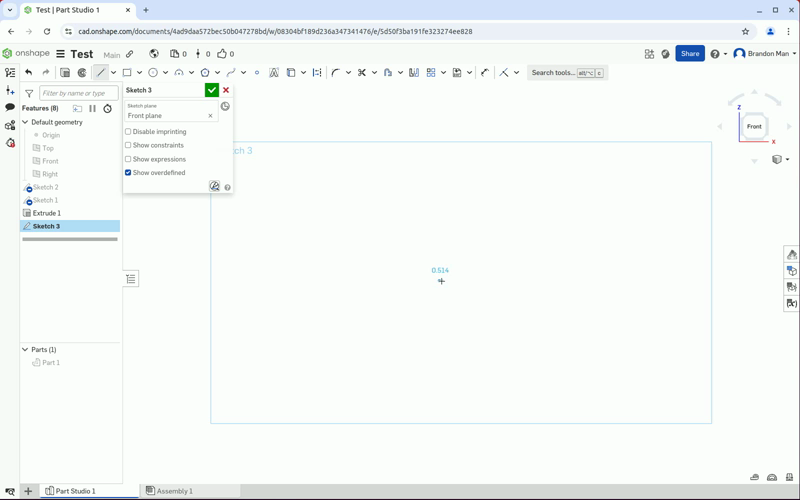
scroll(6)
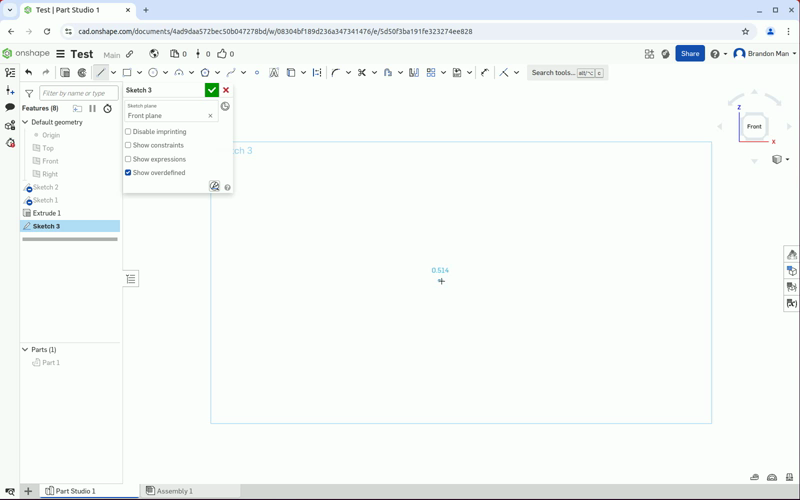
scroll(6)
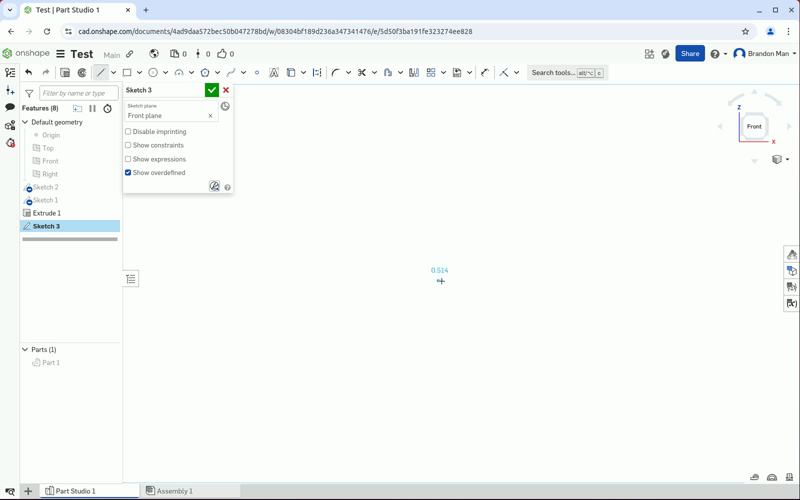
scroll(6)
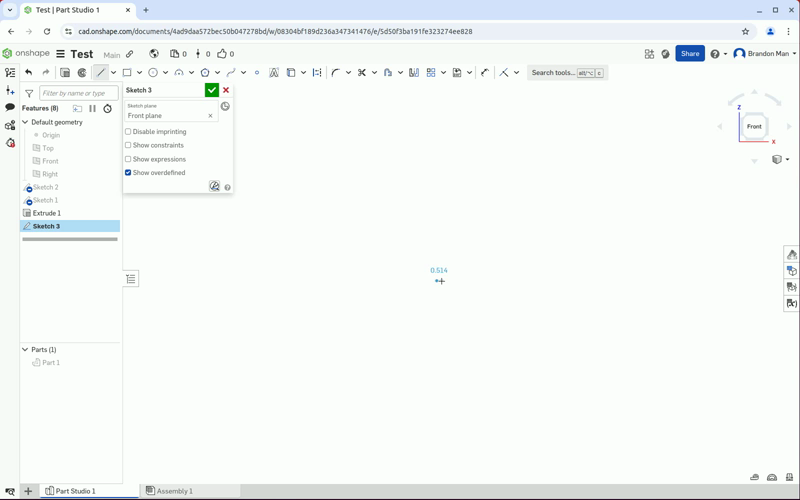
scroll(6)
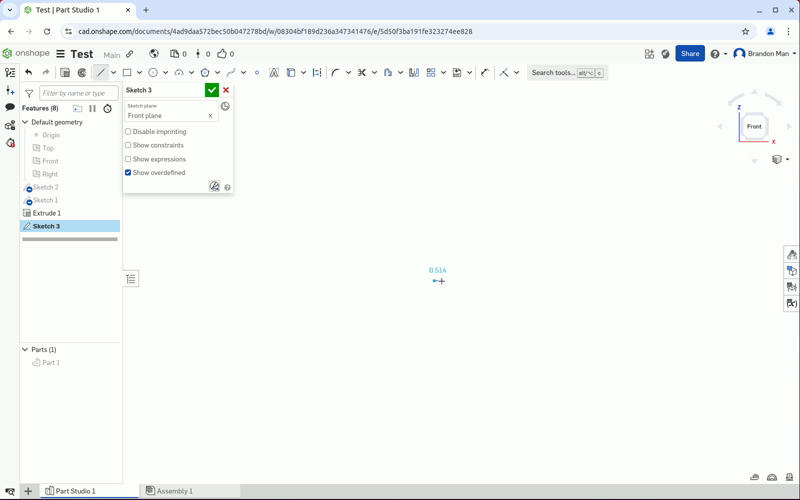
scroll(6)
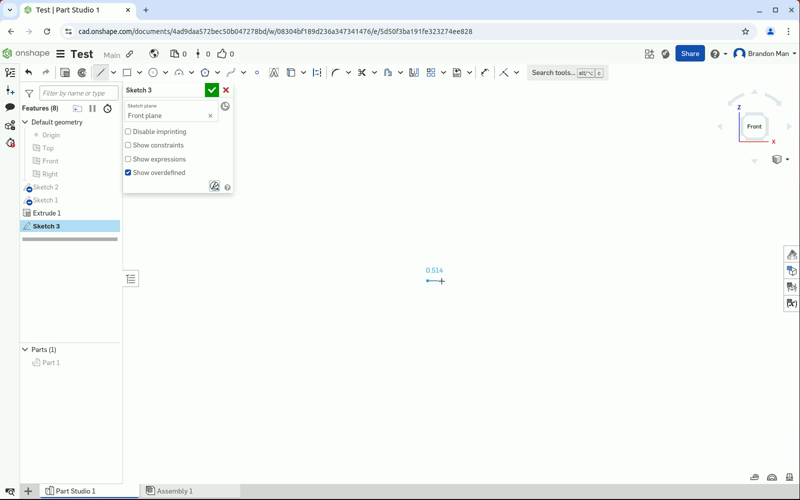
scroll(6)
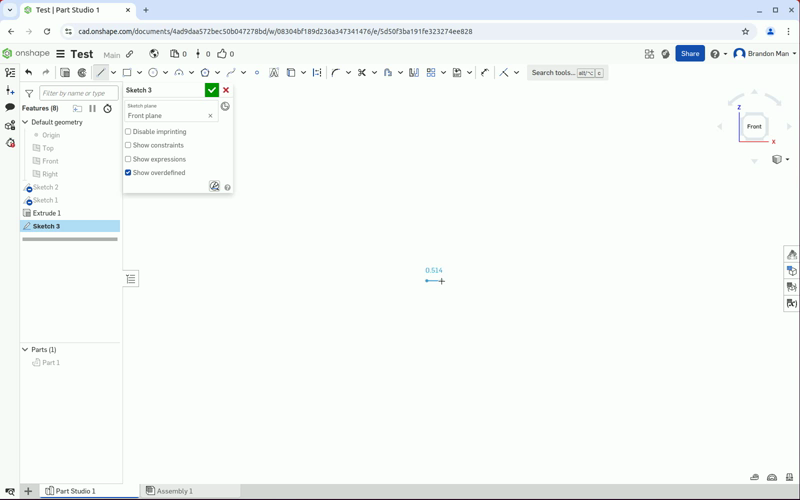
scroll(6)
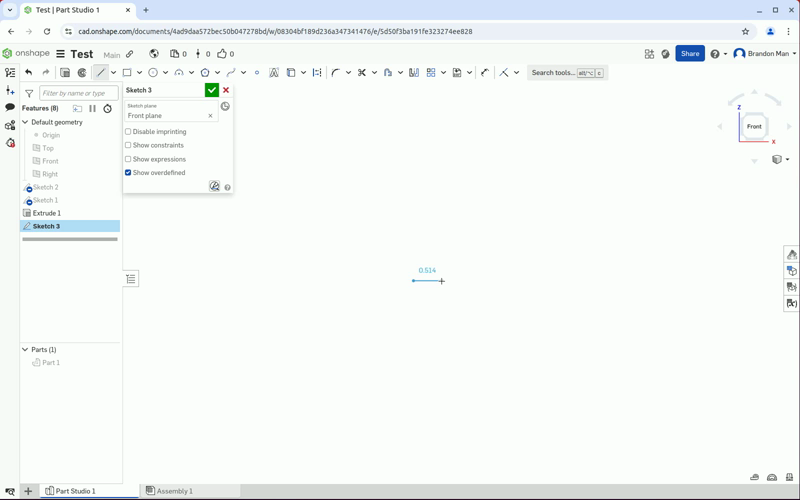
click(441, 280)
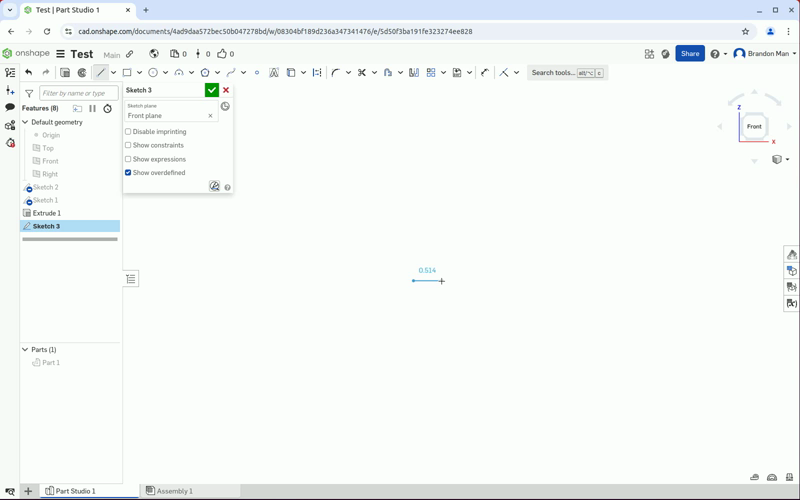
scroll(-6)
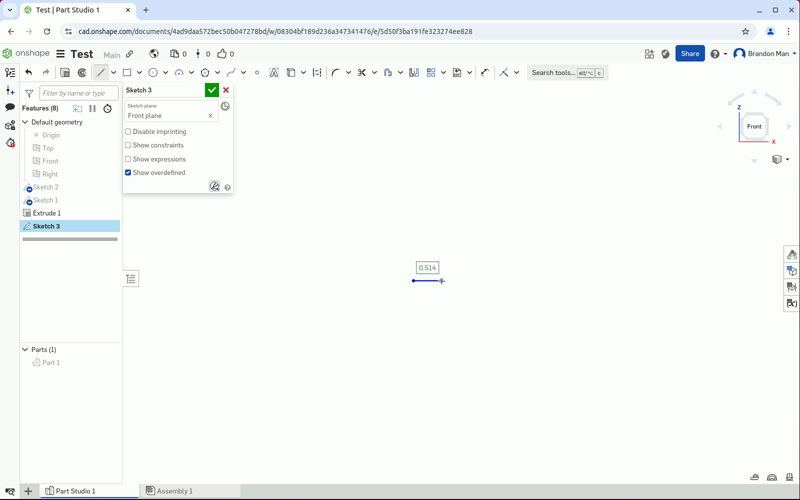
scroll(-6)
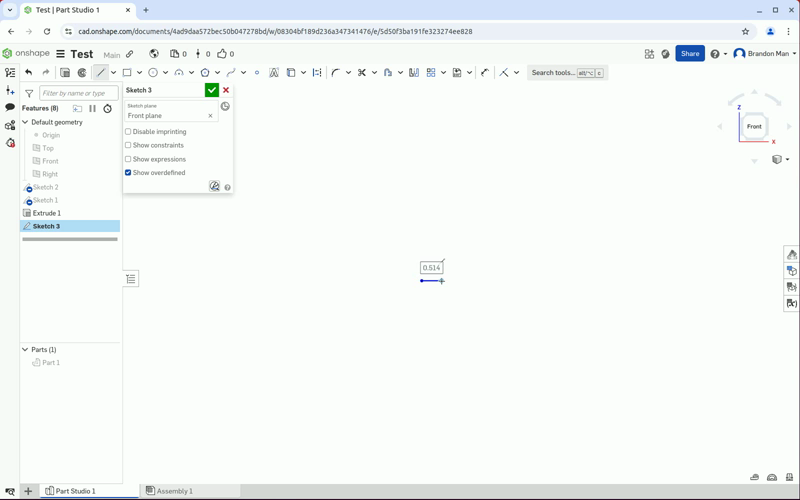
scroll(-6)
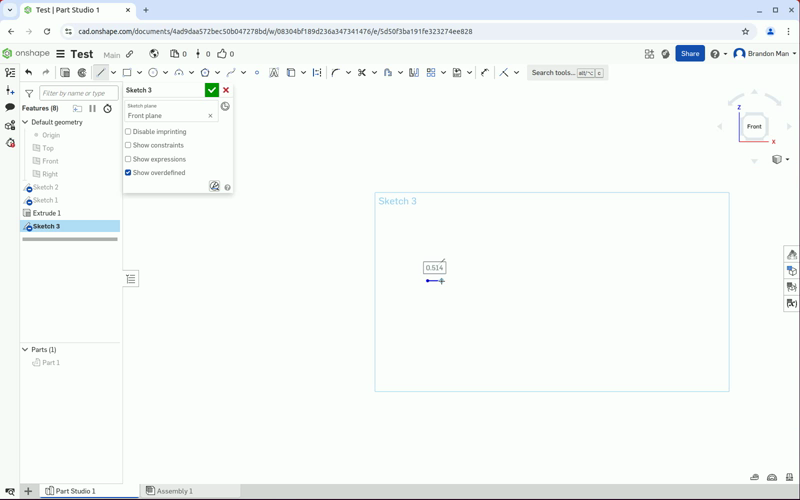
scroll(-6)
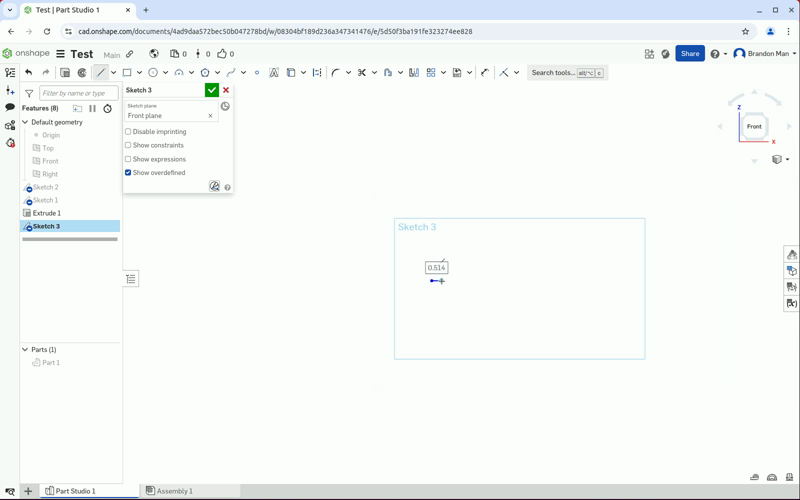
scroll(-6)
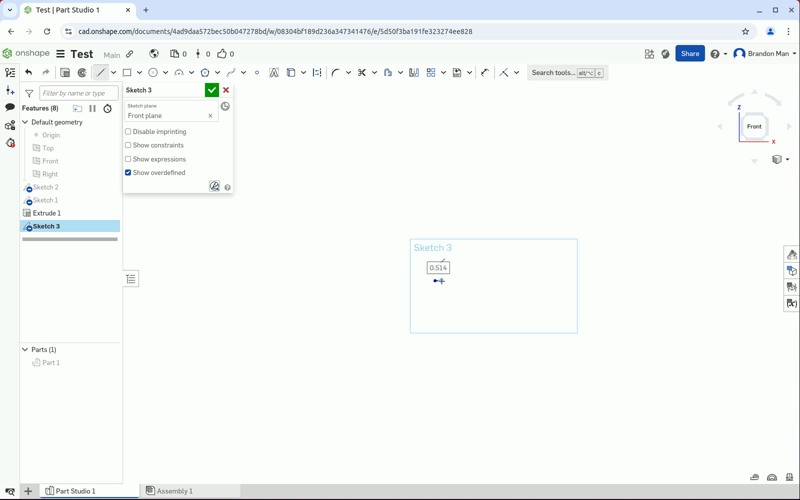
scroll(-6)
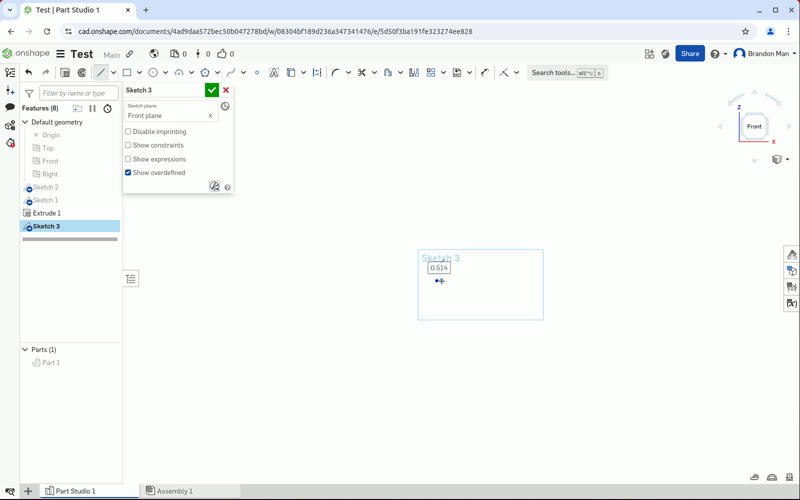
scroll(-6)
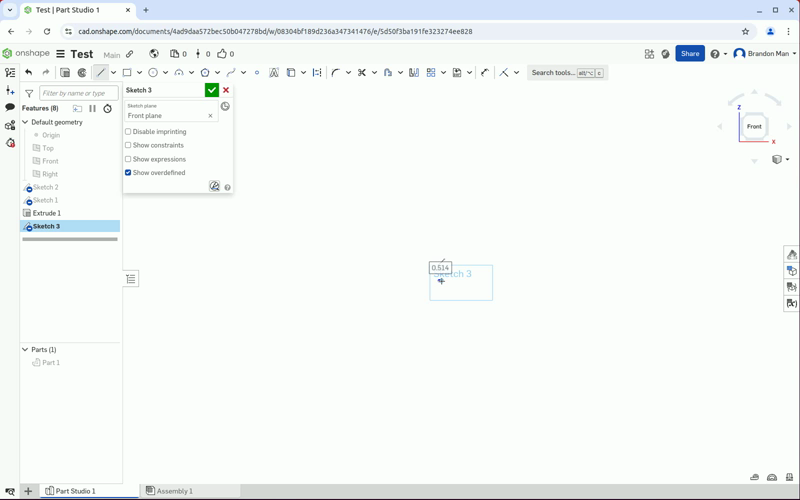
key_up(shift)
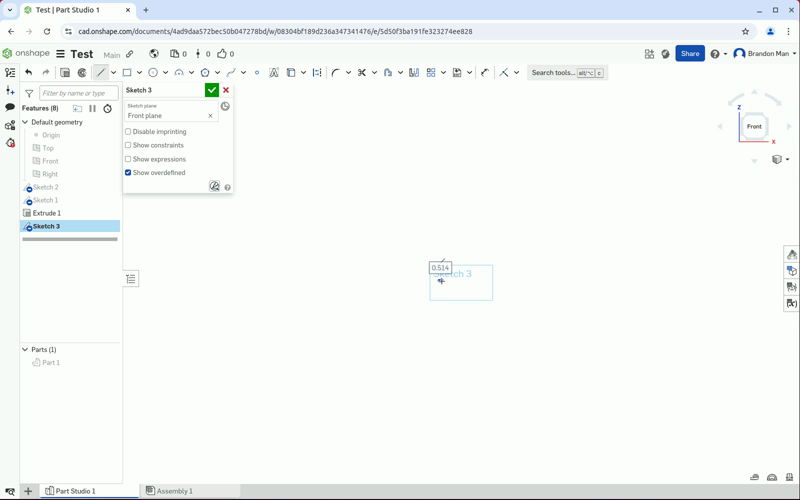
key_down(shift)
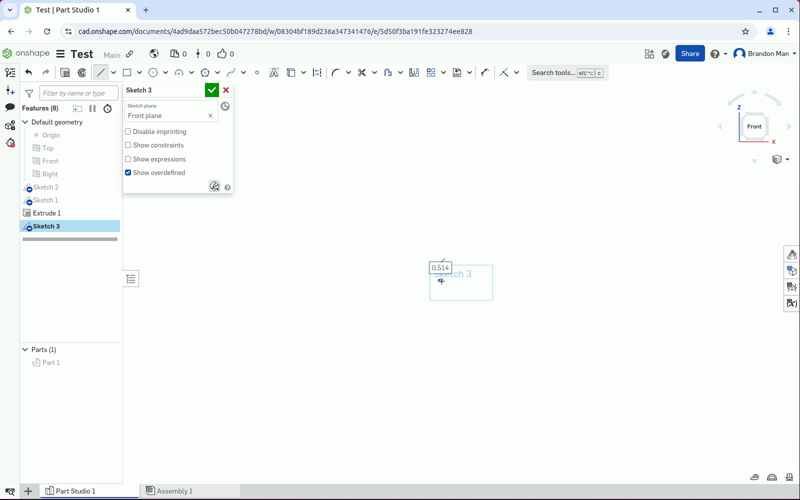
mouse_move(441, 217)
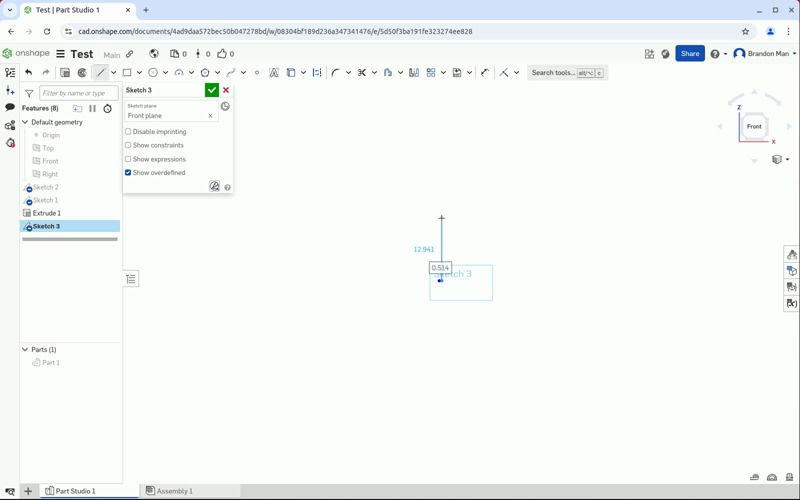
click(441, 217)
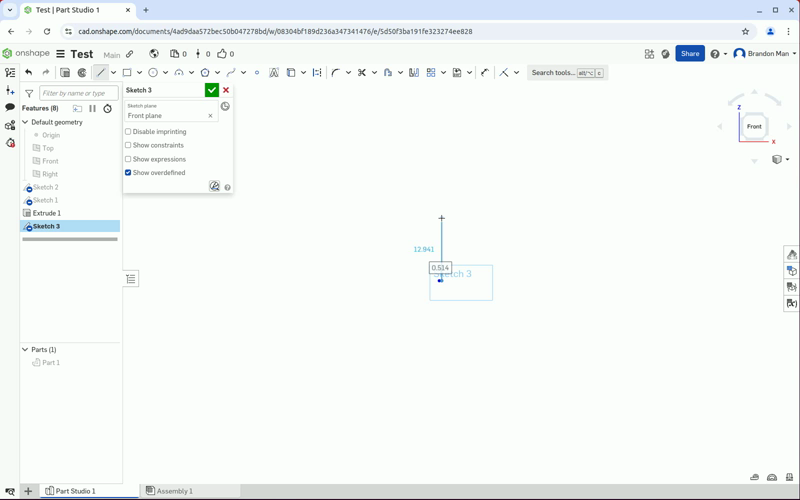
key_up(shift)
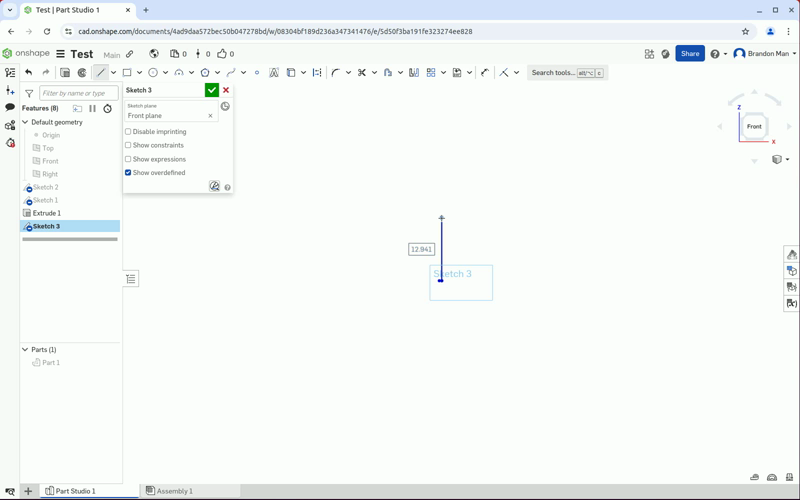
key_down(shift)
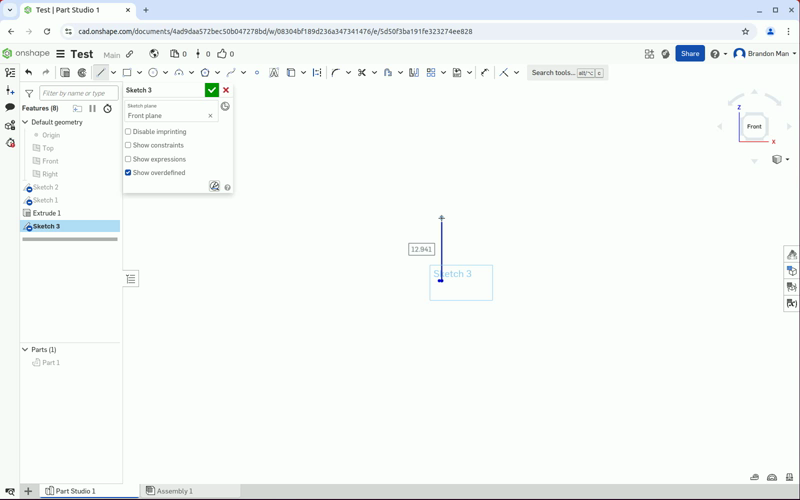
mouse_move(471, 217)
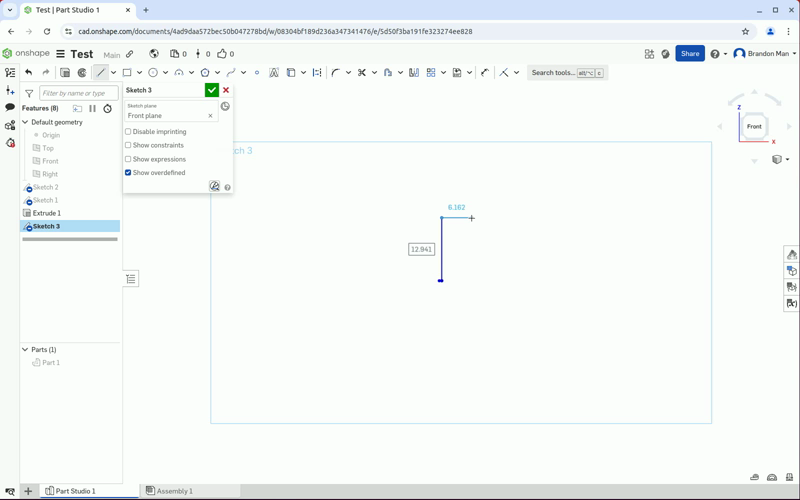
mouse_move(439, 217)
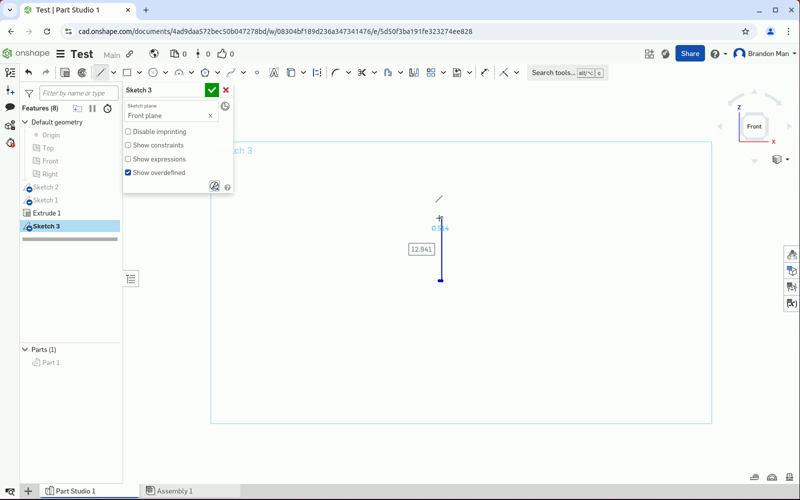
scroll(6)
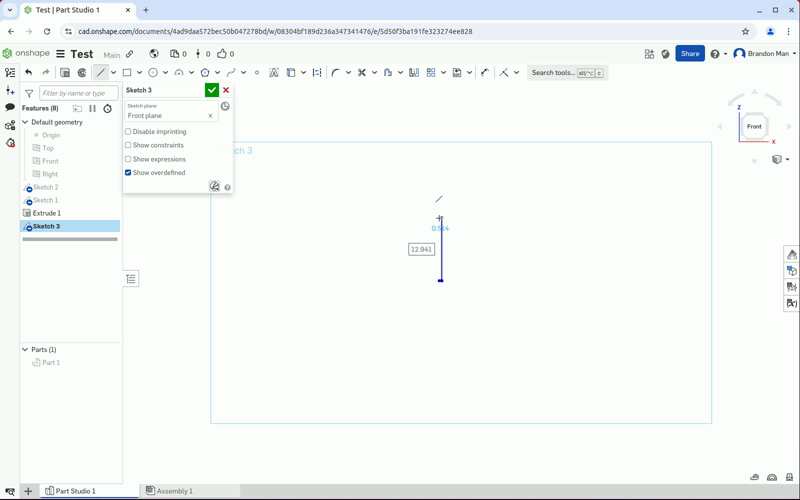
scroll(6)
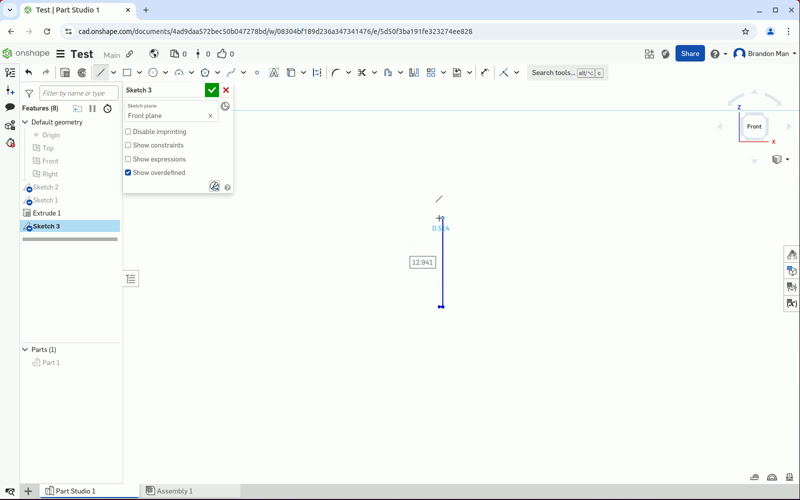
scroll(6)
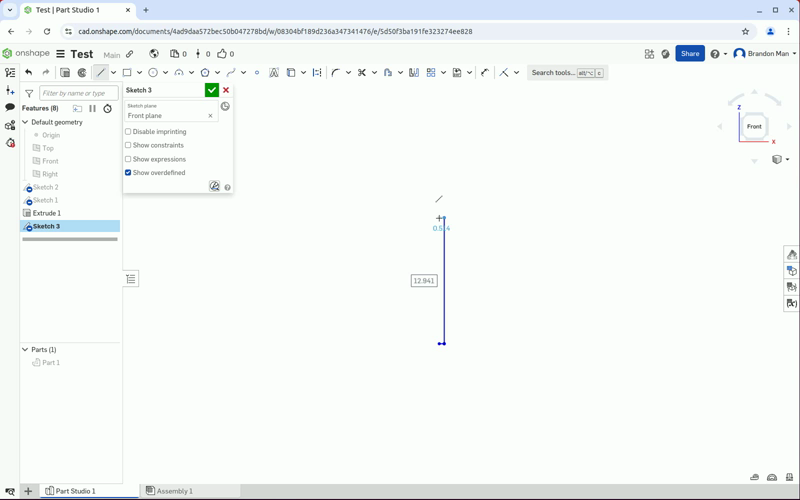
scroll(6)
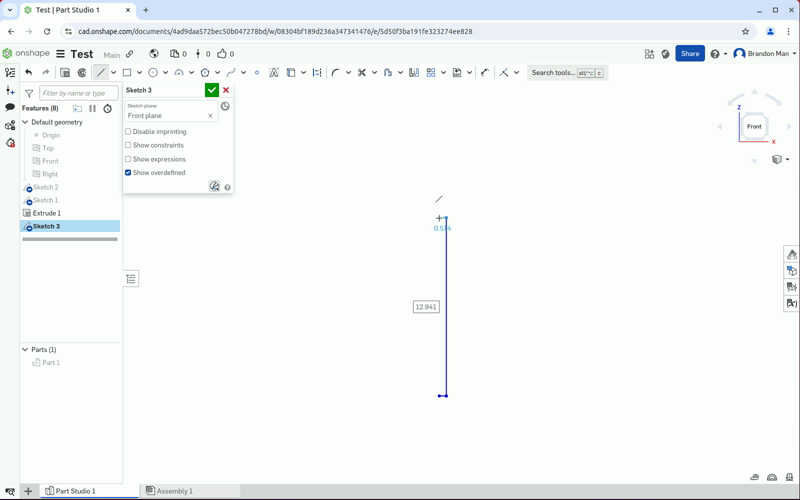
scroll(6)
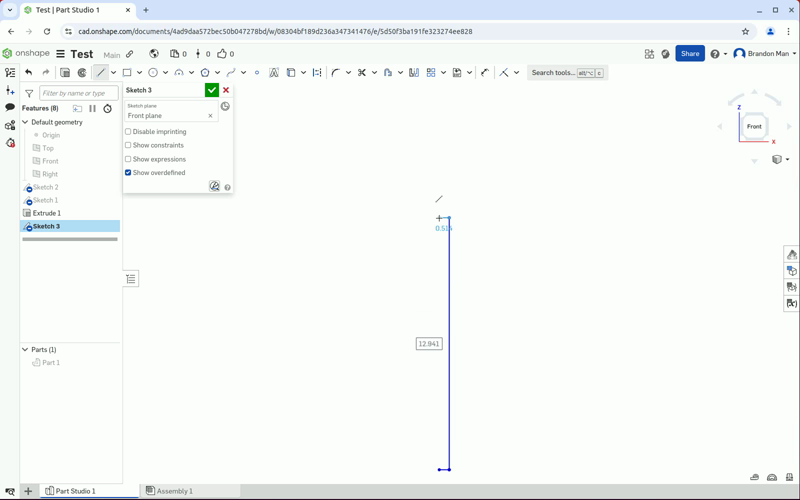
scroll(6)
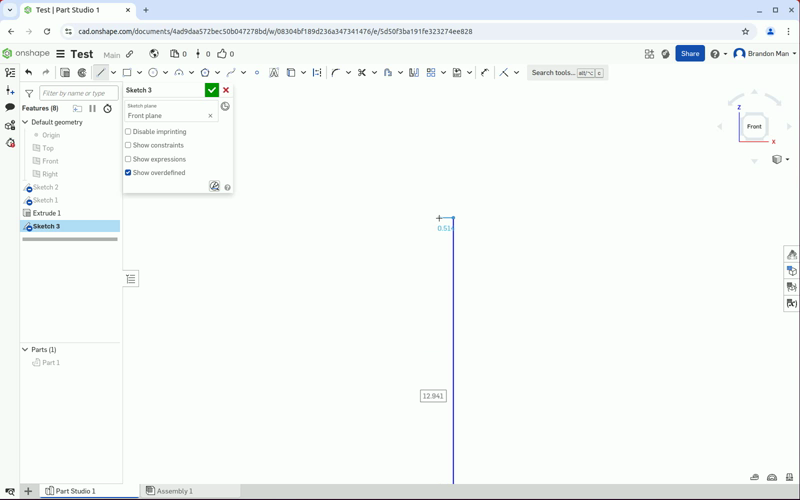
scroll(6)
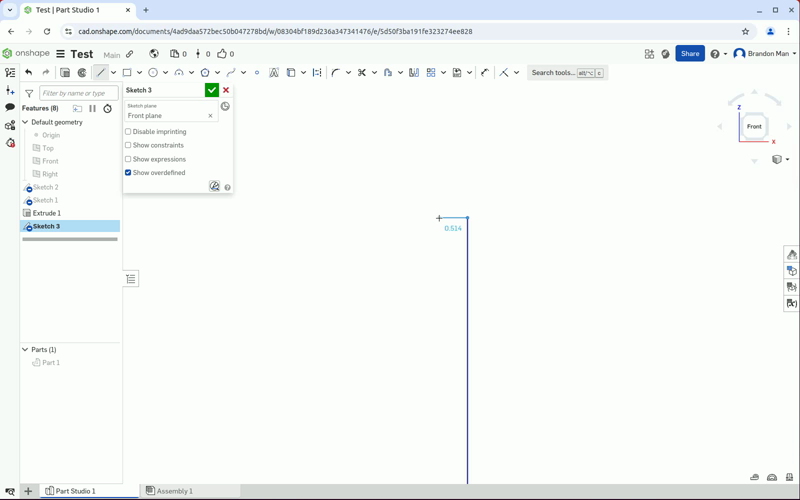
click(439, 217)
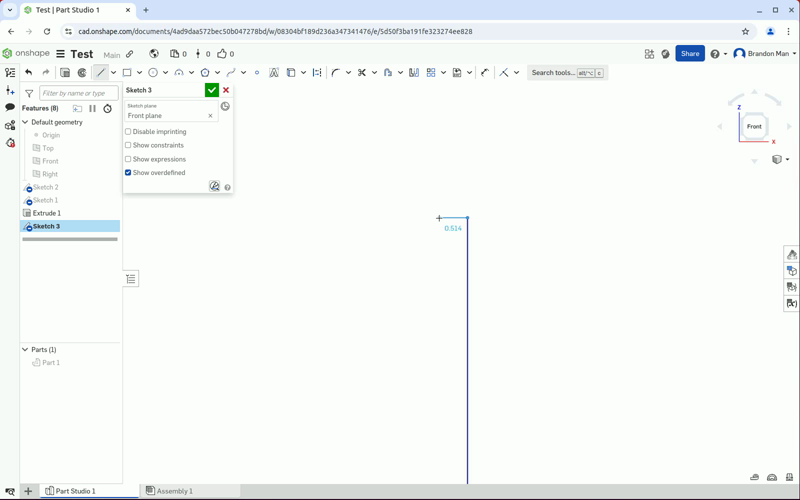
scroll(-6)
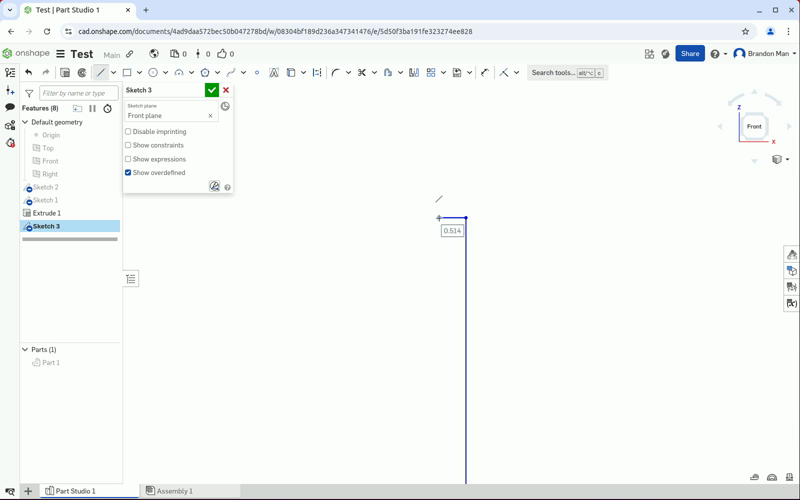
scroll(-6)
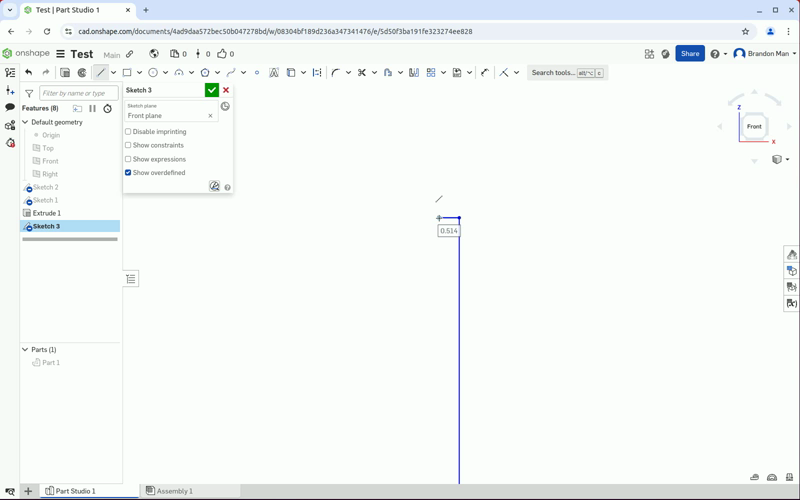
scroll(-6)
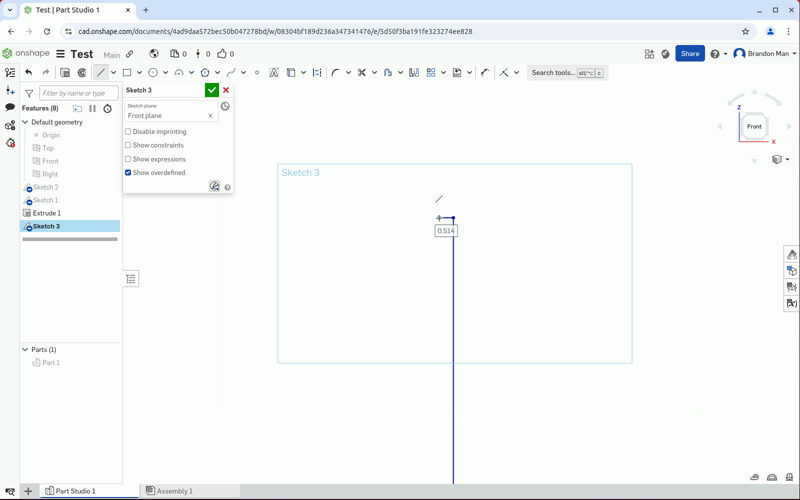
scroll(-6)
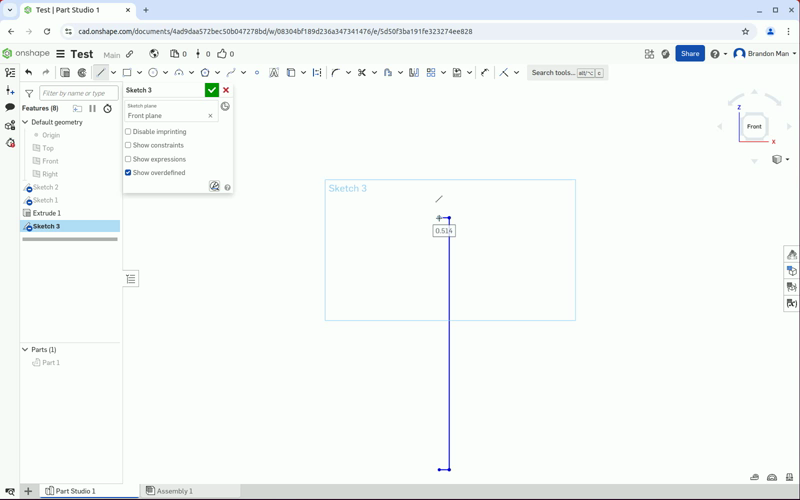
scroll(-6)
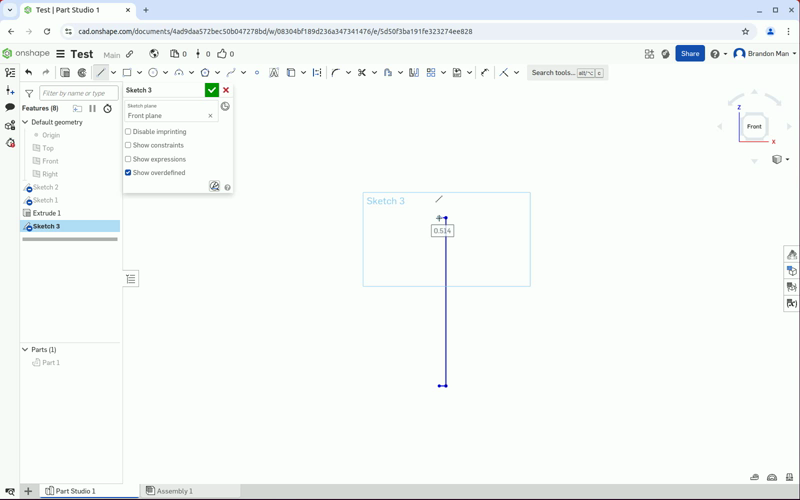
scroll(-6)
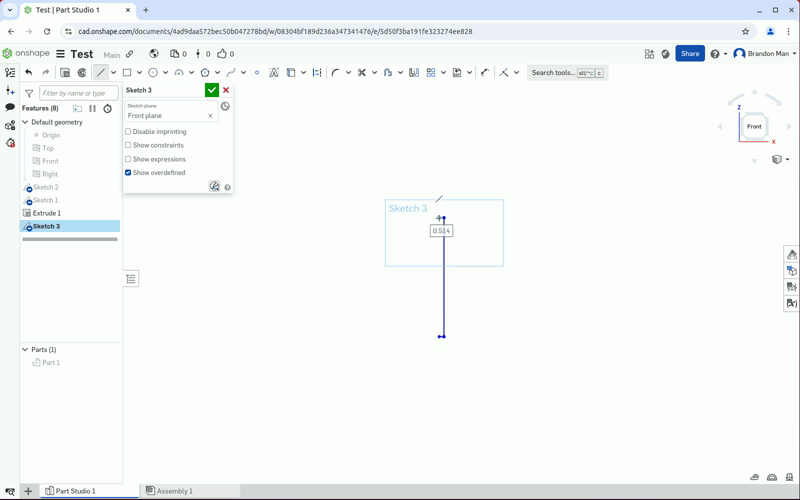
scroll(-6)
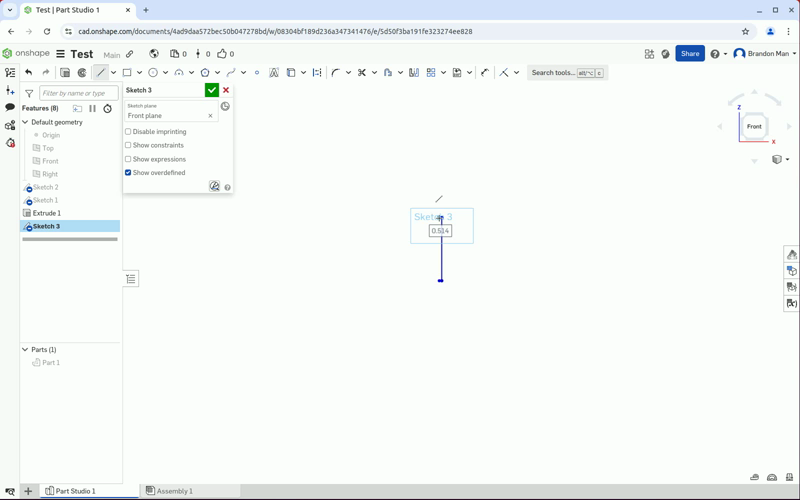
key_up(shift)
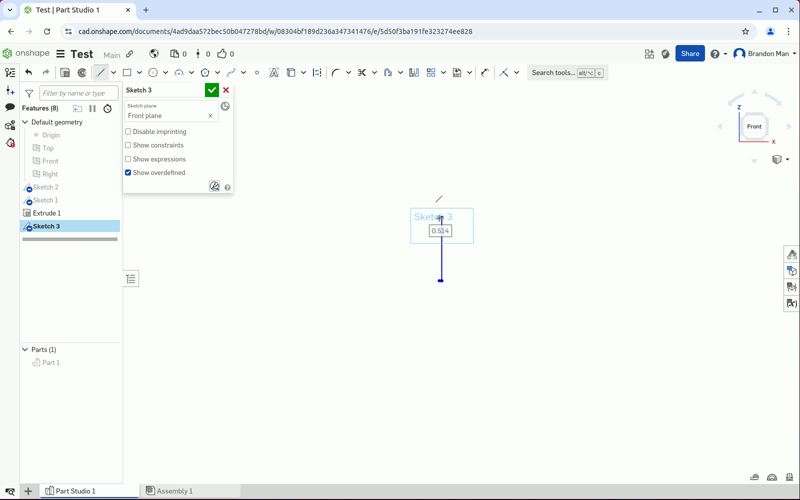
key_down(shift)
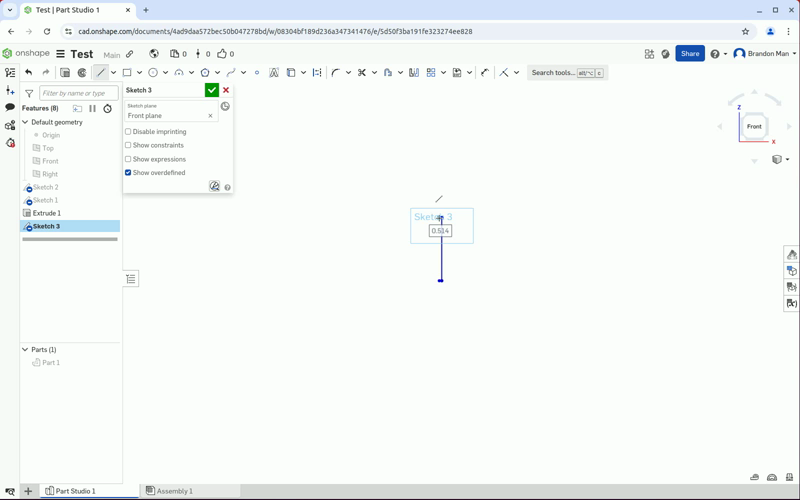
mouse_move(439, 280)
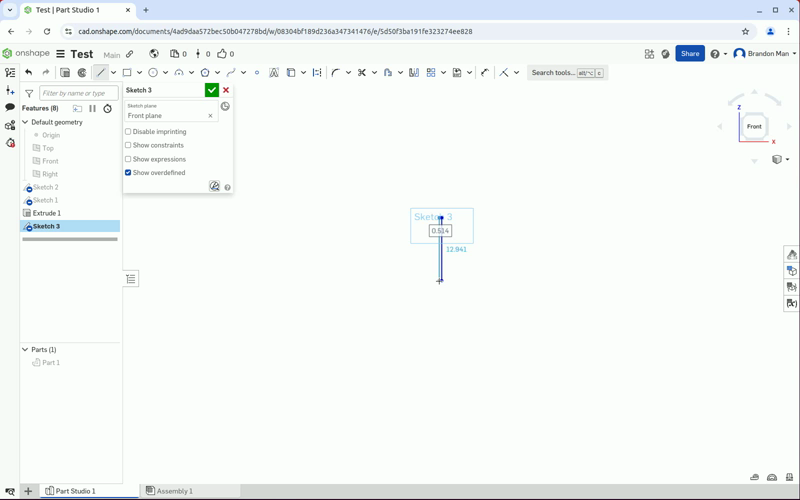
scroll(6)
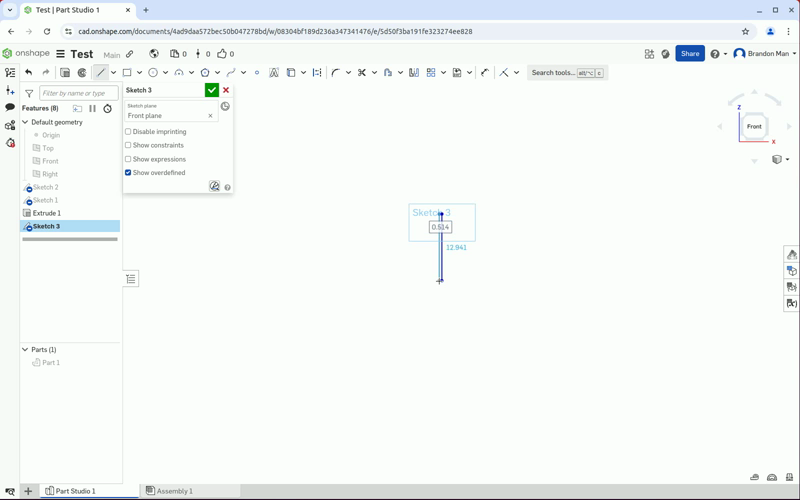
scroll(6)
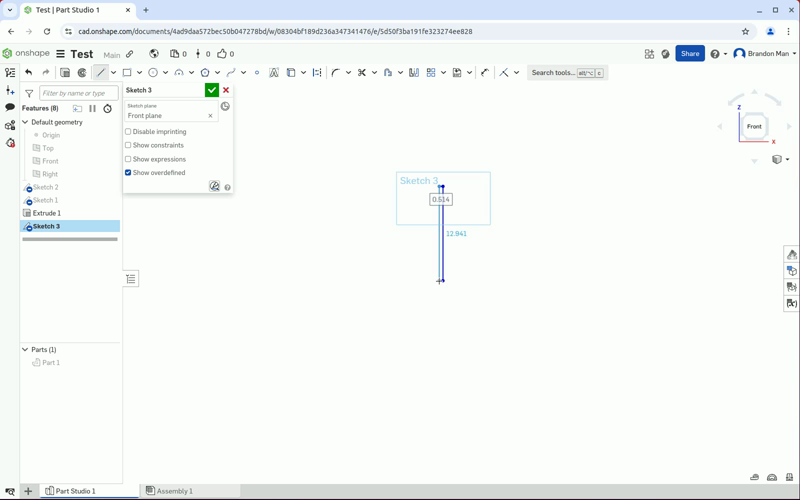
scroll(6)
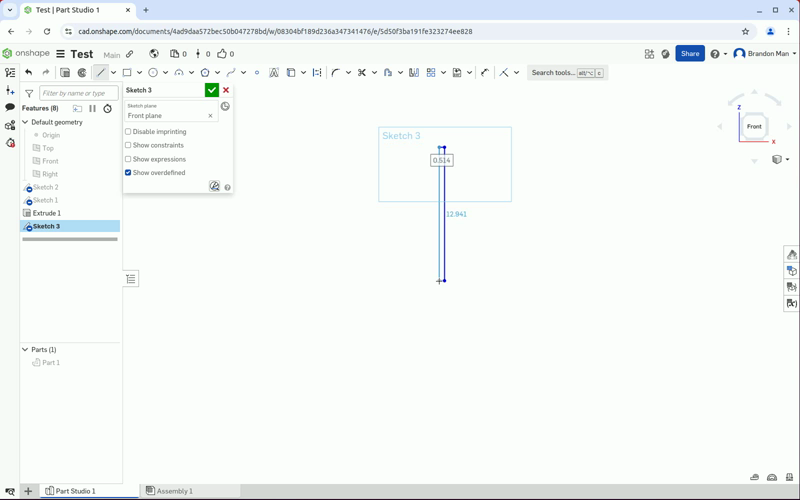
scroll(6)
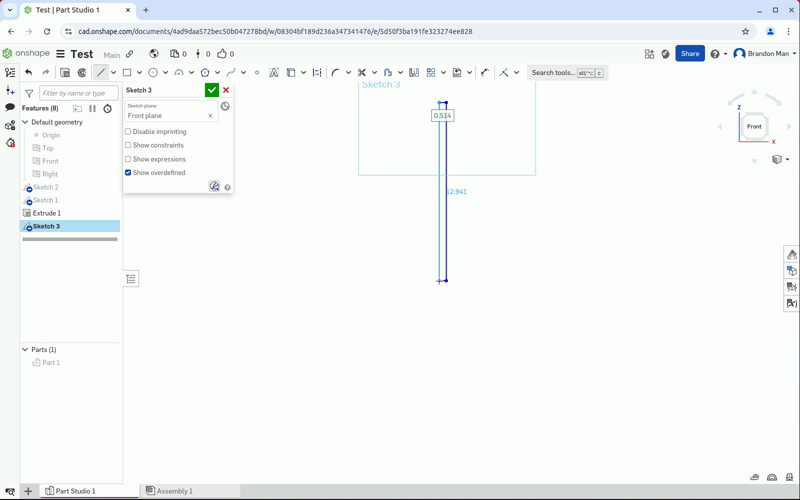
scroll(6)
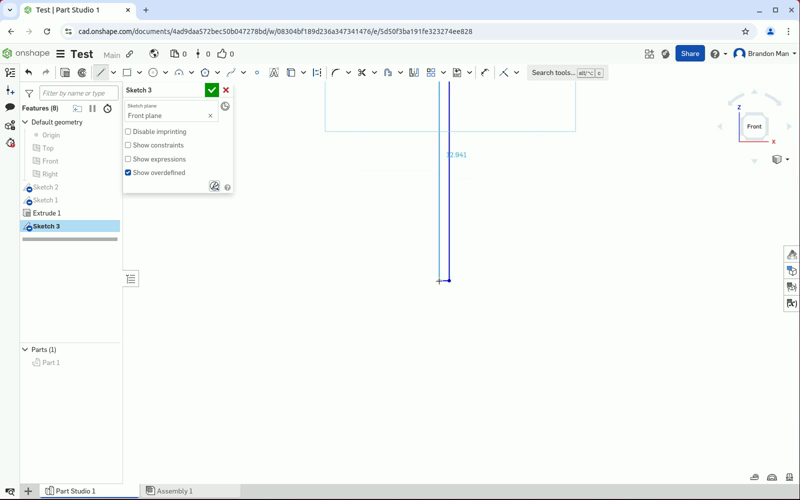
scroll(6)
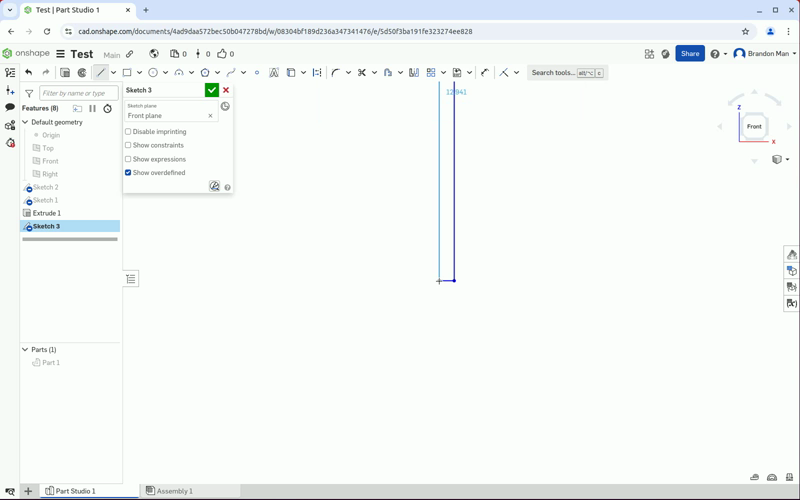
scroll(6)
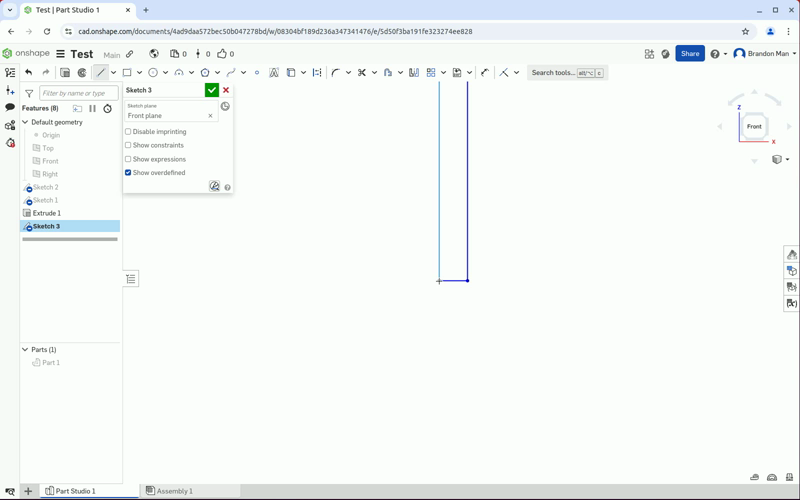
key_up(shift)
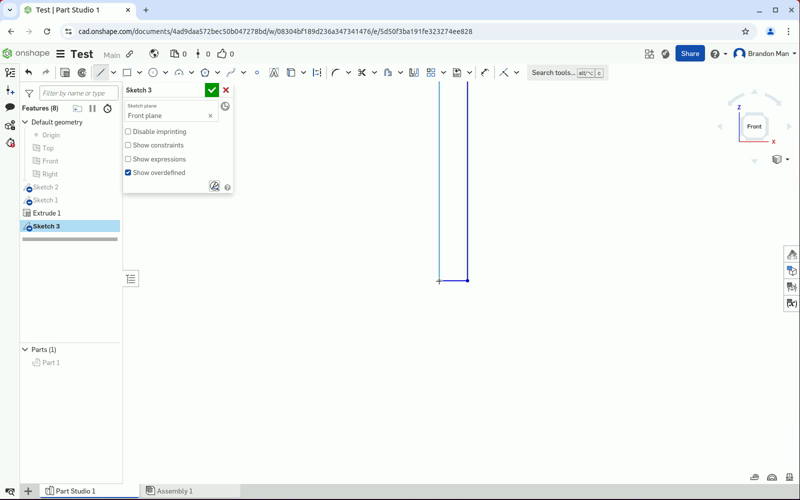
click(439, 280)
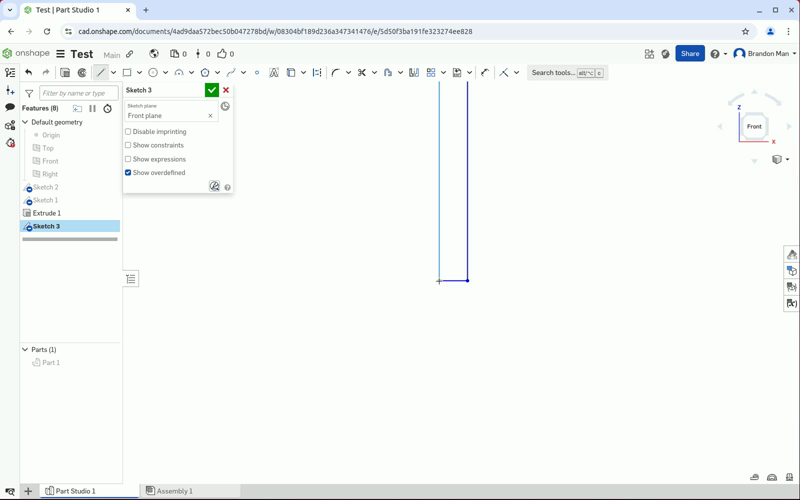
scroll(-6)
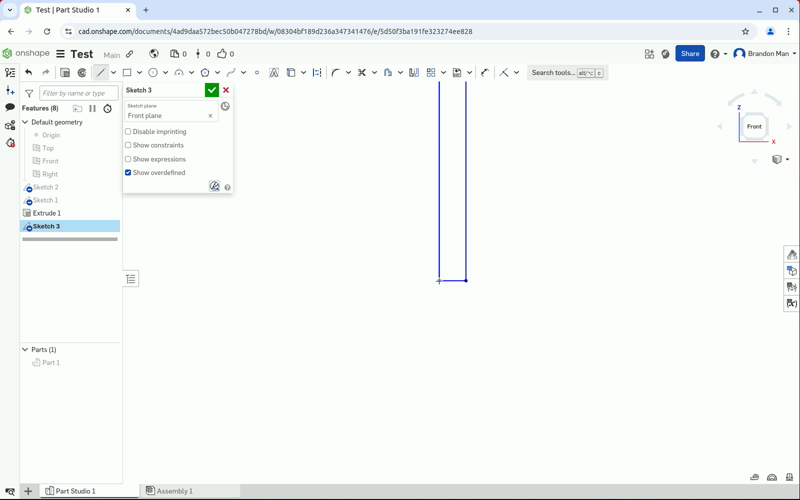
scroll(-6)
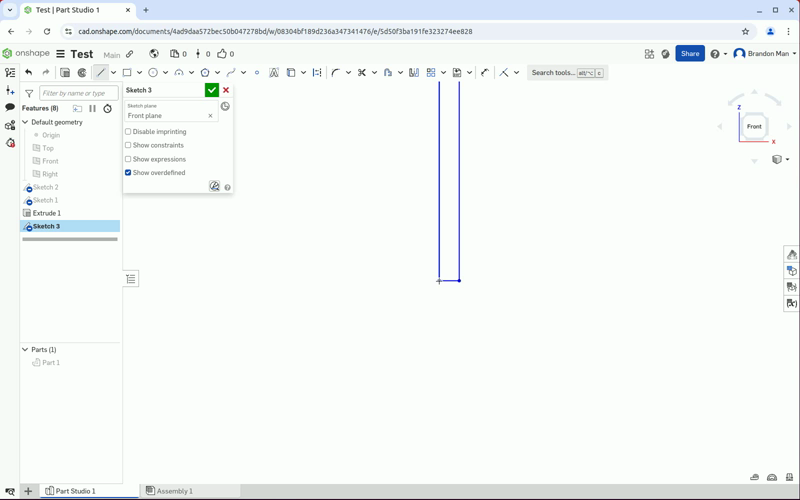
scroll(-6)
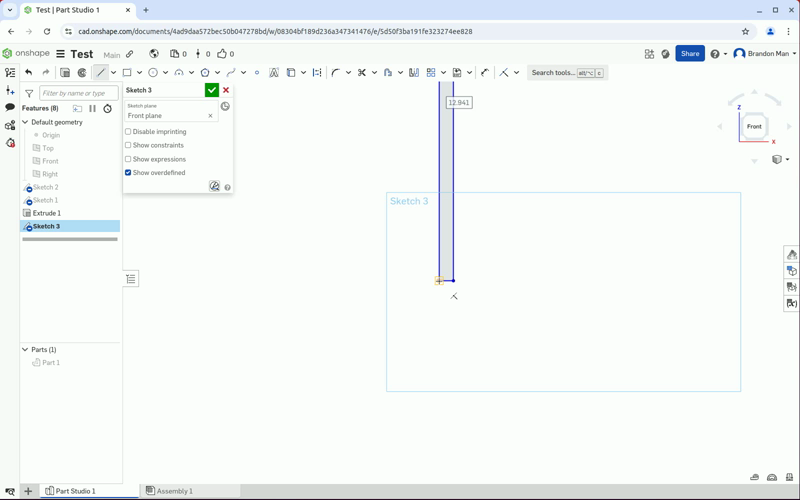
scroll(-6)
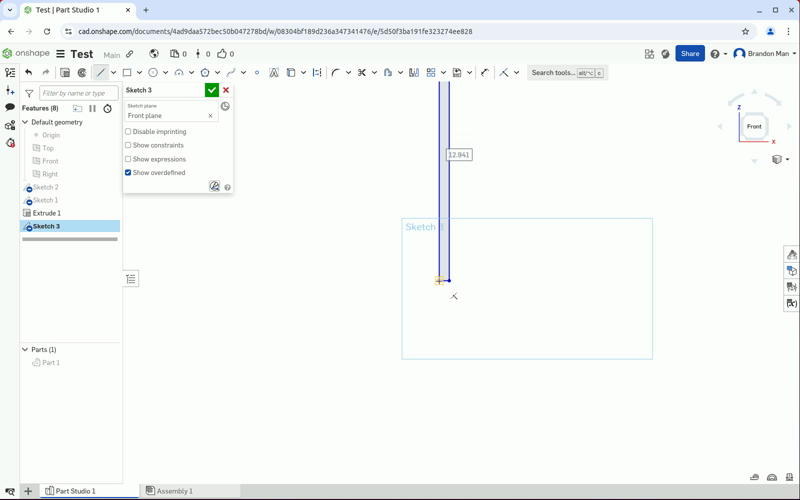
scroll(-6)
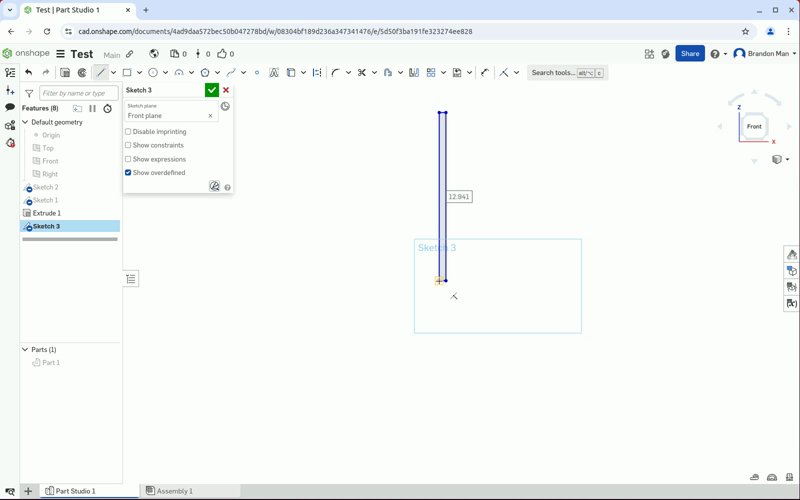
scroll(-6)
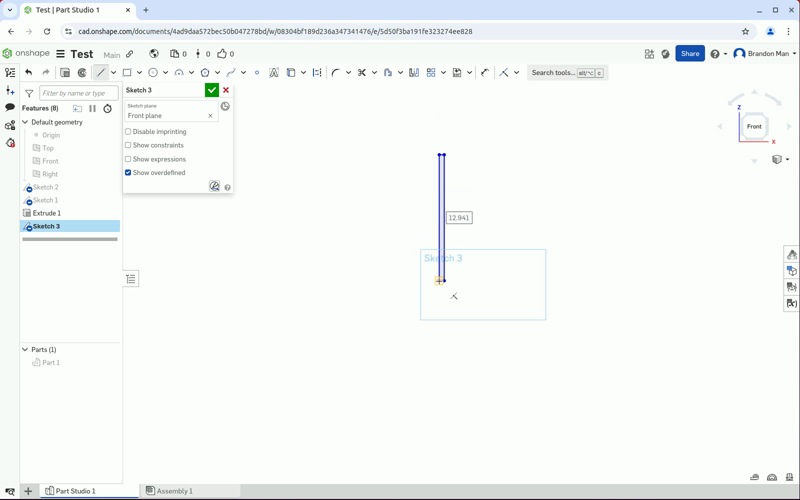
scroll(-6)
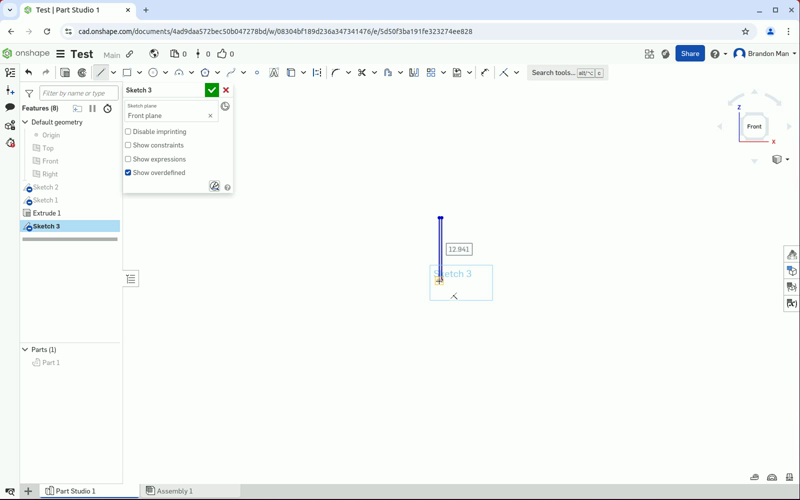
key(esc)
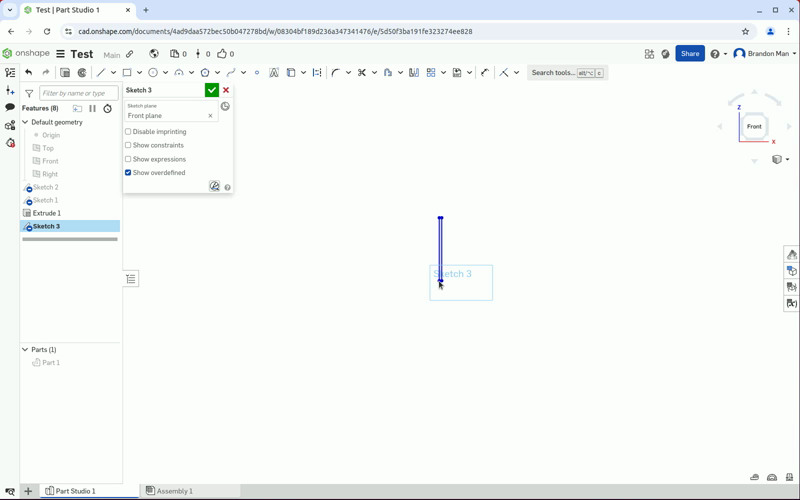
mouse_move(439, 251)
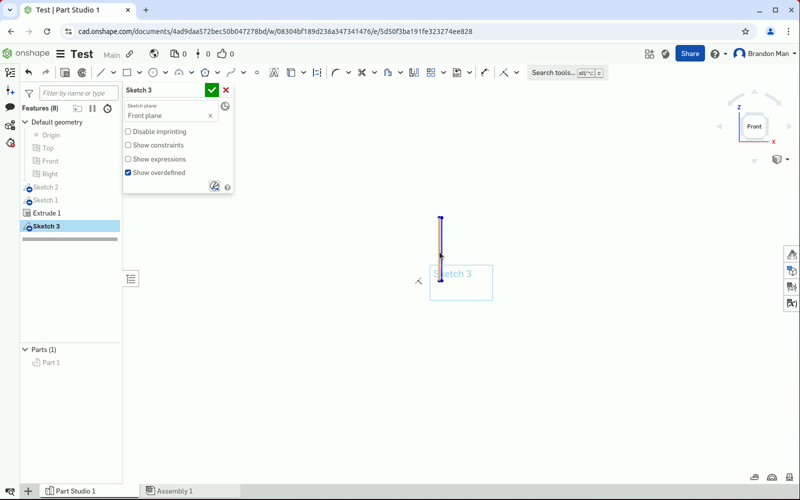
scroll(6)
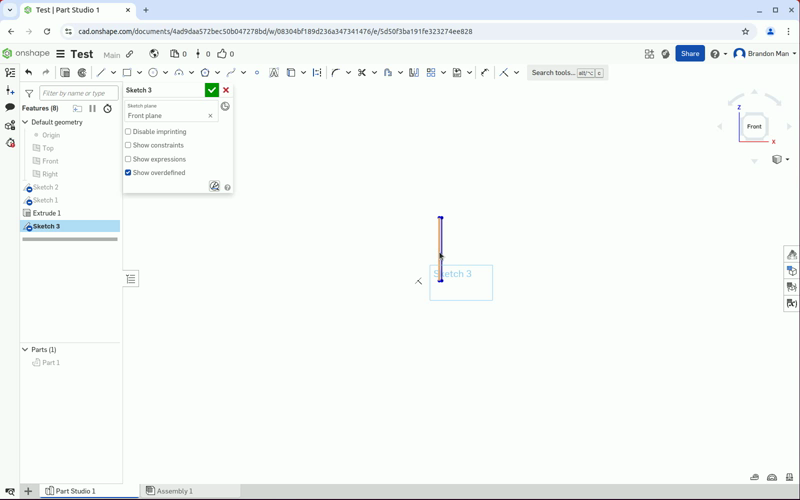
scroll(6)
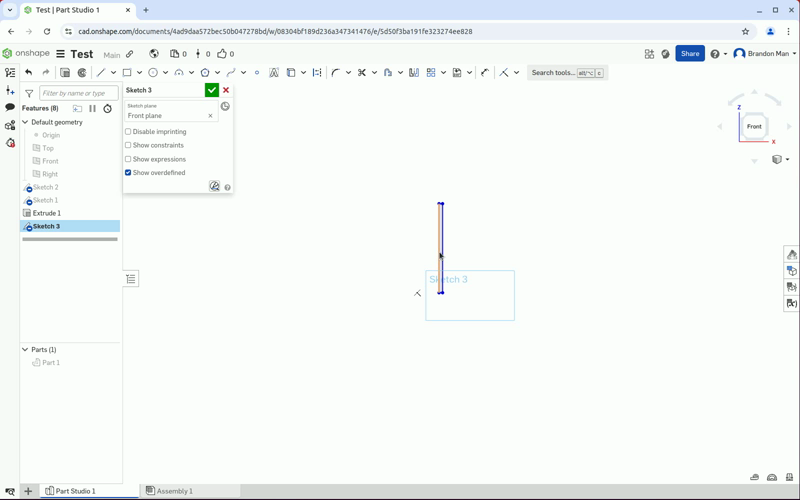
scroll(6)
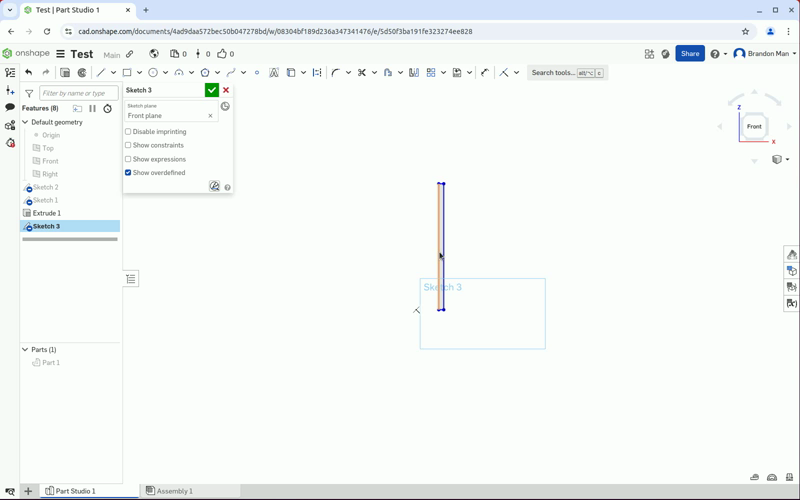
scroll(6)
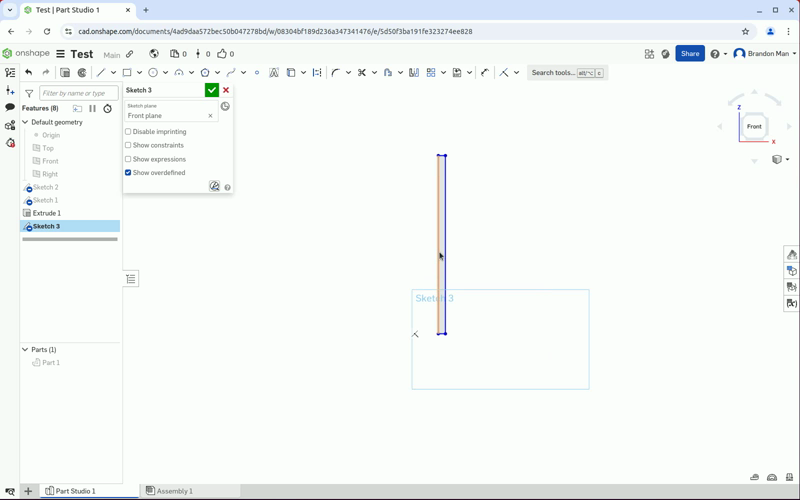
scroll(6)
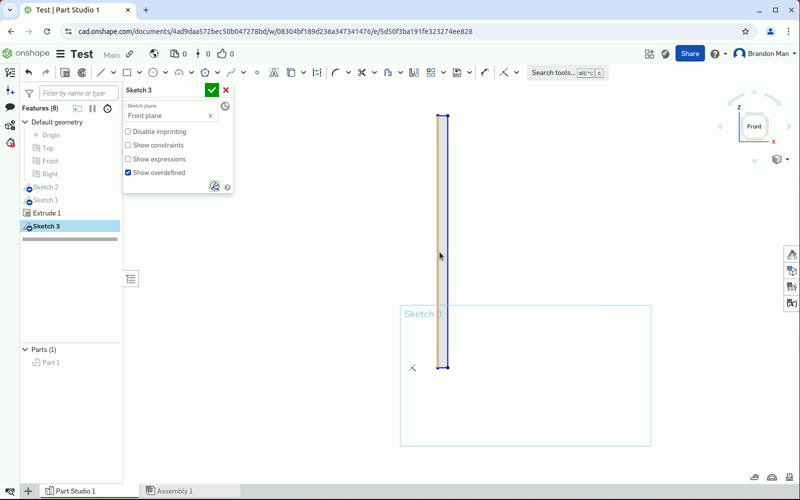
scroll(6)
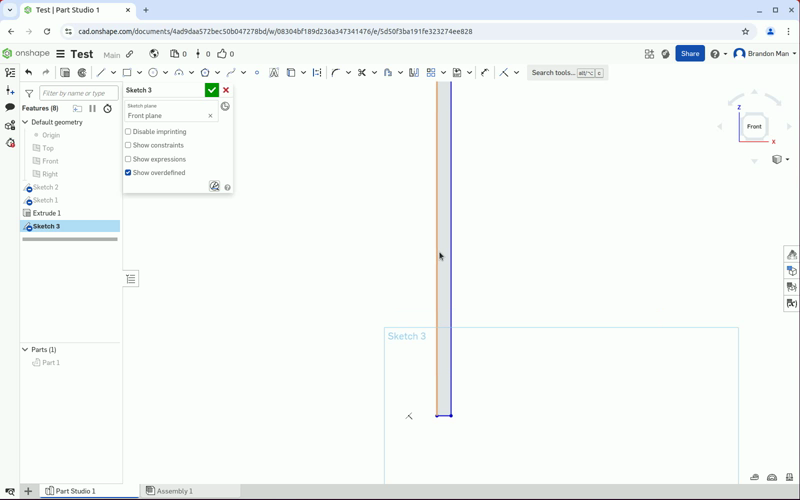
scroll(6)
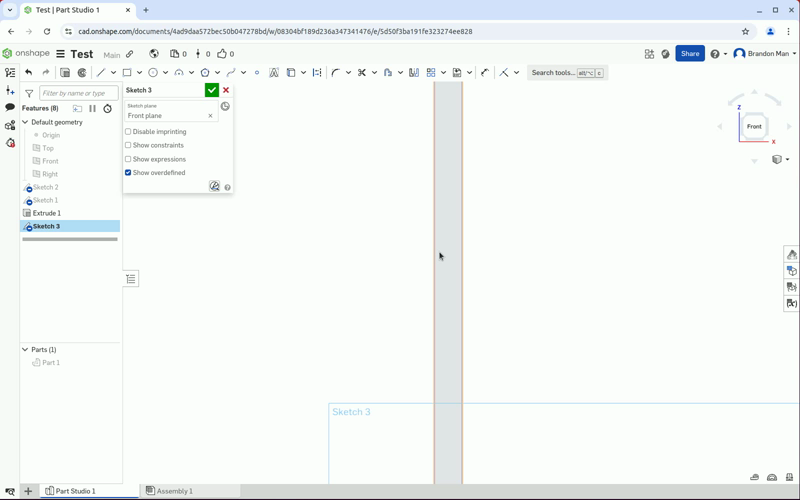
click(439, 251)
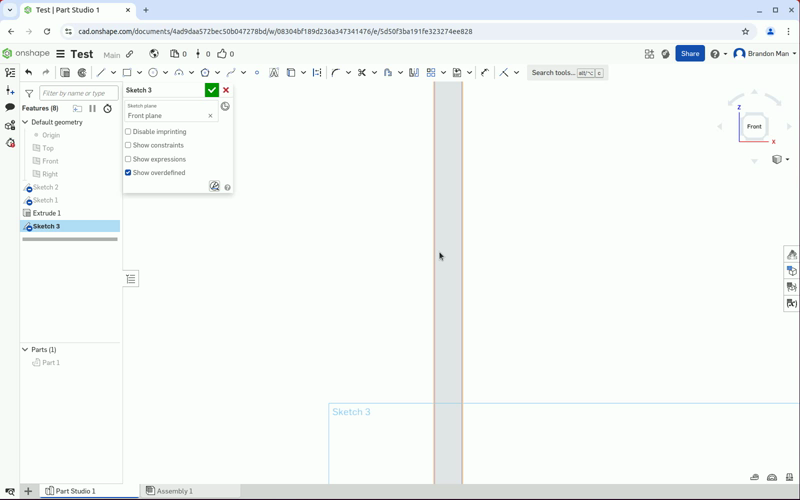
scroll(-6)
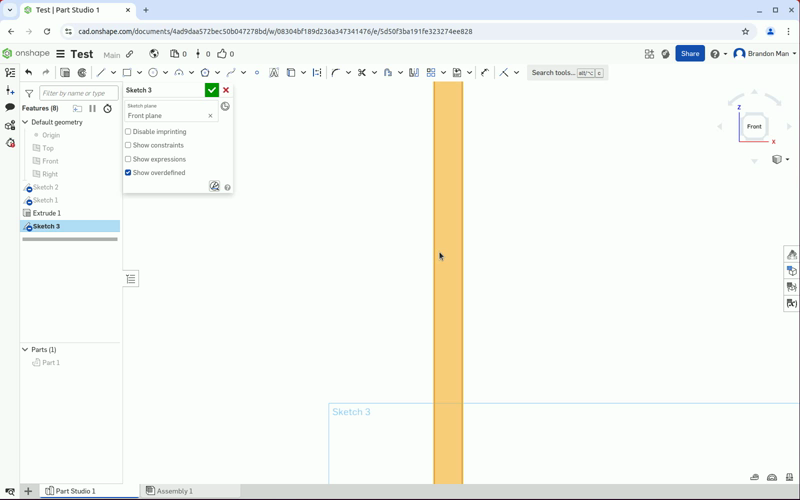
scroll(-6)
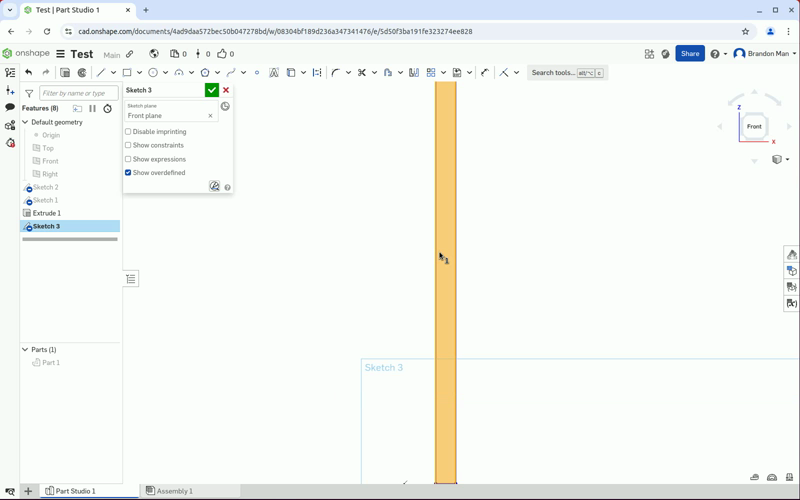
scroll(-6)
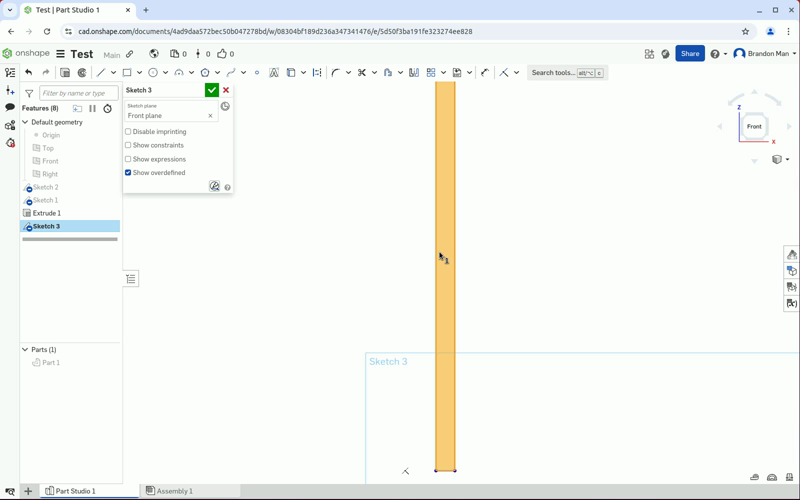
scroll(-6)
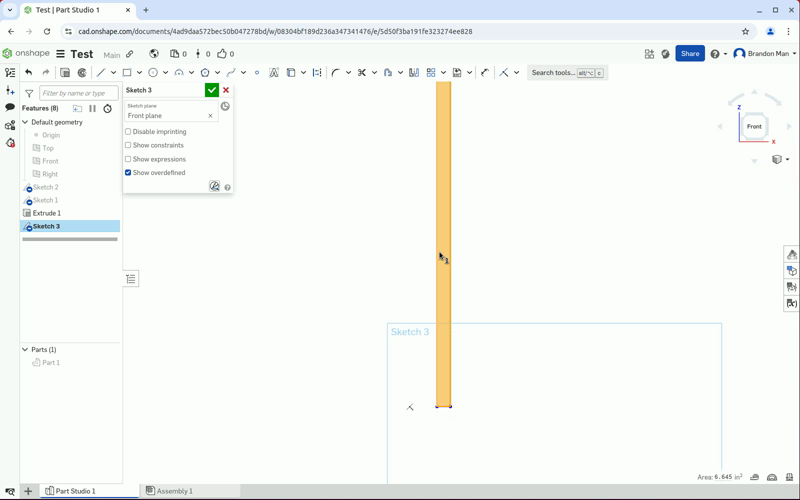
scroll(-6)
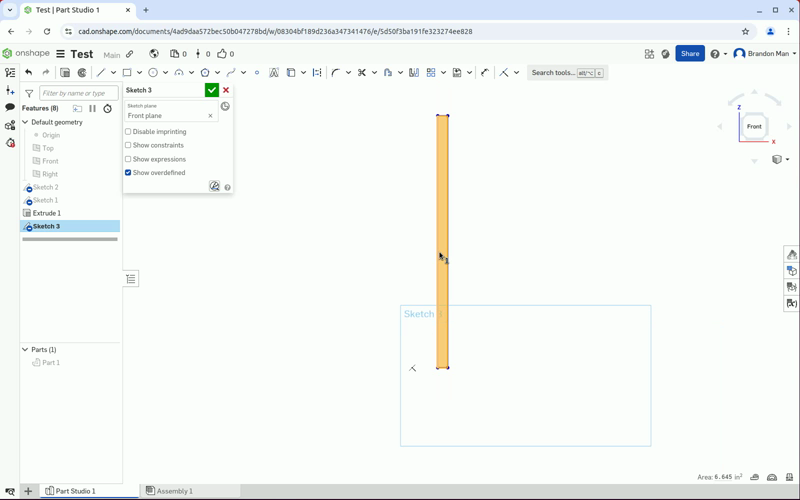
scroll(-6)
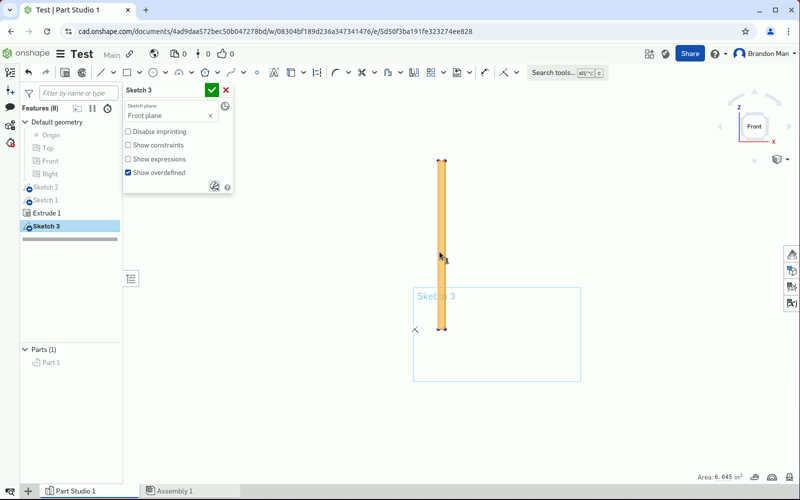
scroll(-6)
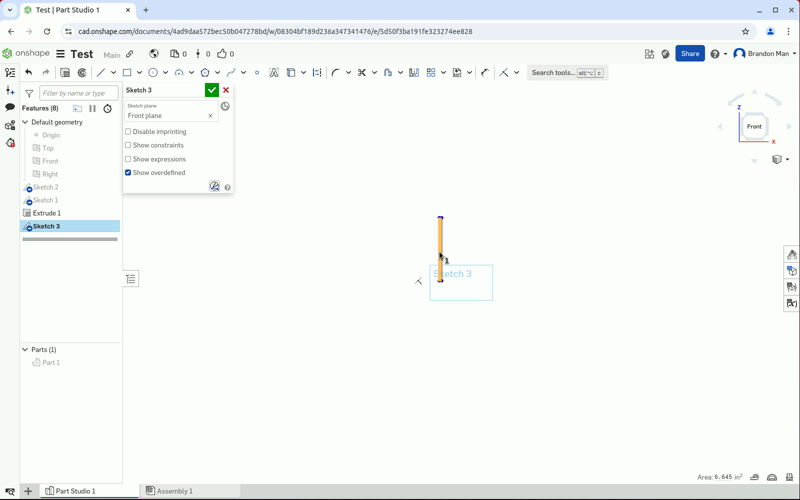
mouse_move(73, 352)
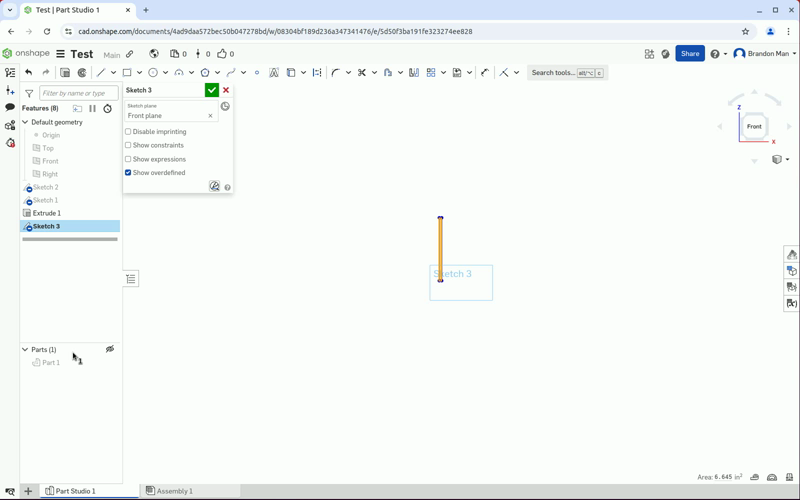
key(shift+y)
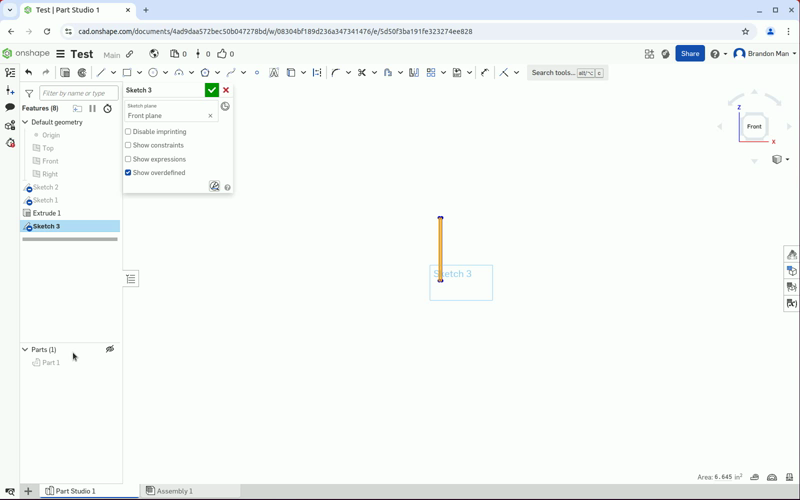
key(shift+e)
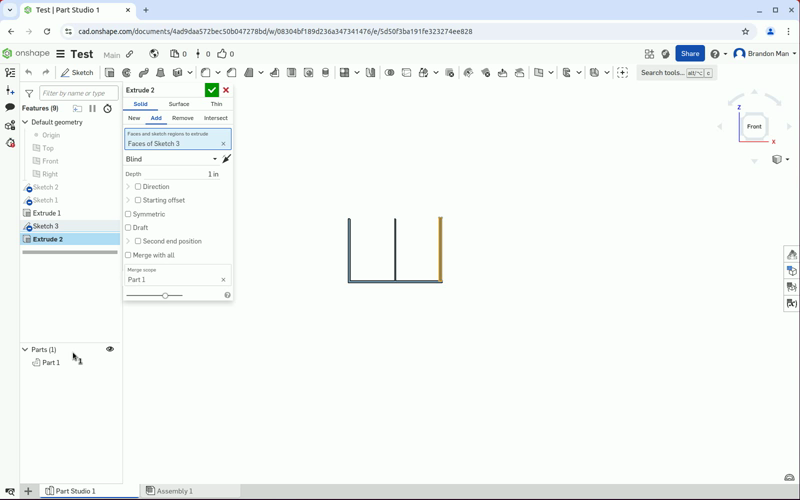
mouse_move(143, 106)
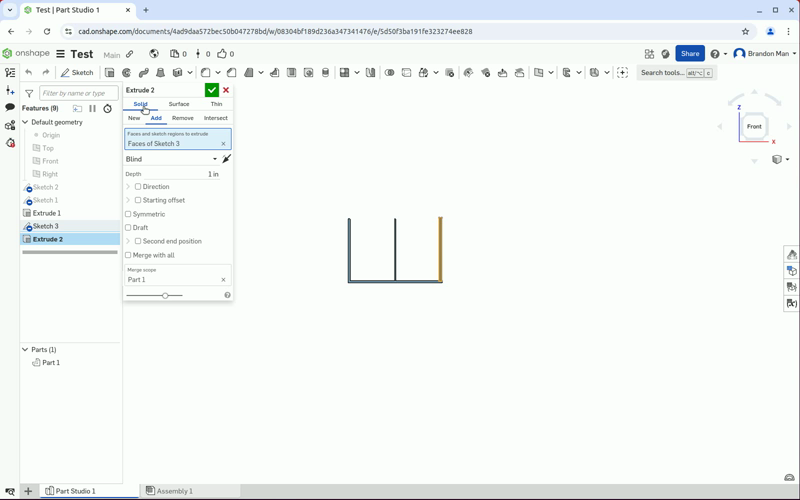
click(143, 106)
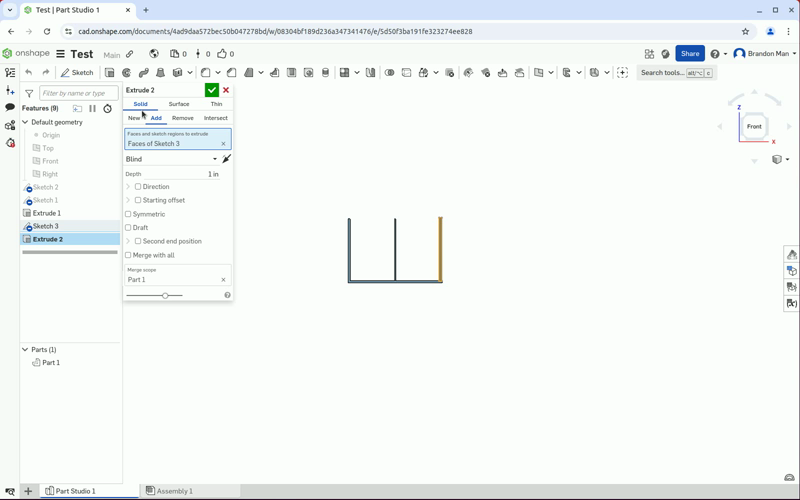
mouse_move(137, 120)
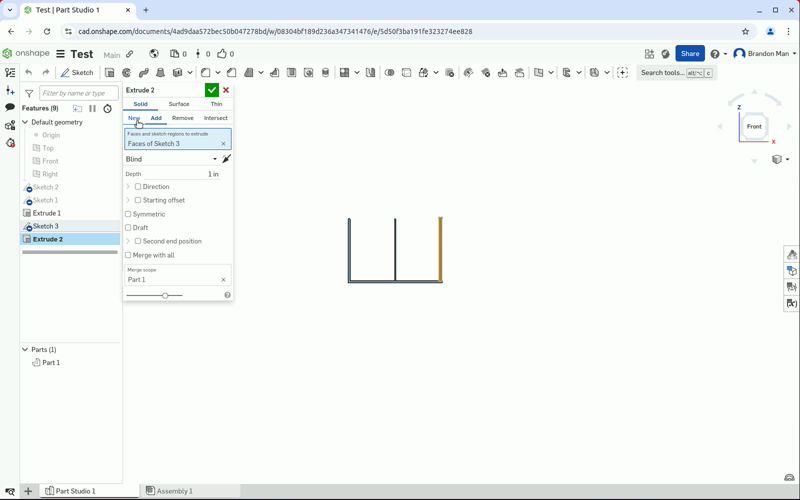
click(137, 120)
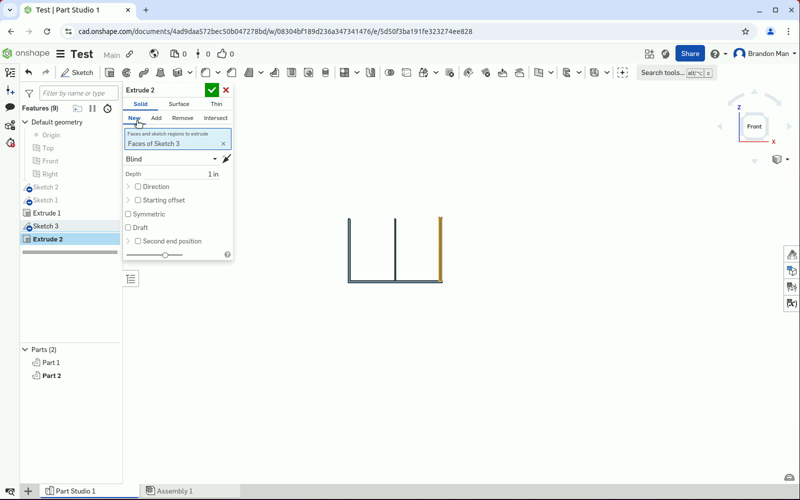
key(tab, 4)
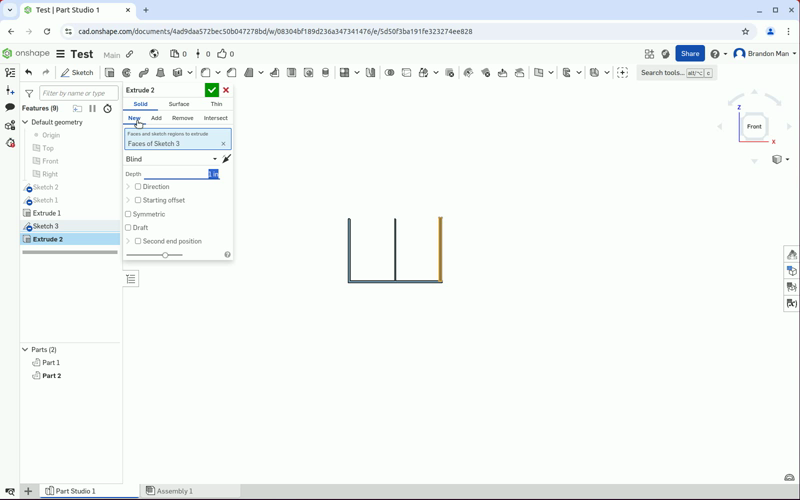
text(4.574)
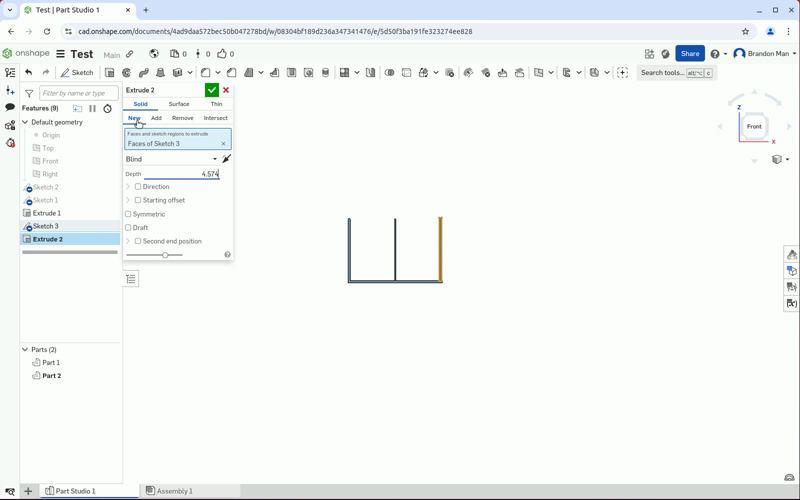
key(enter)
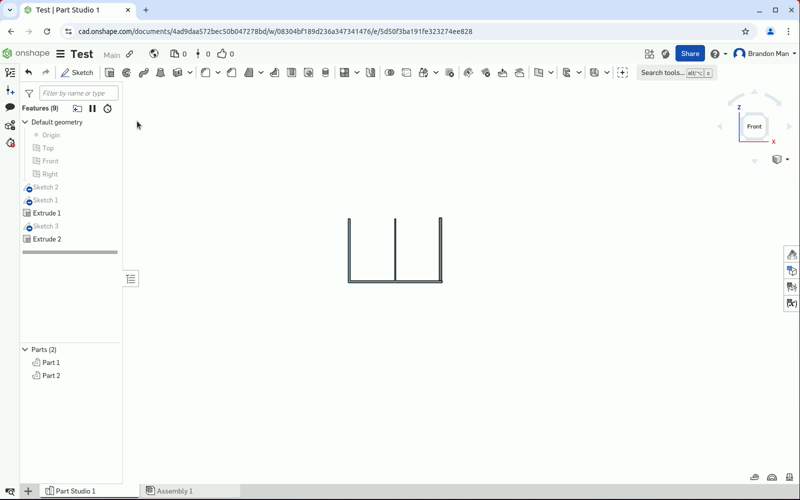
key(shift+h)
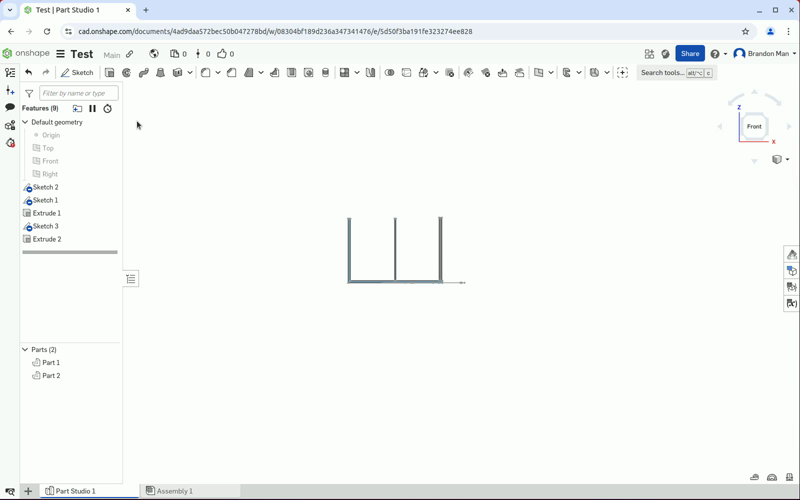
key(shift+h)
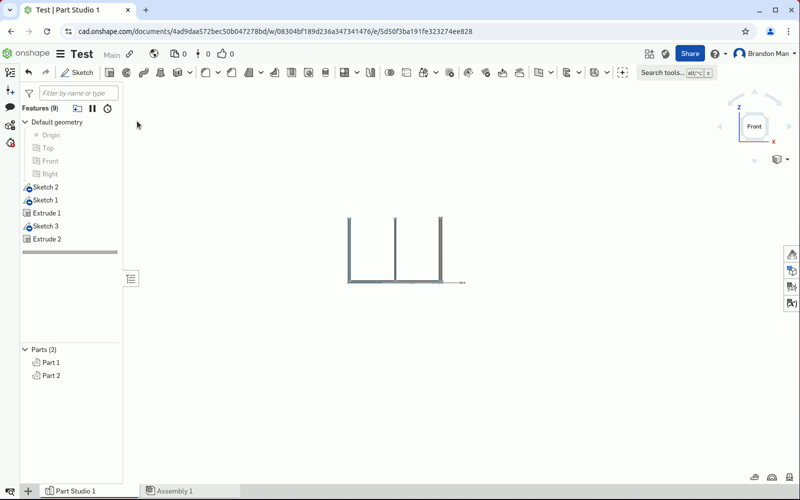
key(shift+7)
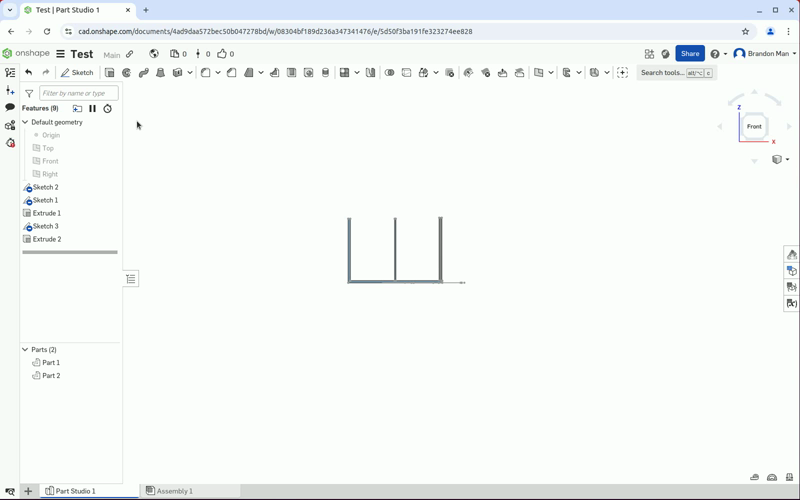
key(left, 2)
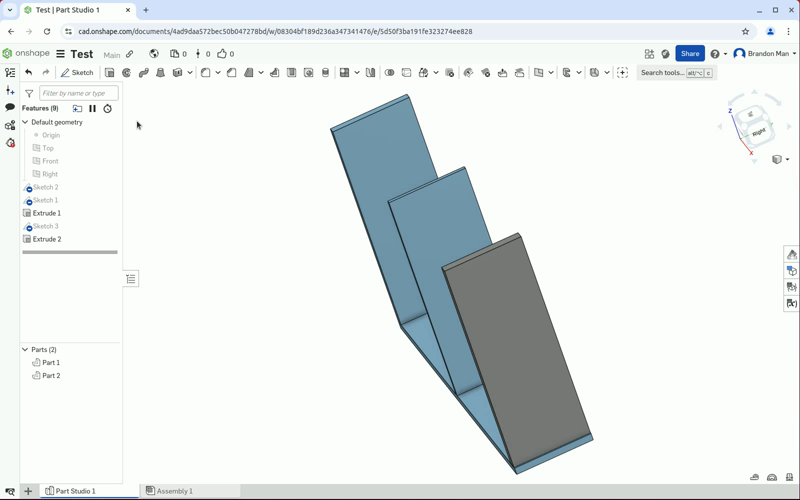
key(down, 2)
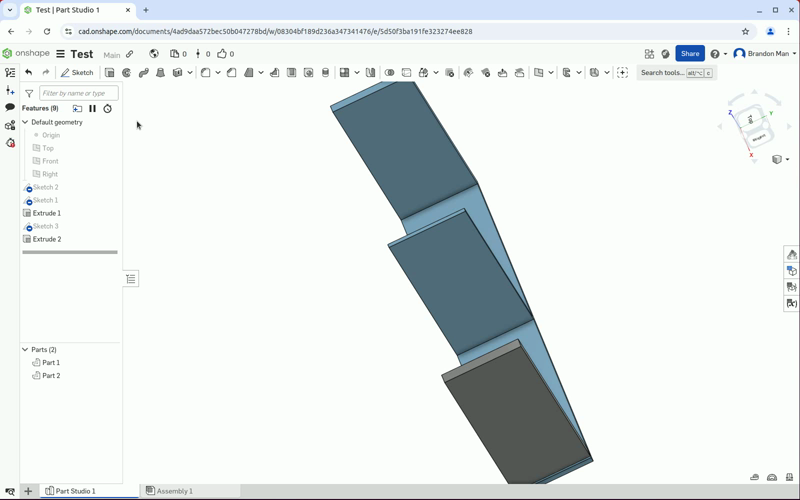
key(up, 2)
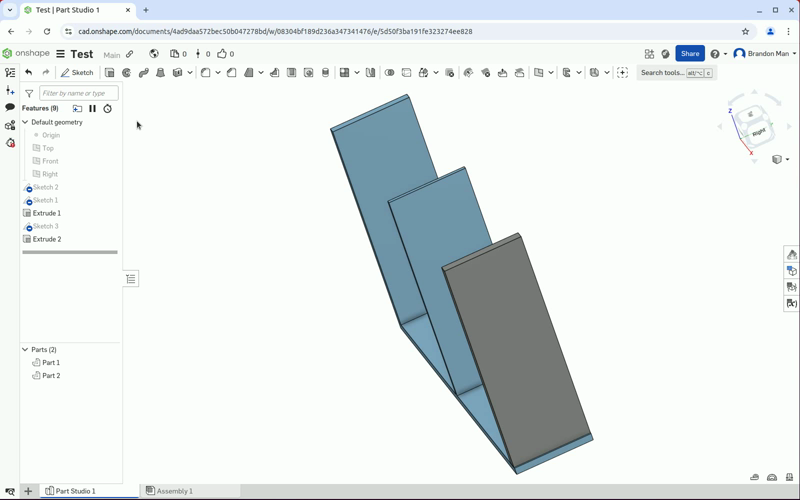
key(right, 2)
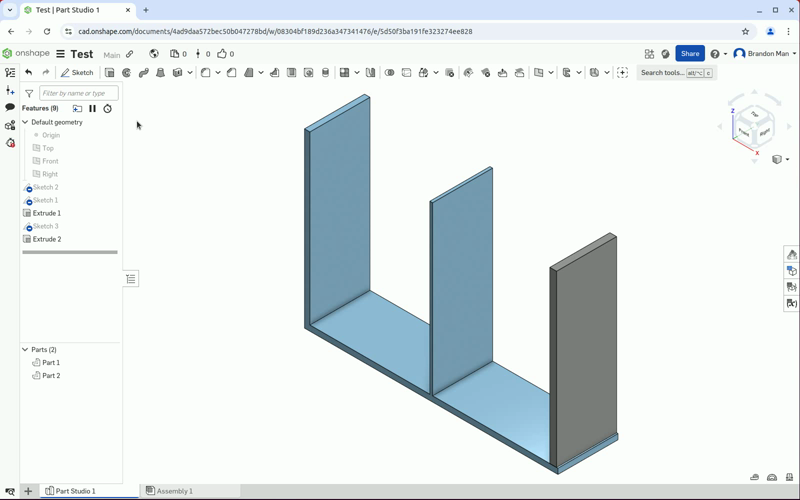
mouse_move(73, 189)
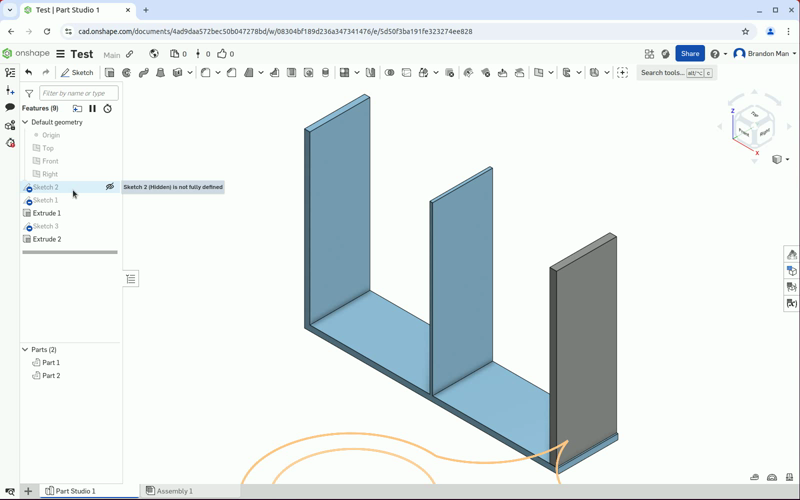
click(73, 189)